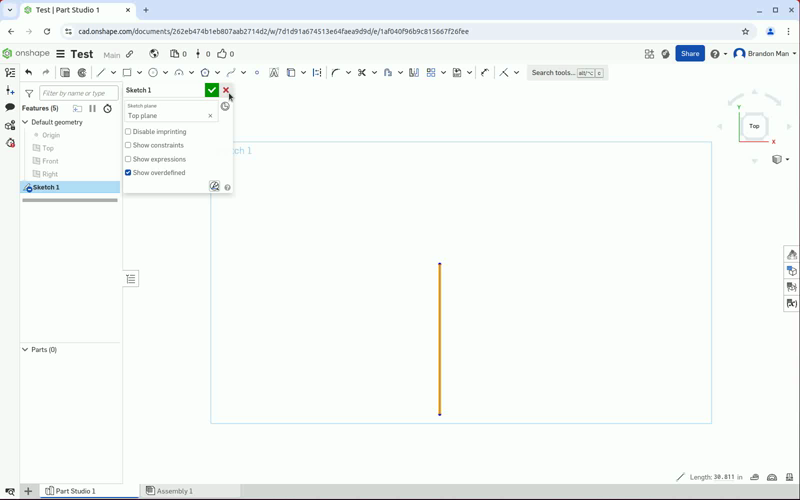
key(shift+h)
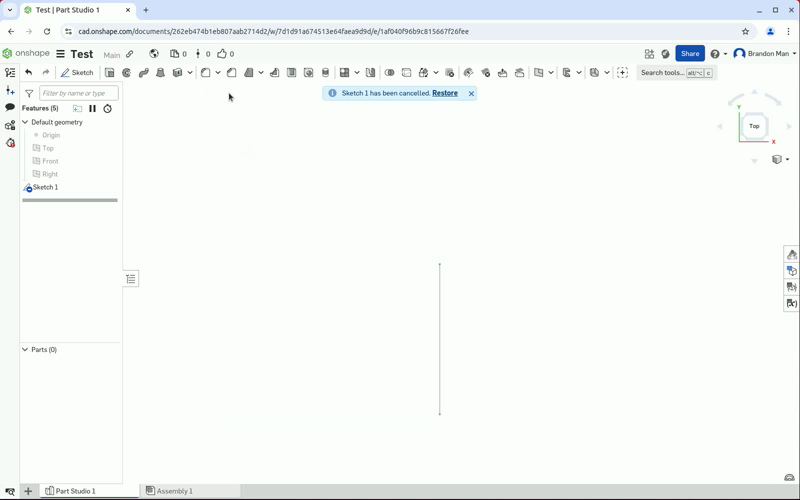
key(shift+s)
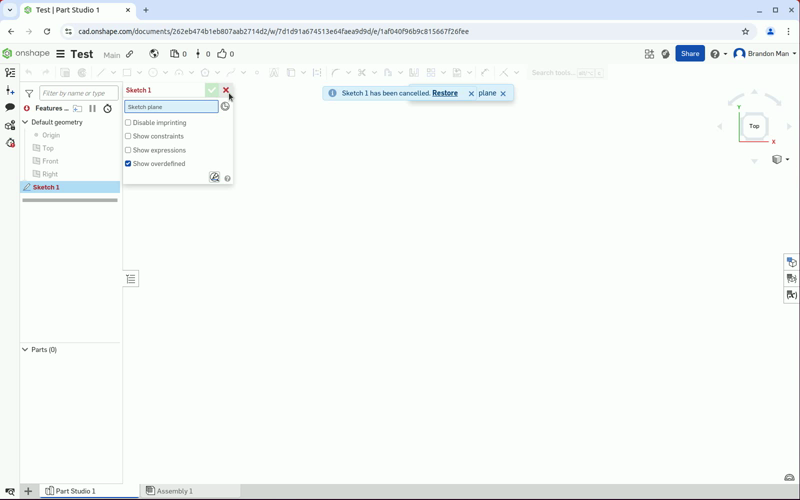
mouse_move(73, 150)
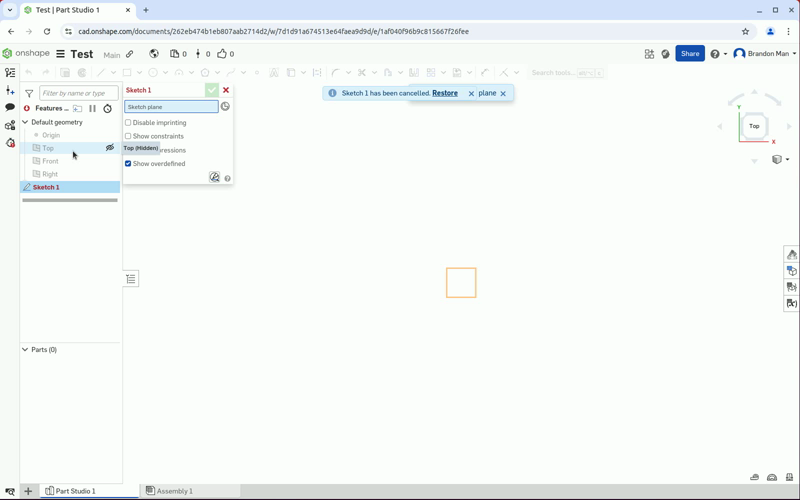
click(73, 150)
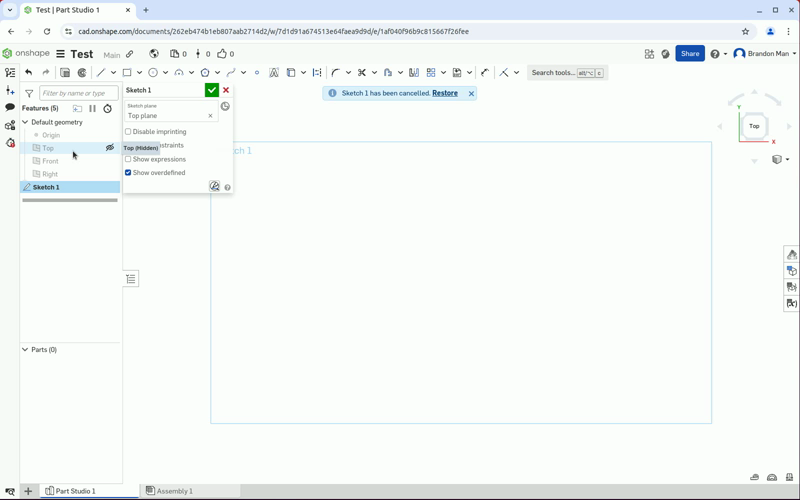
mouse_move(73, 352)
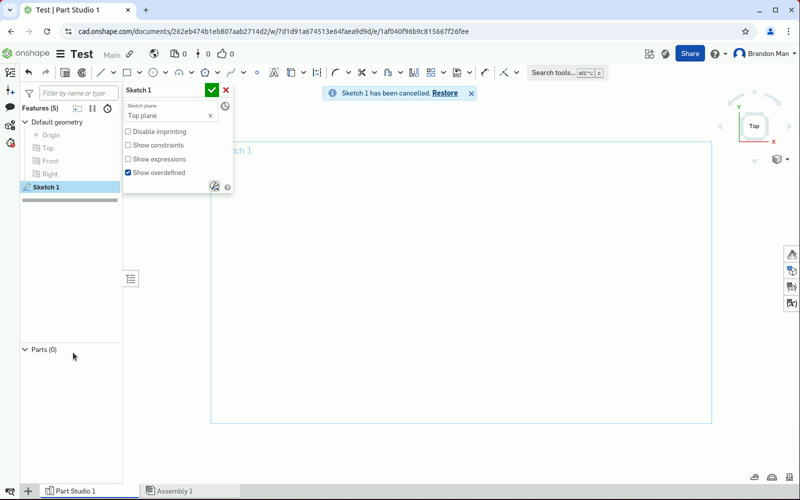
key(y)
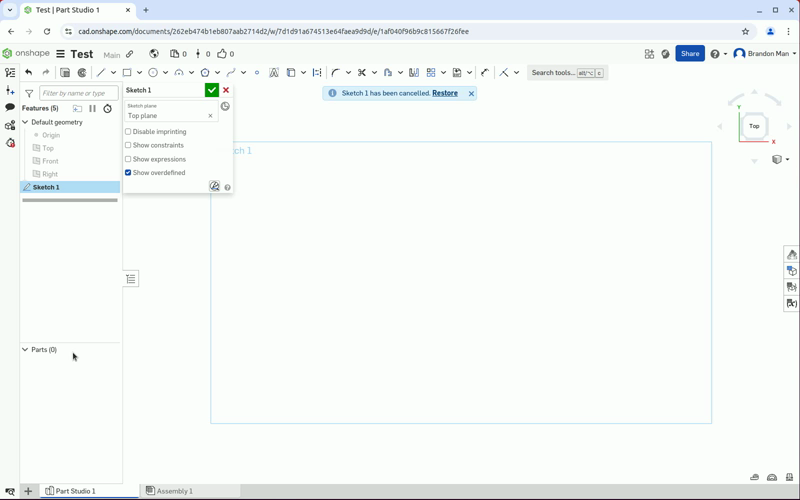
key(l)
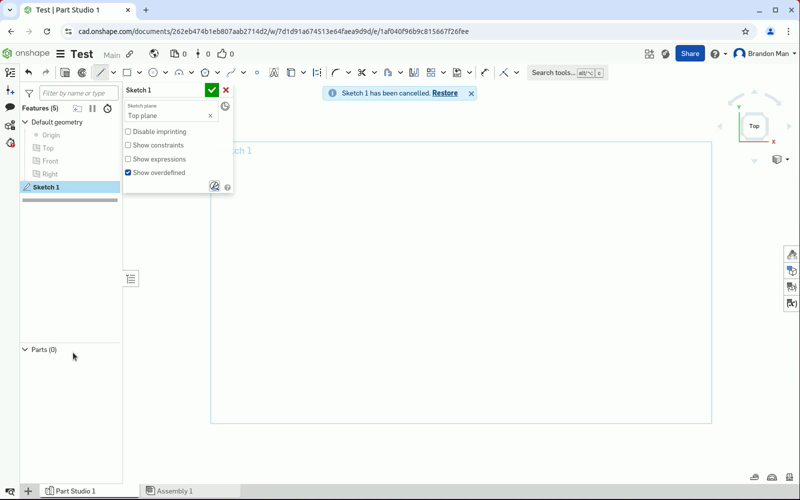
key_down(shift)
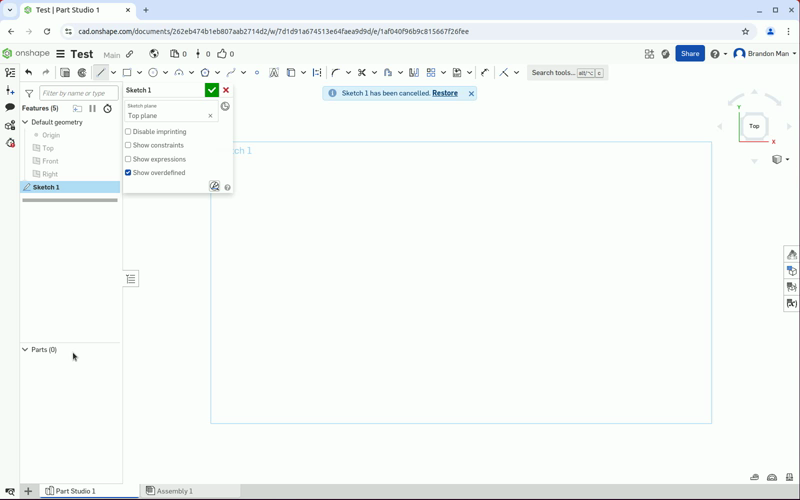
mouse_move(487, 395)
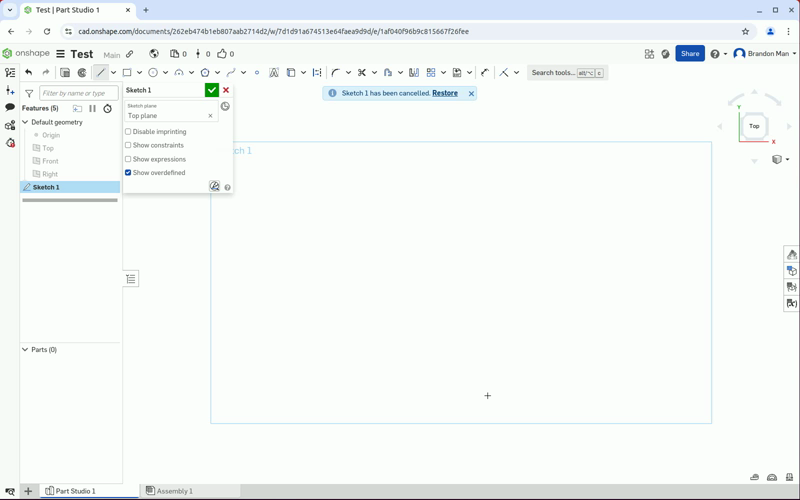
click(487, 395)
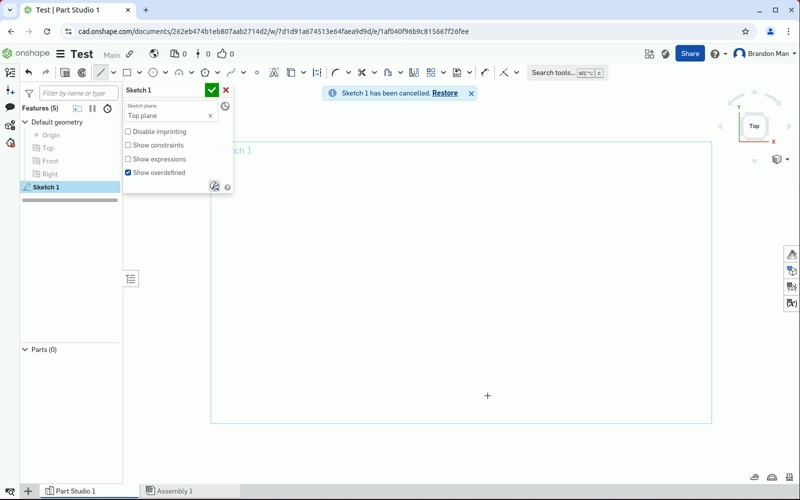
key_up(shift)
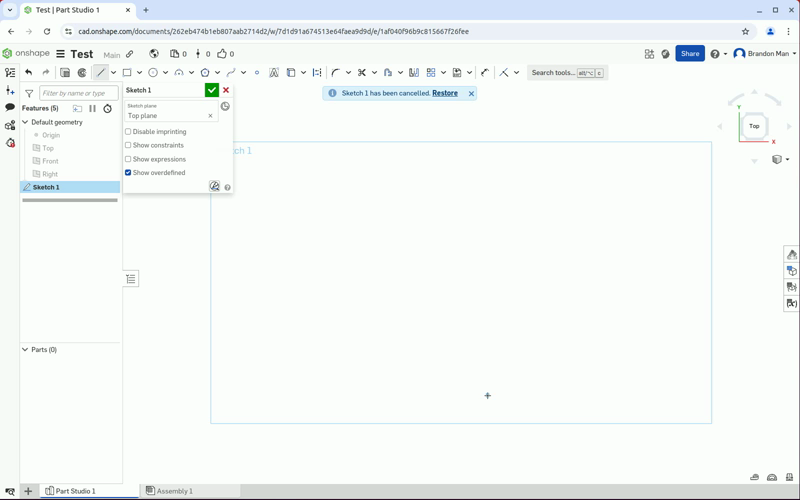
key_down(shift)
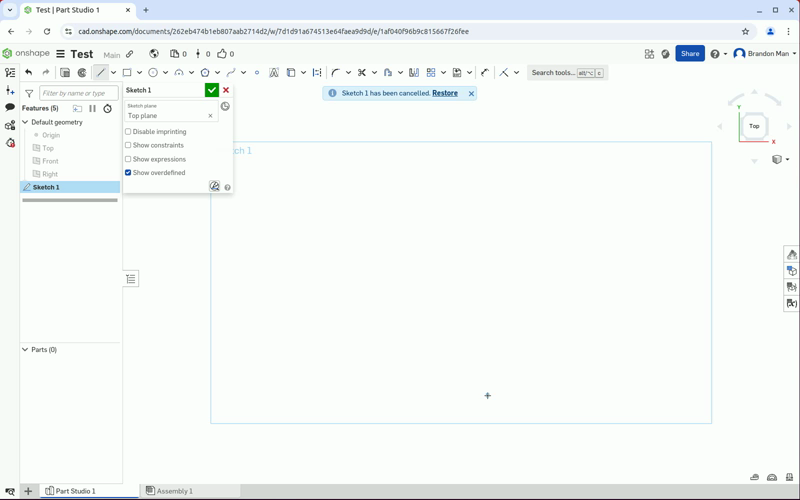
mouse_move(517, 395)
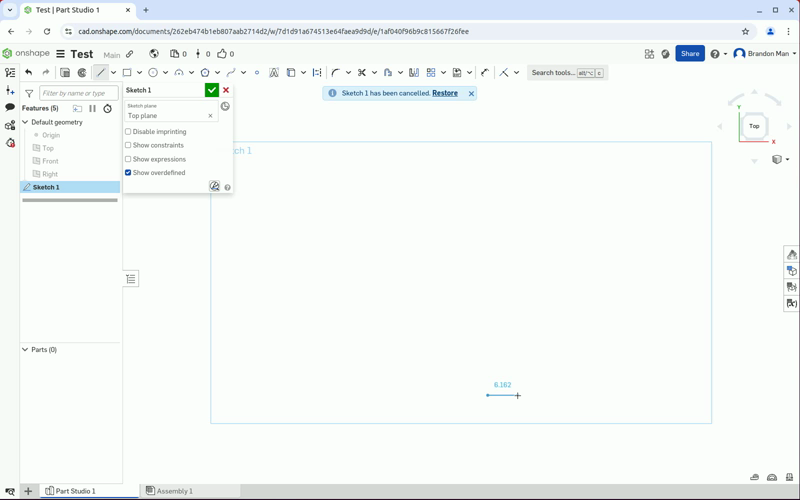
mouse_move(490, 395)
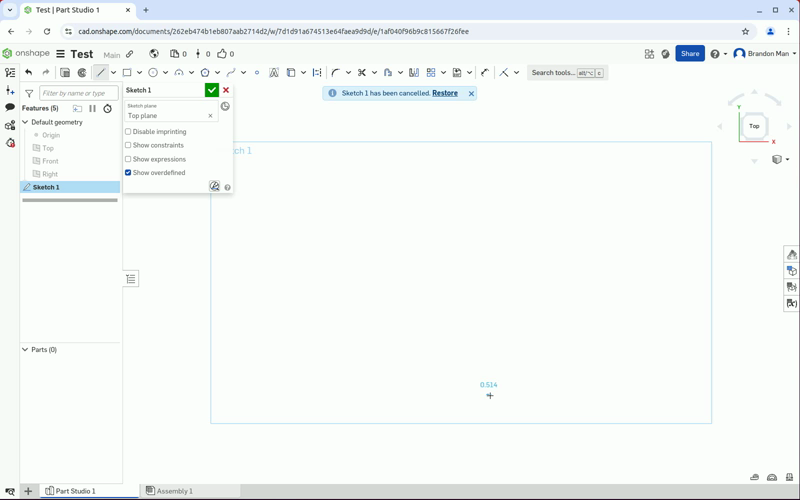
scroll(6)
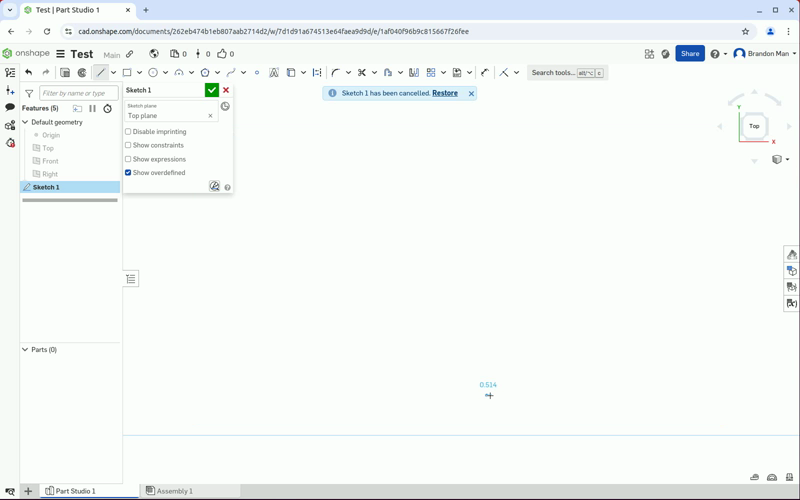
scroll(6)
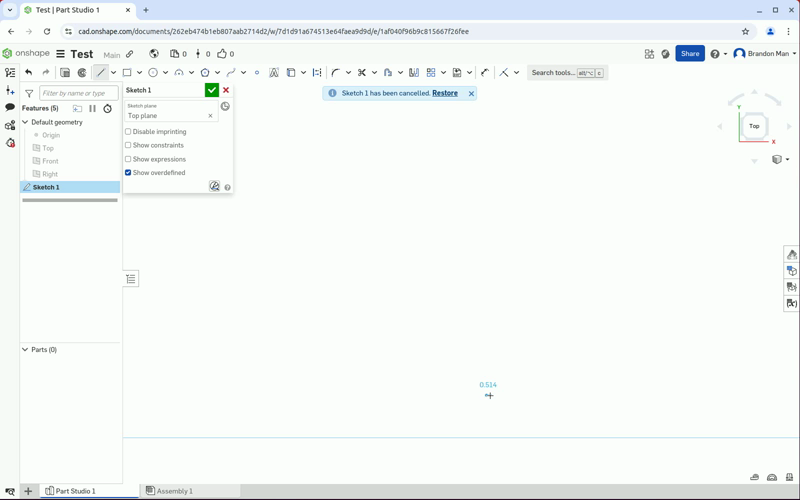
scroll(6)
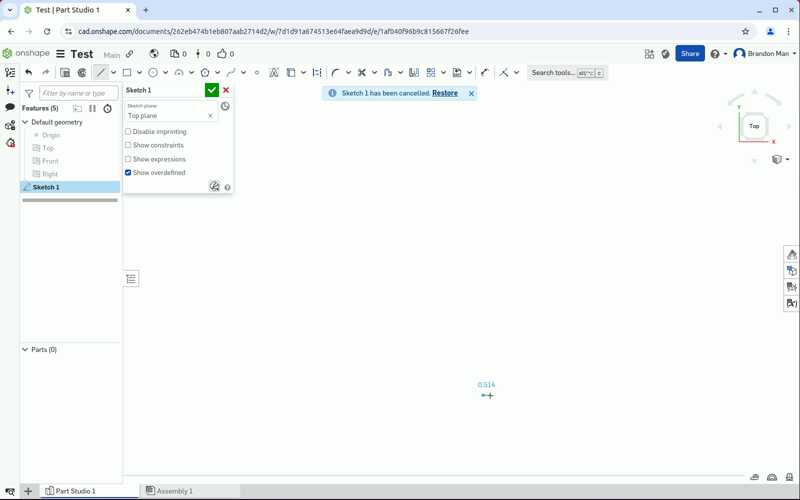
scroll(6)
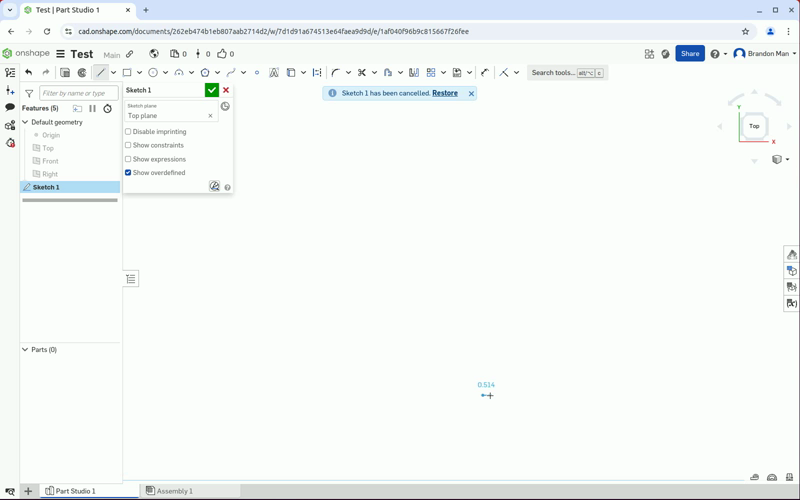
scroll(6)
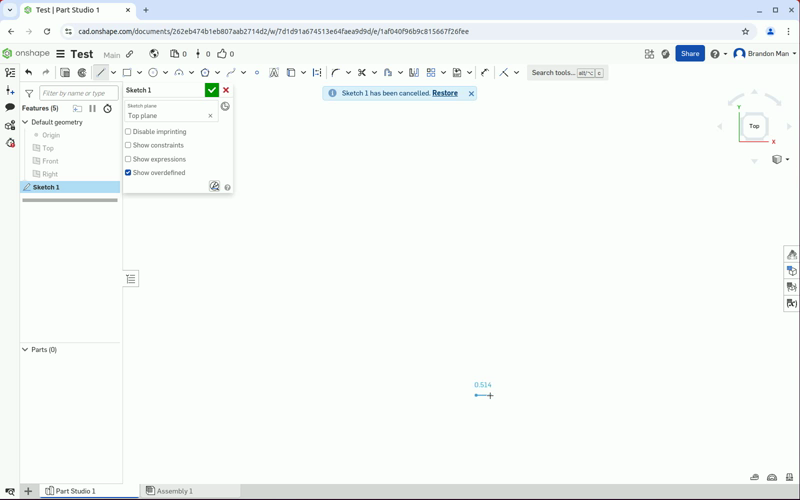
scroll(6)
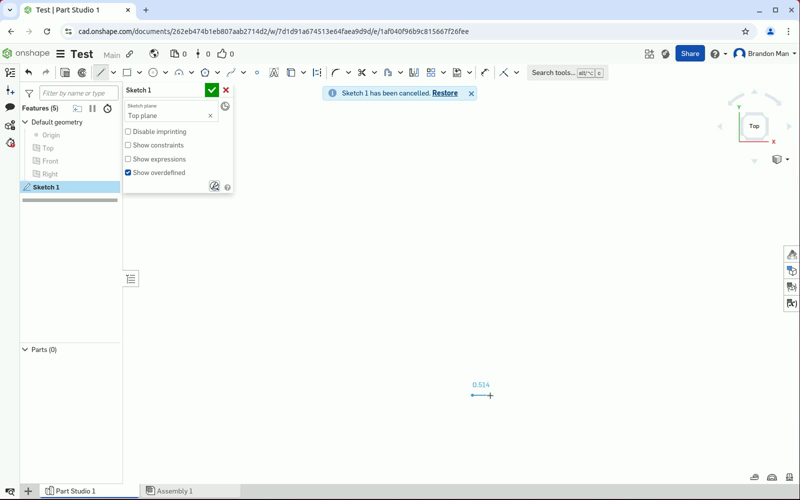
scroll(6)
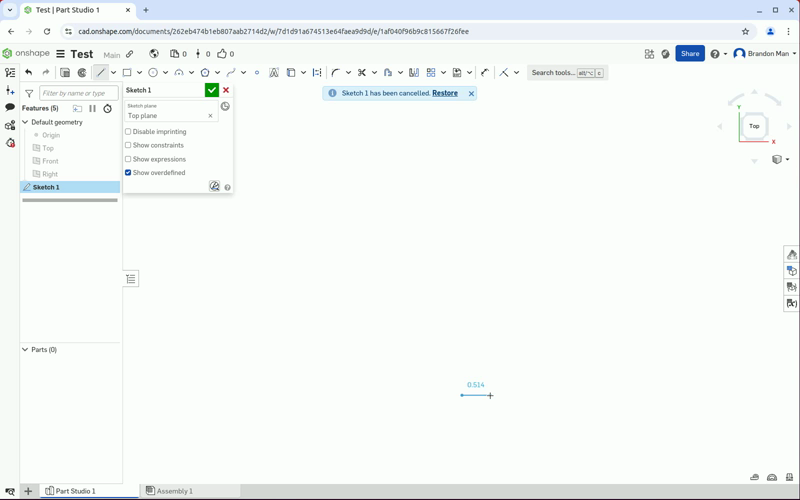
click(490, 395)
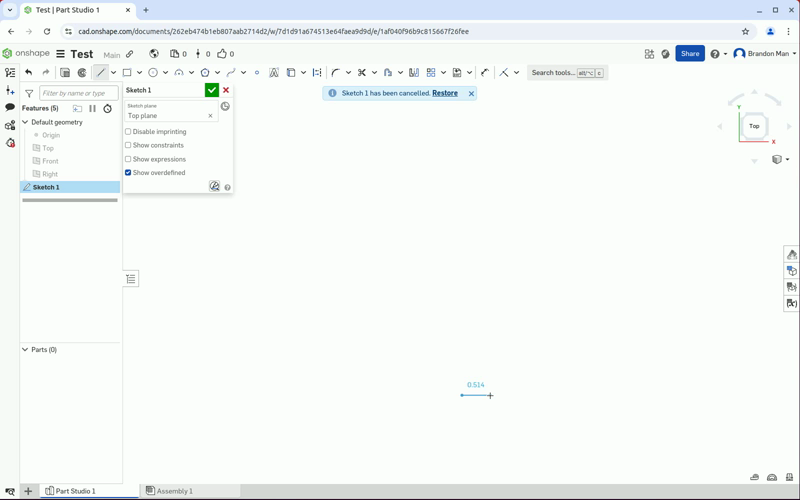
scroll(-6)
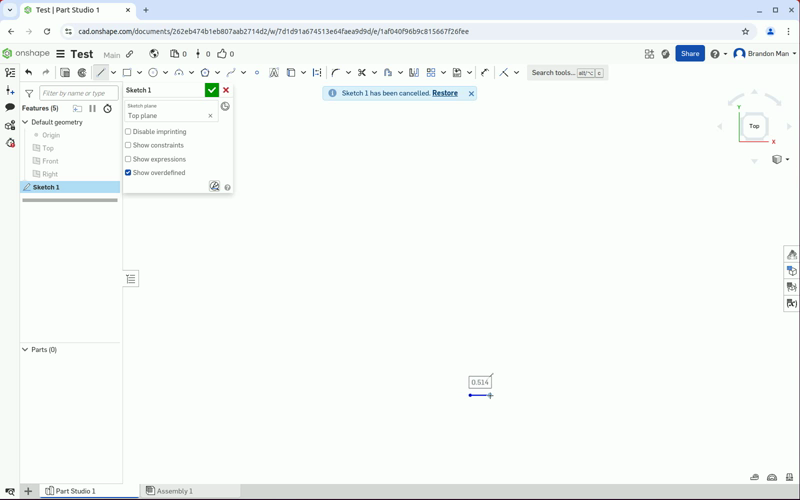
scroll(-6)
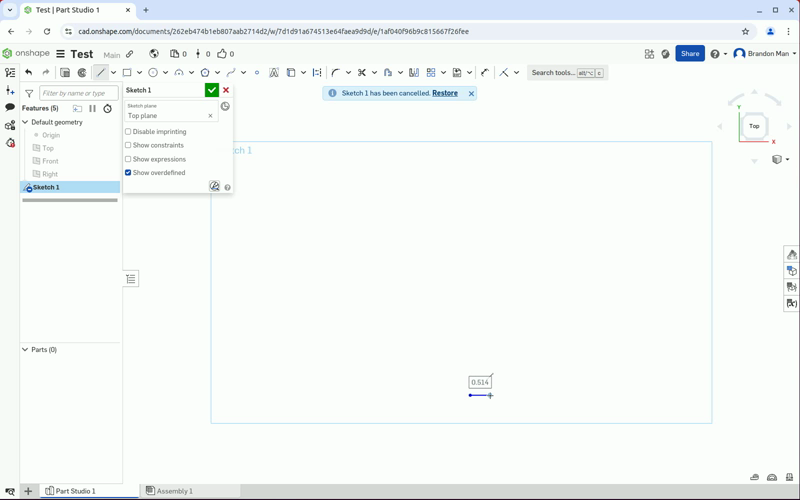
scroll(-6)
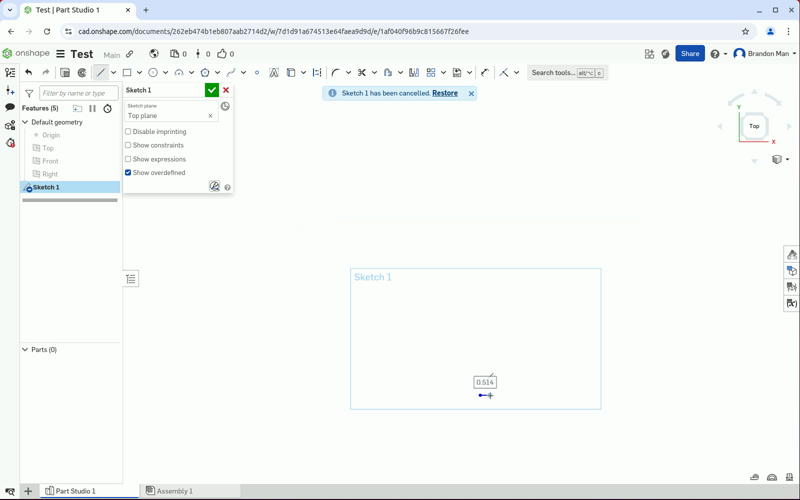
scroll(-6)
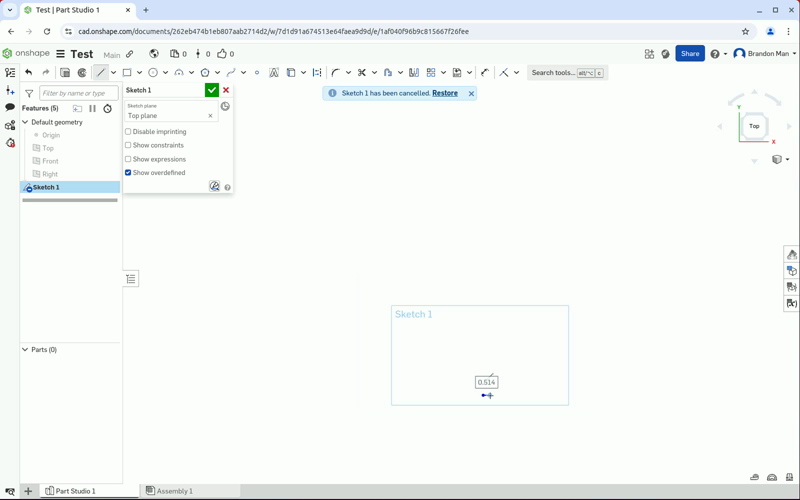
scroll(-6)
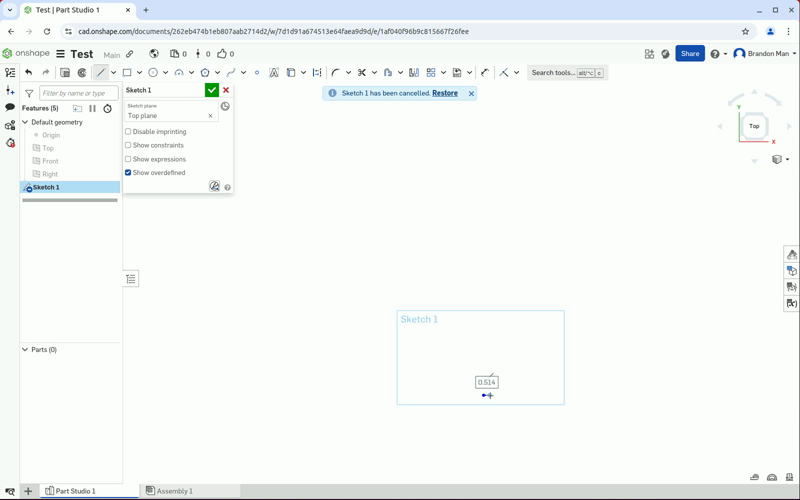
scroll(-6)
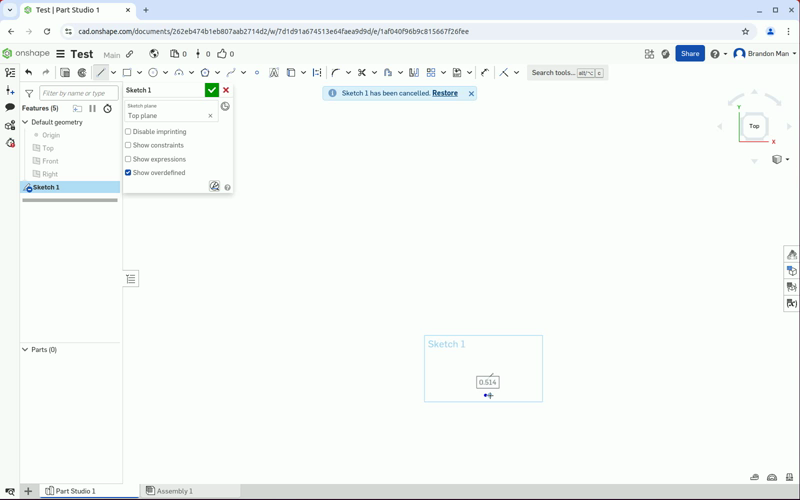
scroll(-6)
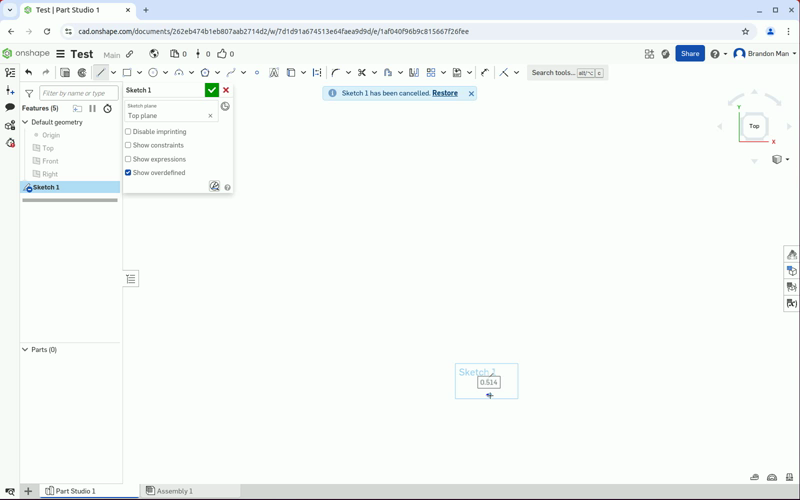
key_up(shift)
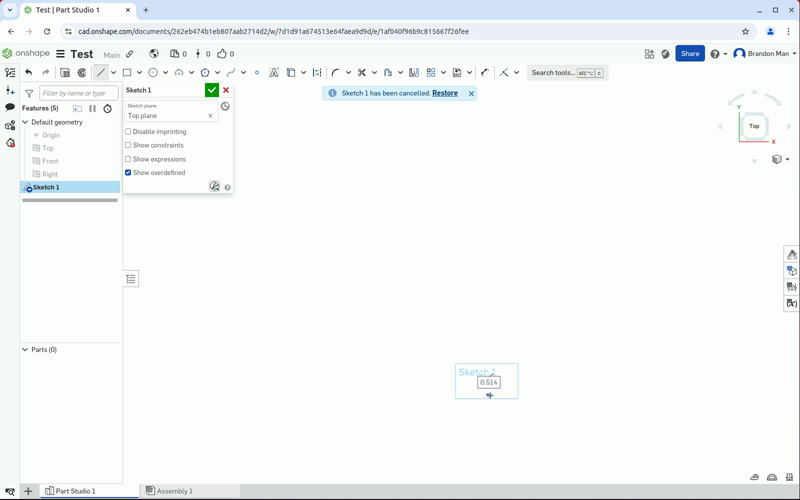
key_down(shift)
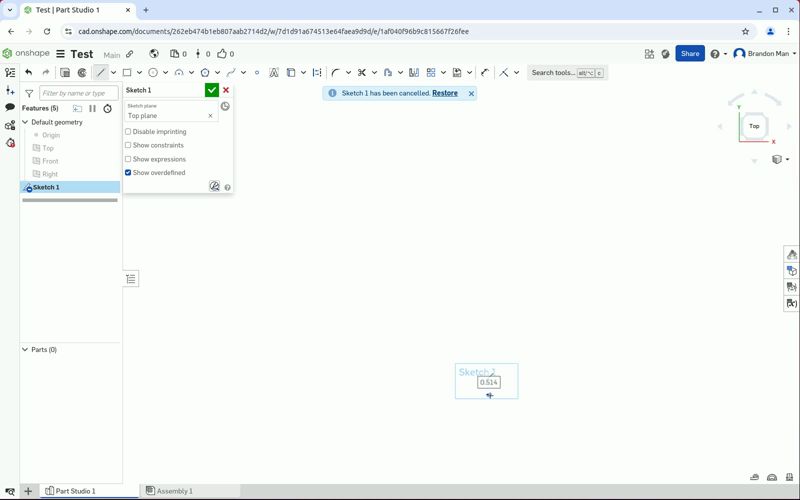
mouse_move(490, 171)
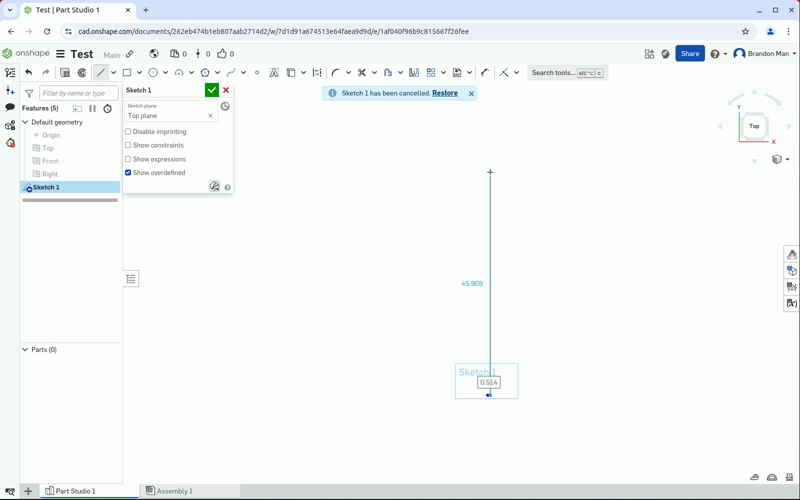
click(490, 171)
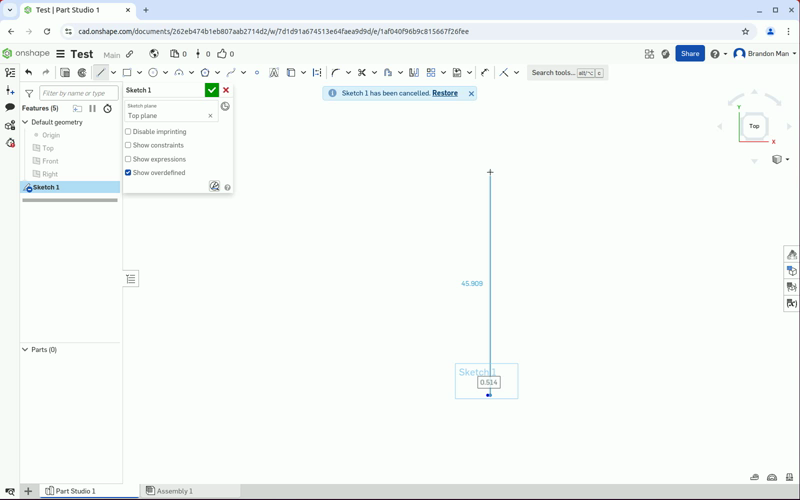
key_up(shift)
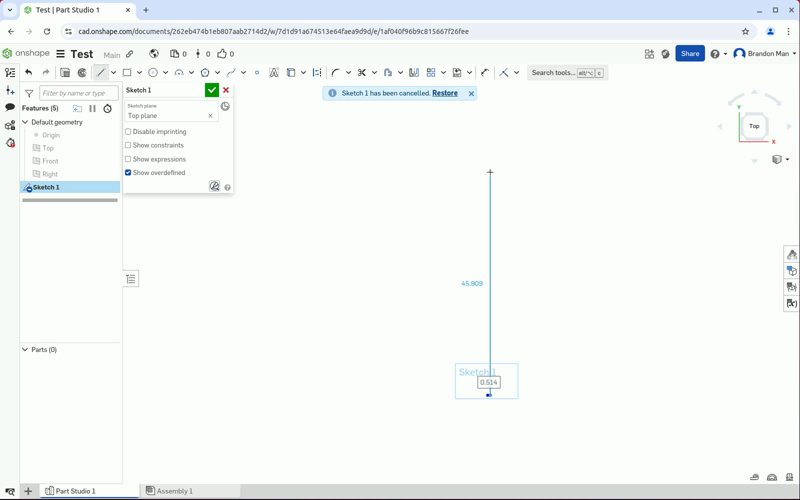
key_down(shift)
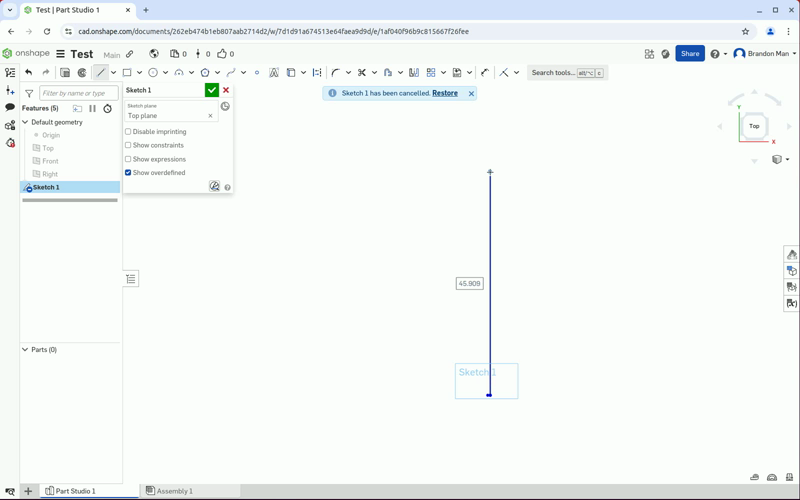
mouse_move(520, 171)
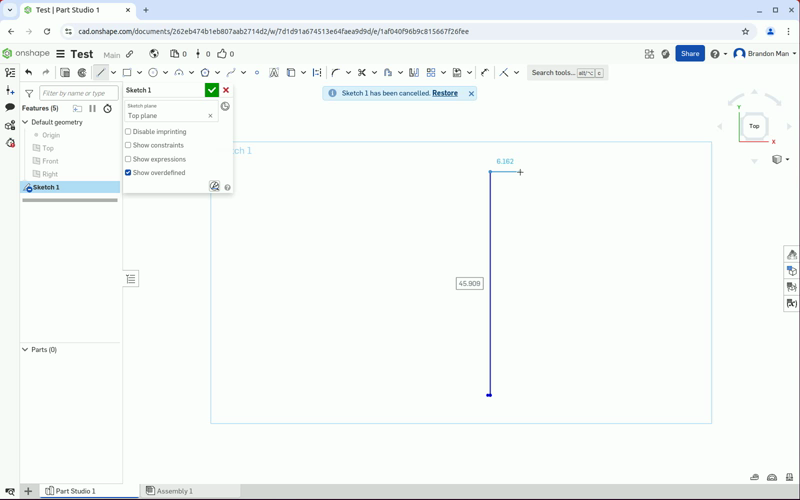
mouse_move(487, 171)
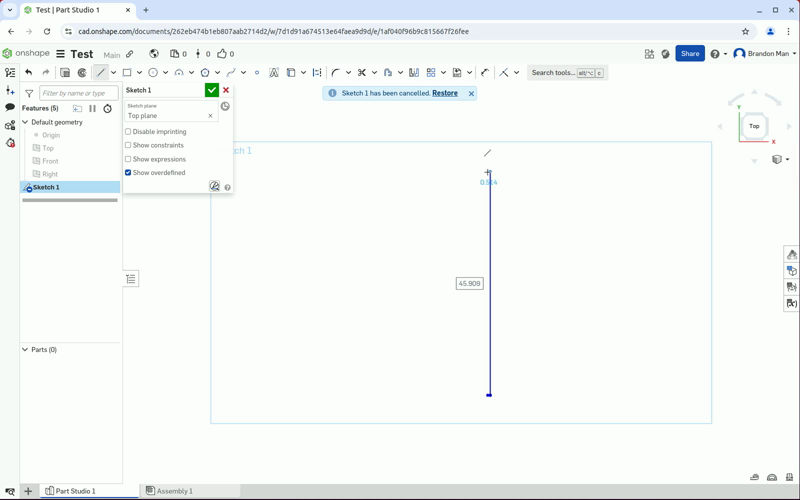
scroll(6)
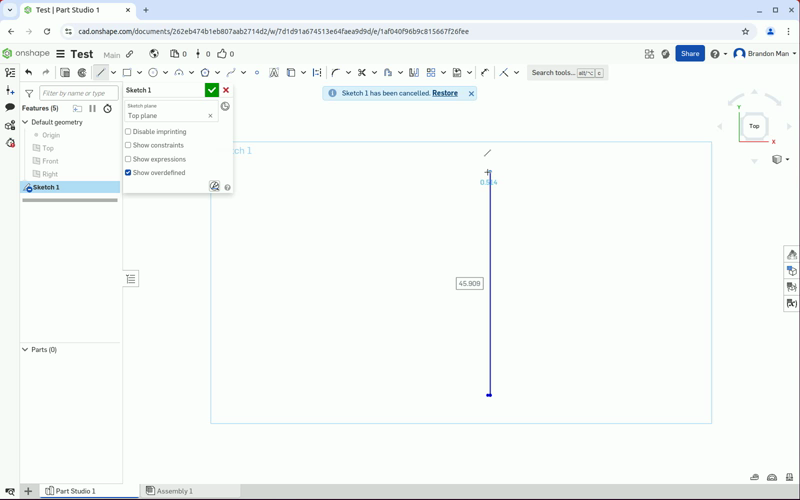
scroll(6)
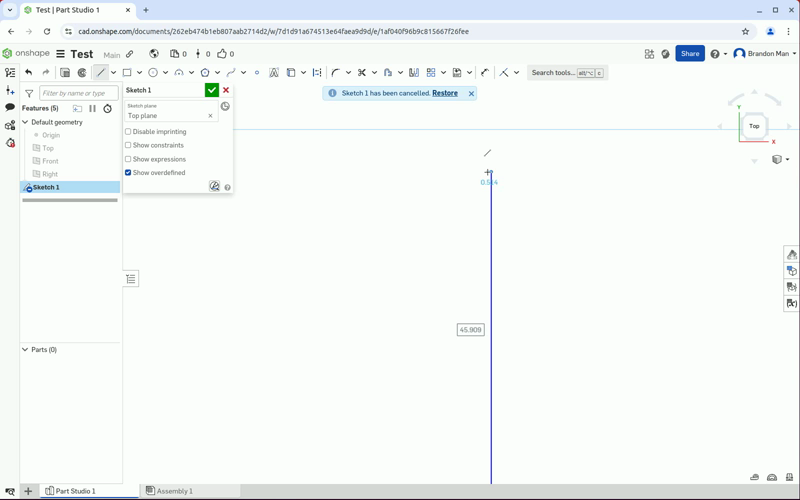
scroll(6)
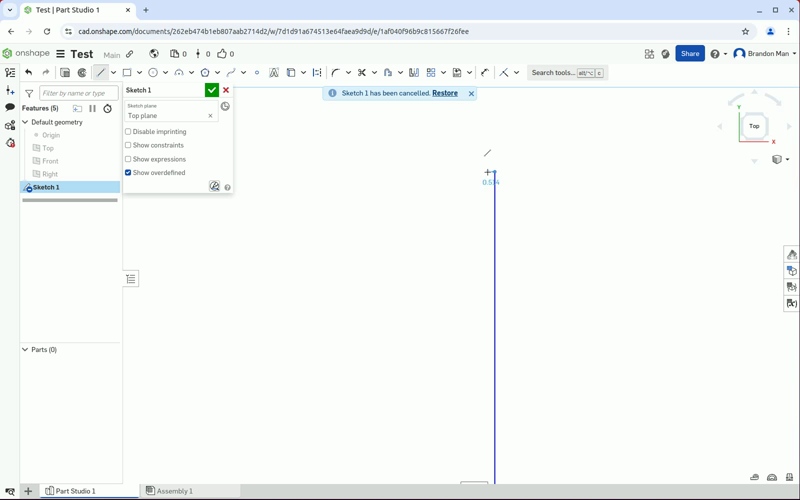
scroll(6)
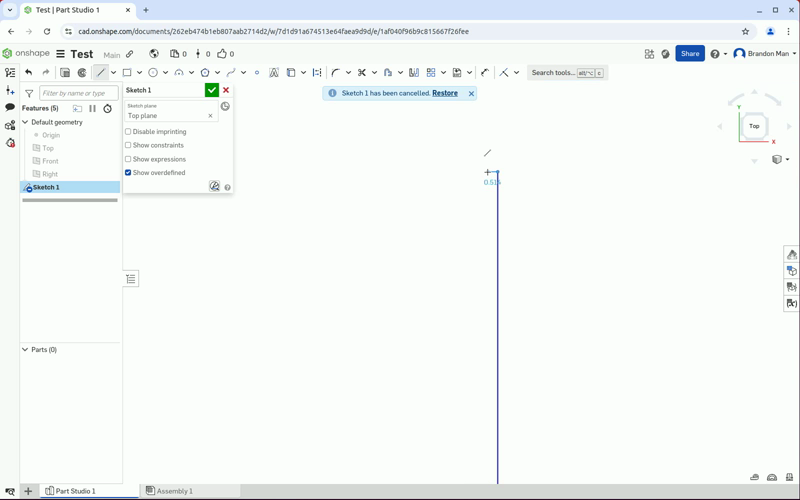
scroll(6)
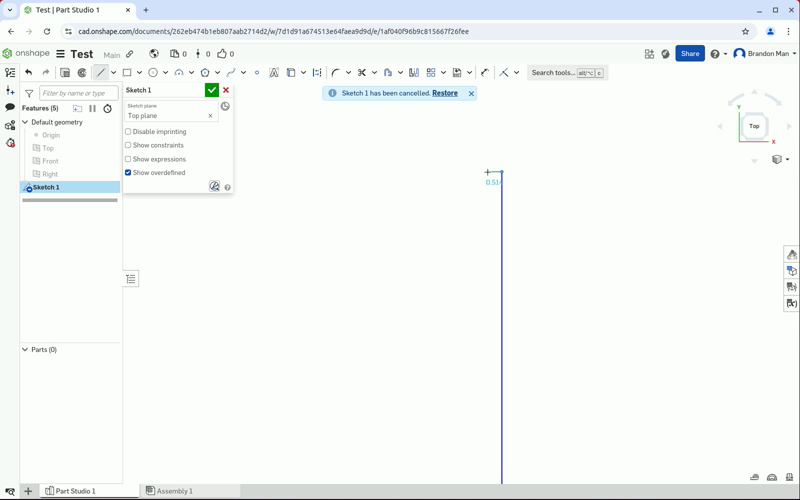
scroll(6)
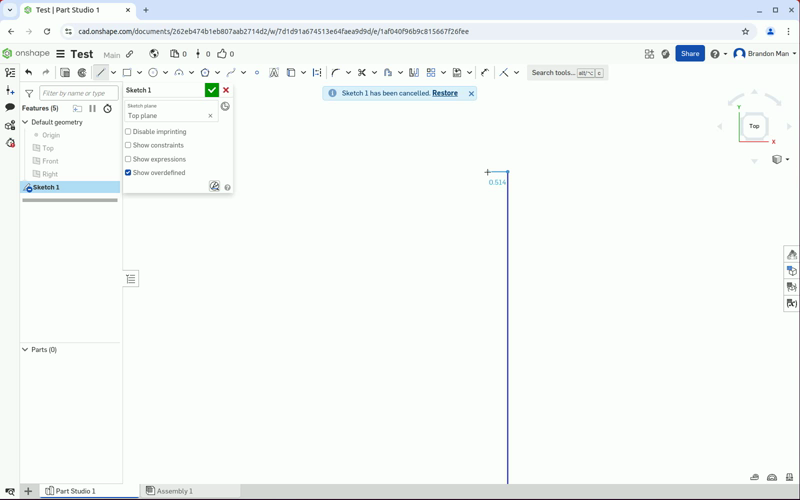
scroll(6)
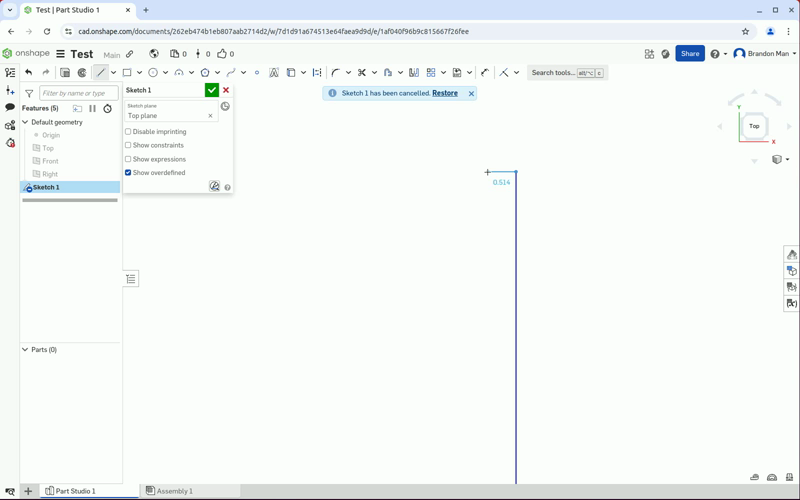
click(487, 171)
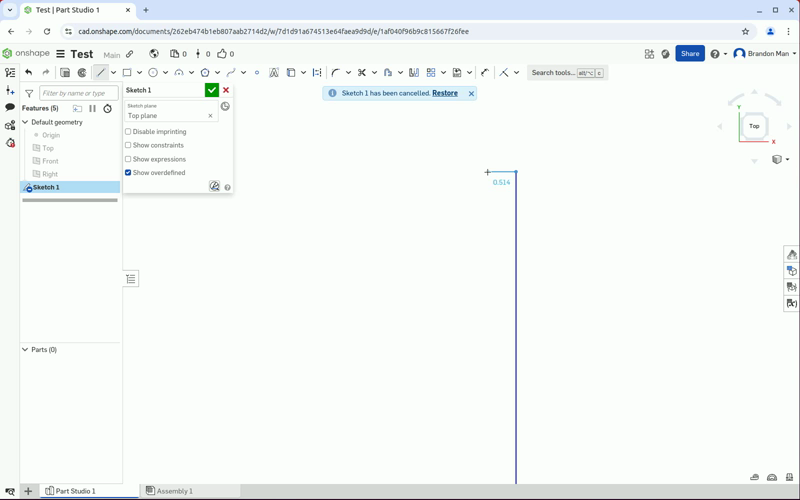
scroll(-6)
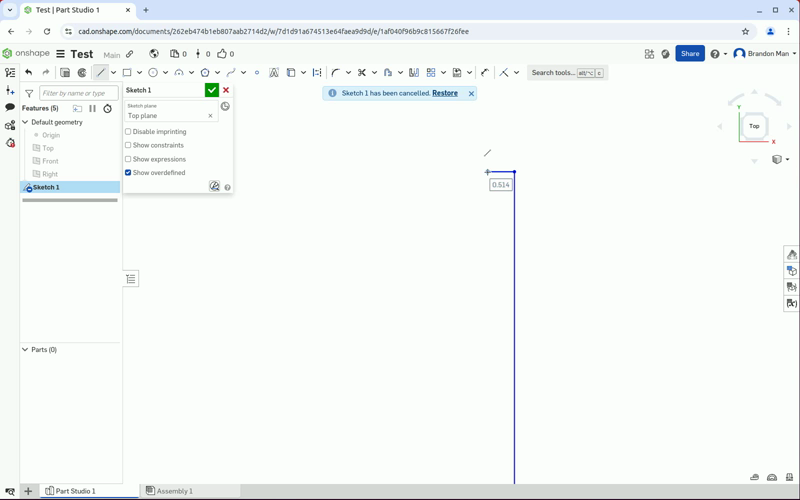
scroll(-6)
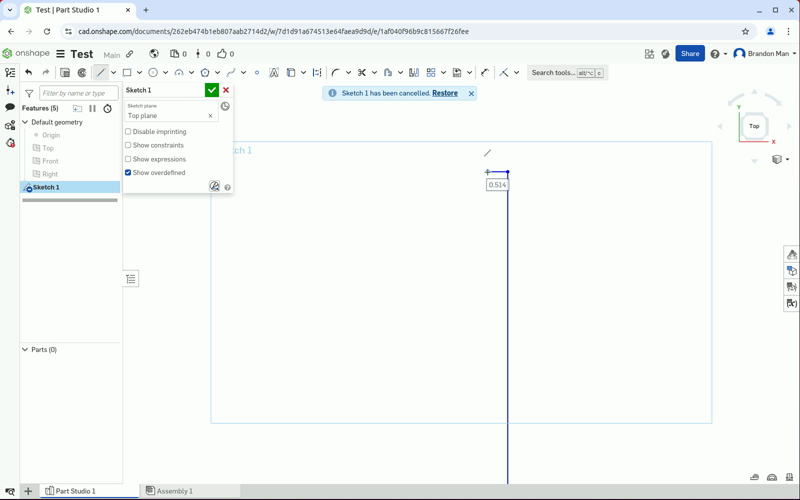
scroll(-6)
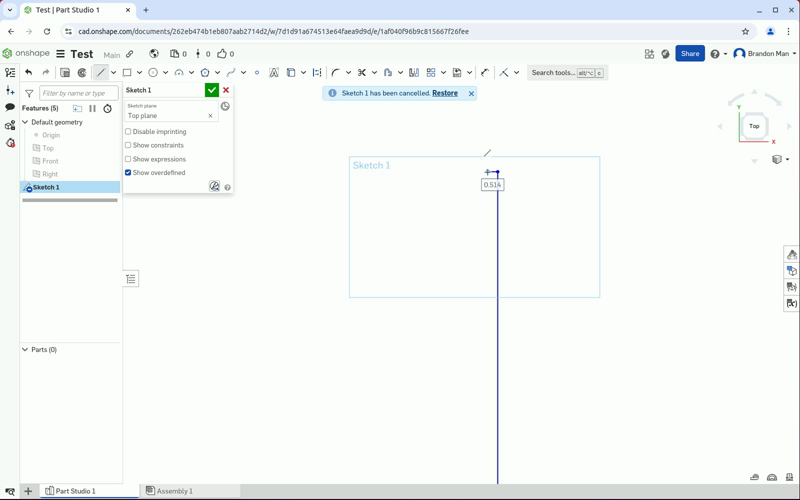
scroll(-6)
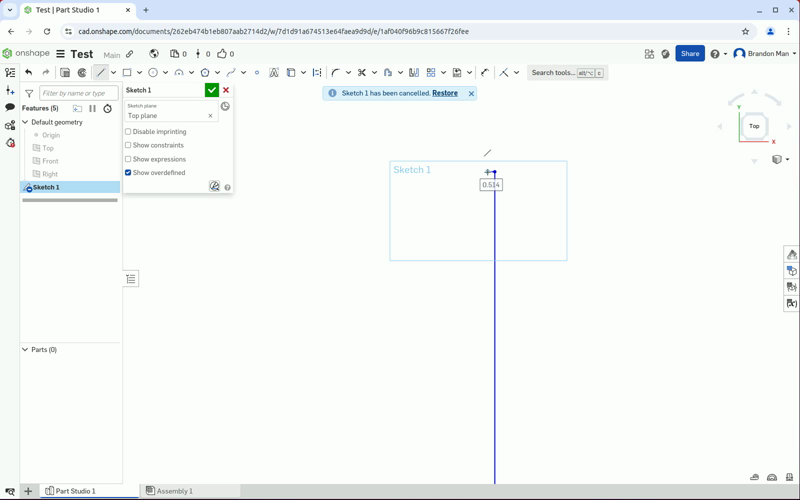
scroll(-6)
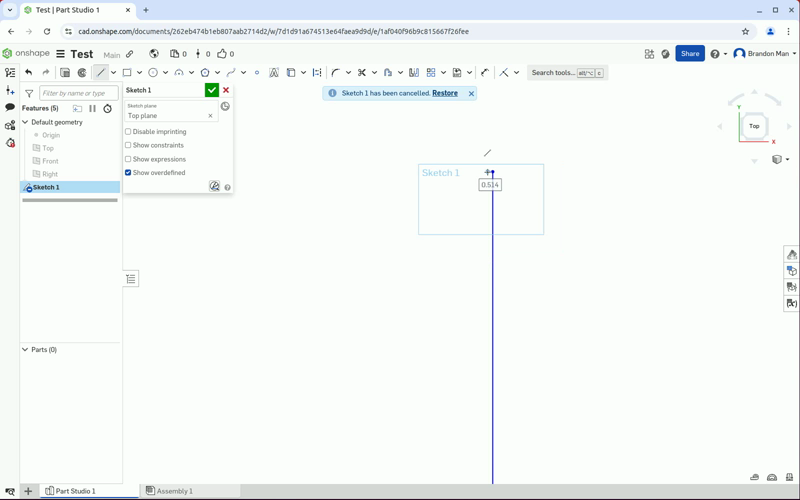
scroll(-6)
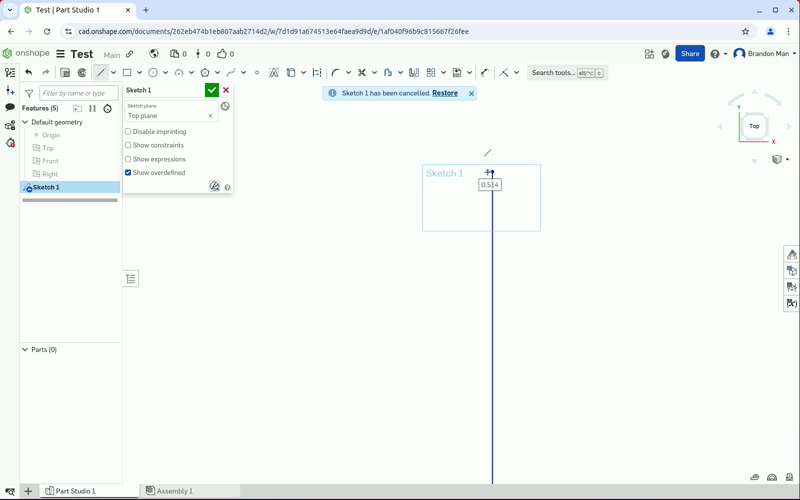
scroll(-6)
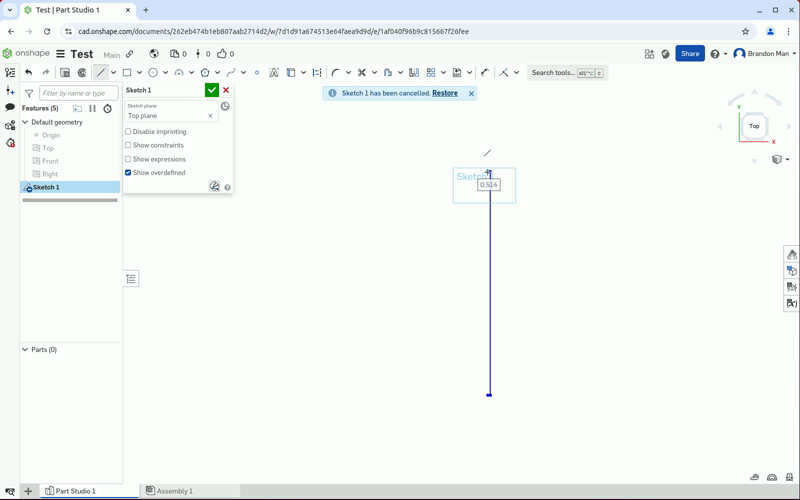
key_up(shift)
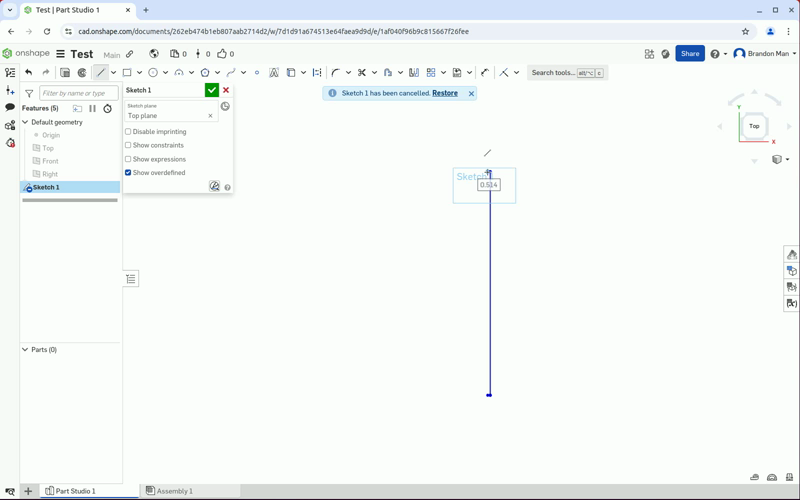
key_down(shift)
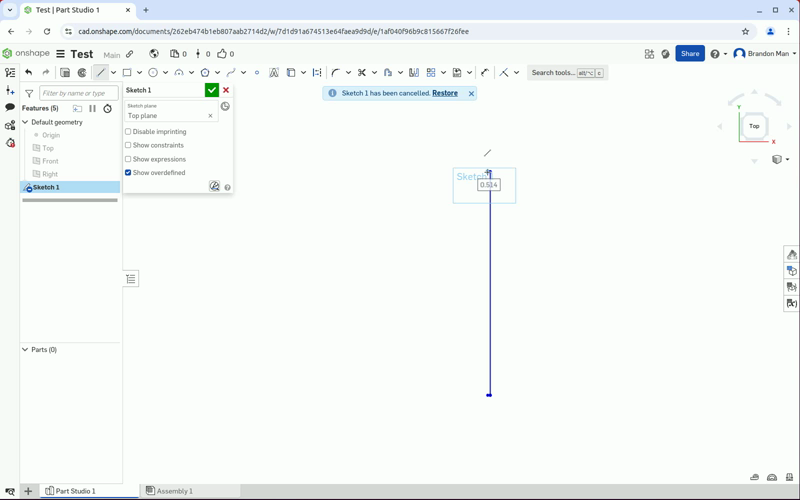
mouse_move(517, 171)
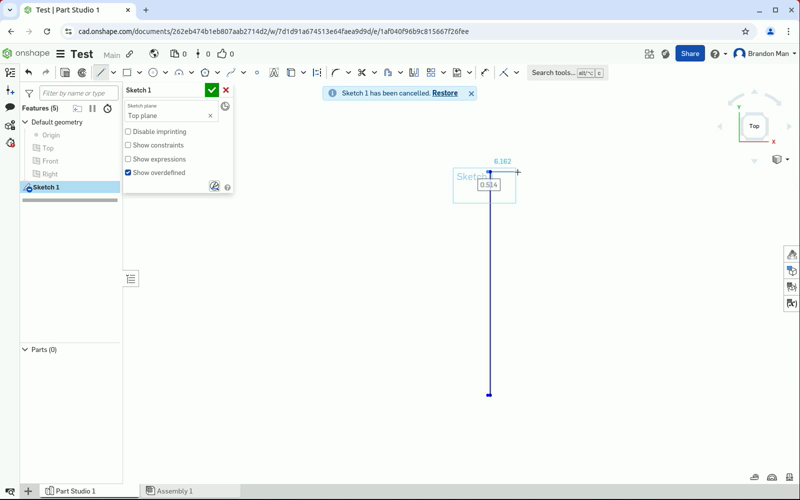
mouse_move(487, 211)
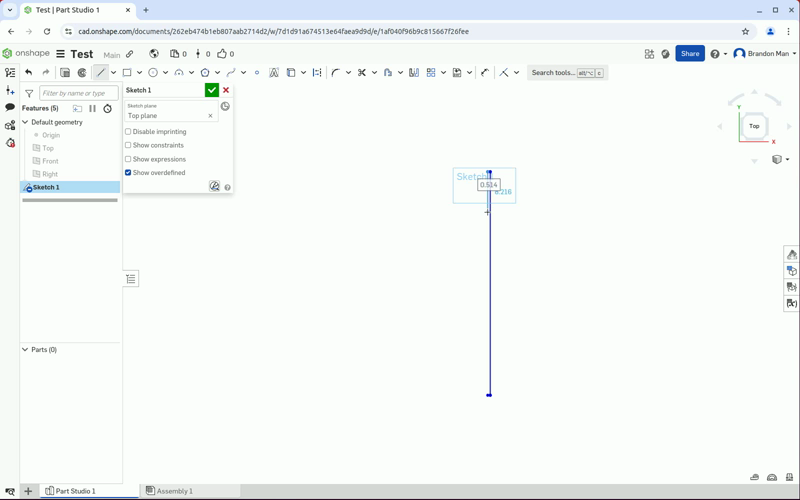
click(487, 211)
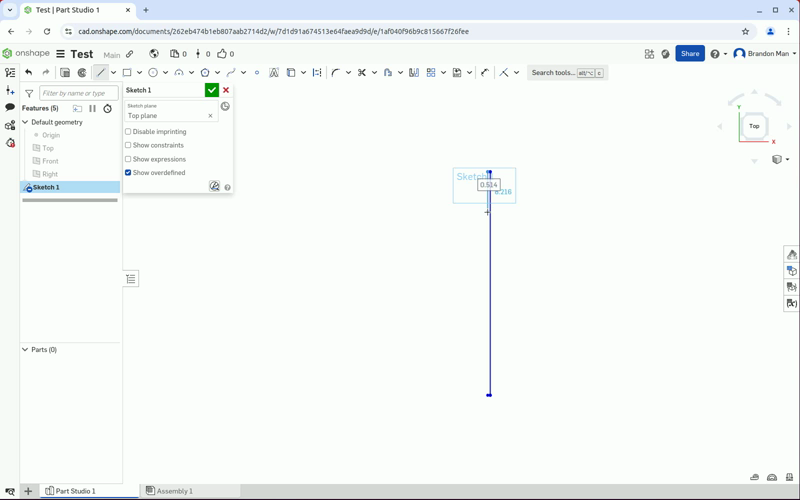
key_up(shift)
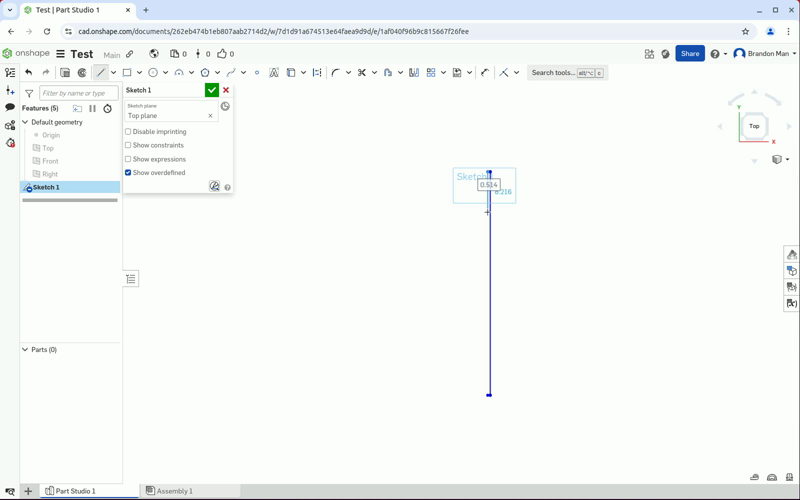
key_down(shift)
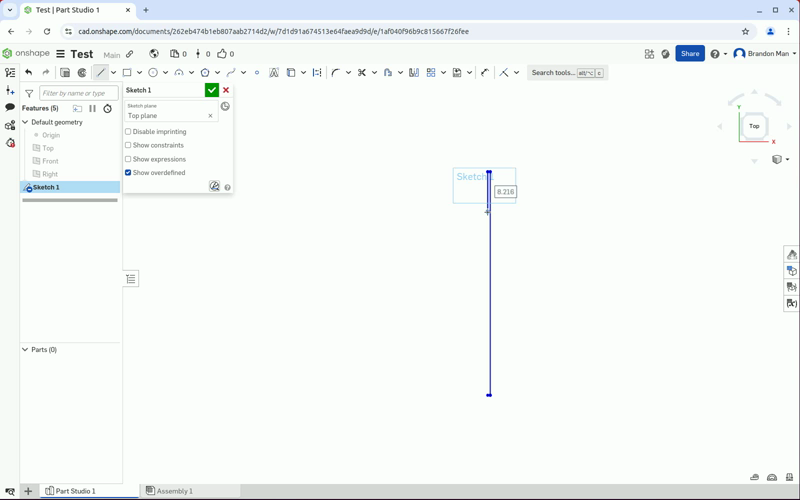
mouse_move(517, 211)
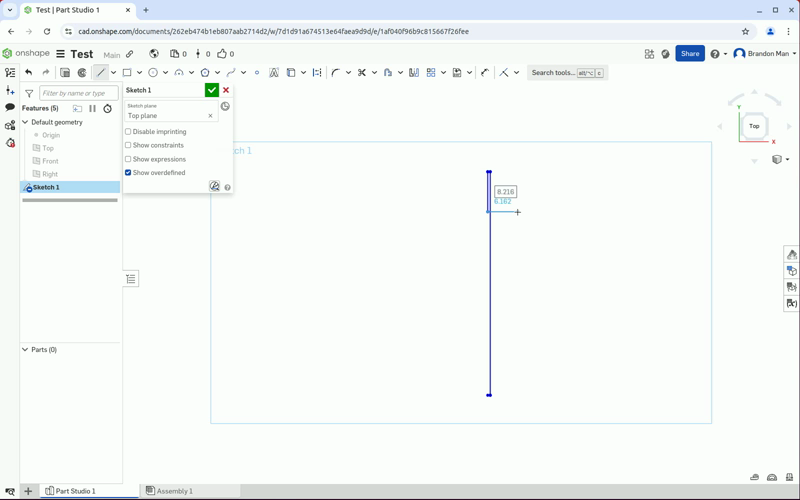
mouse_move(487, 251)
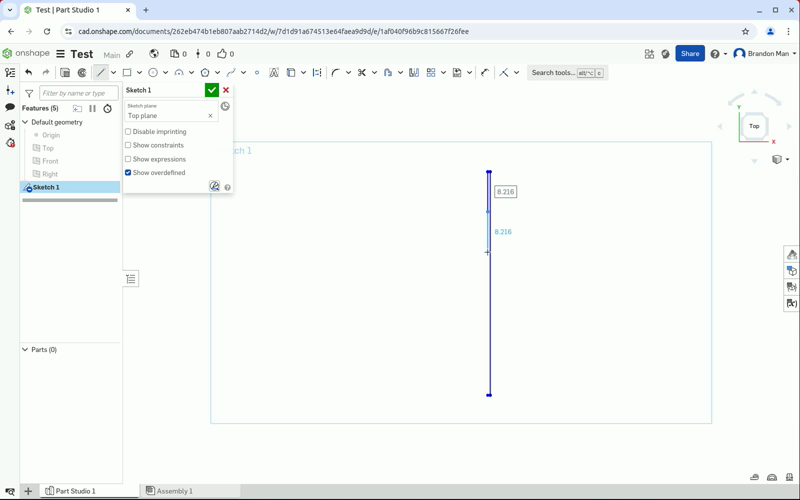
click(487, 251)
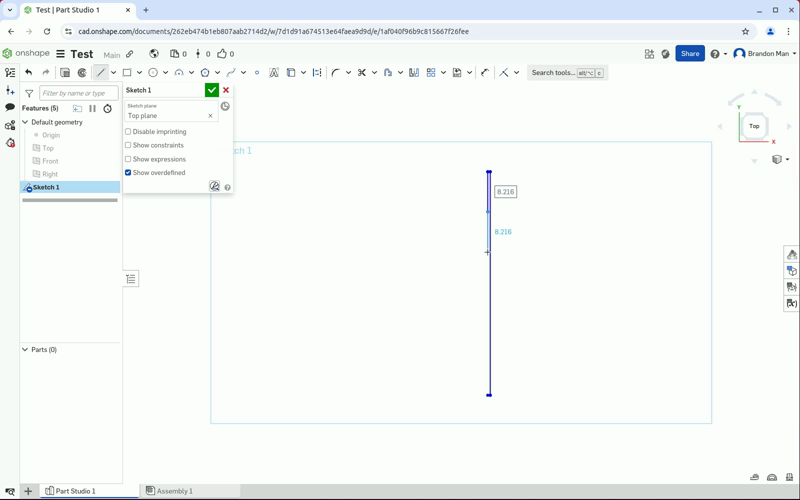
key_up(shift)
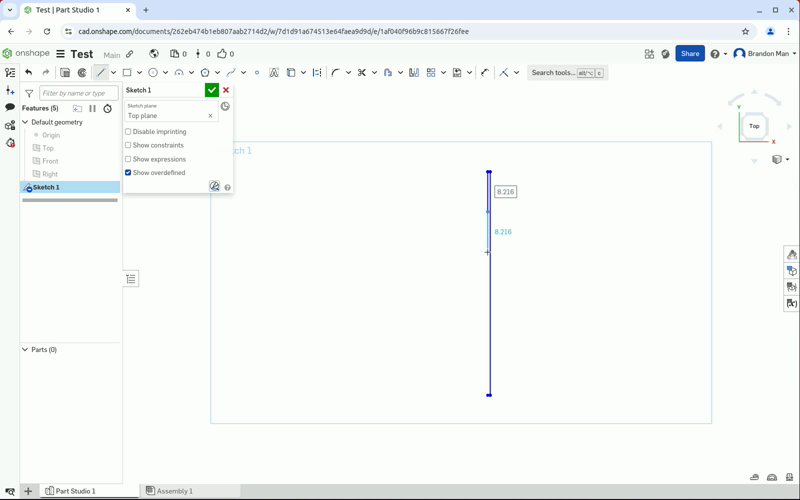
key_down(shift)
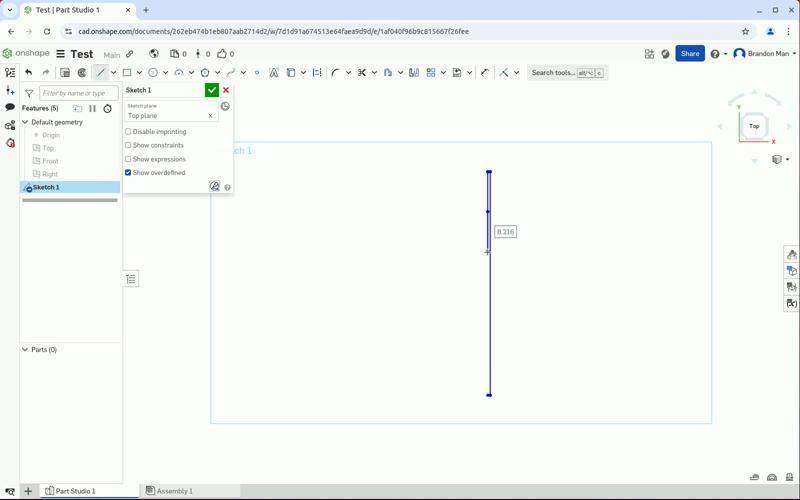
mouse_move(487, 315)
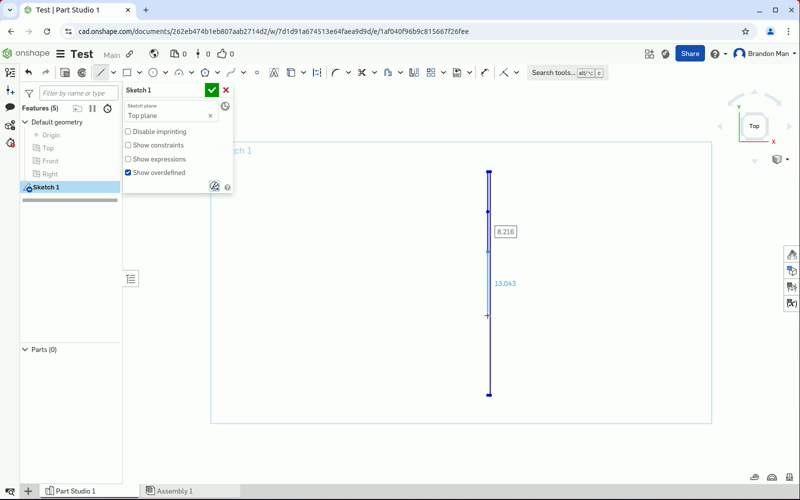
click(487, 315)
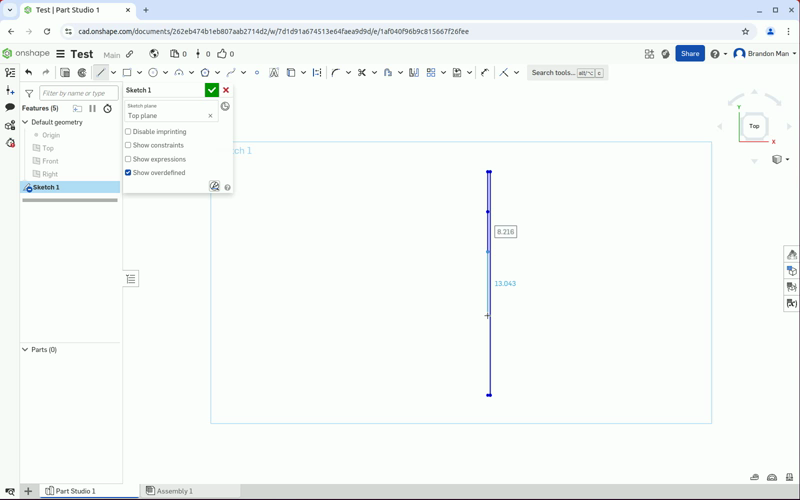
key_up(shift)
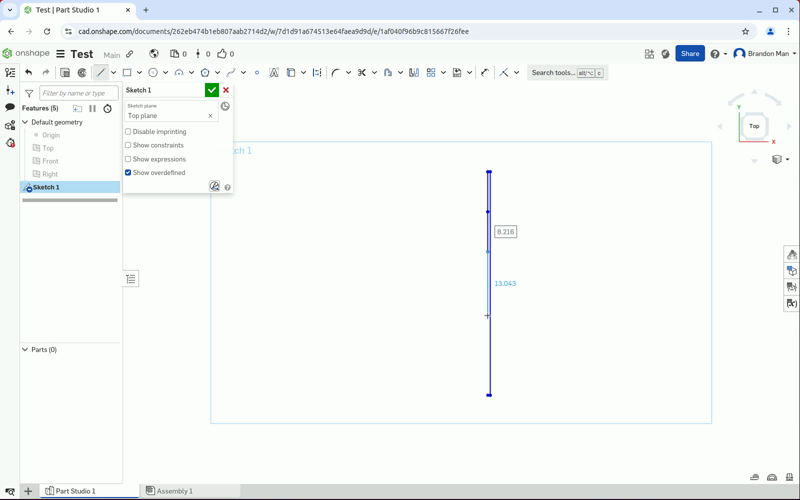
key_down(shift)
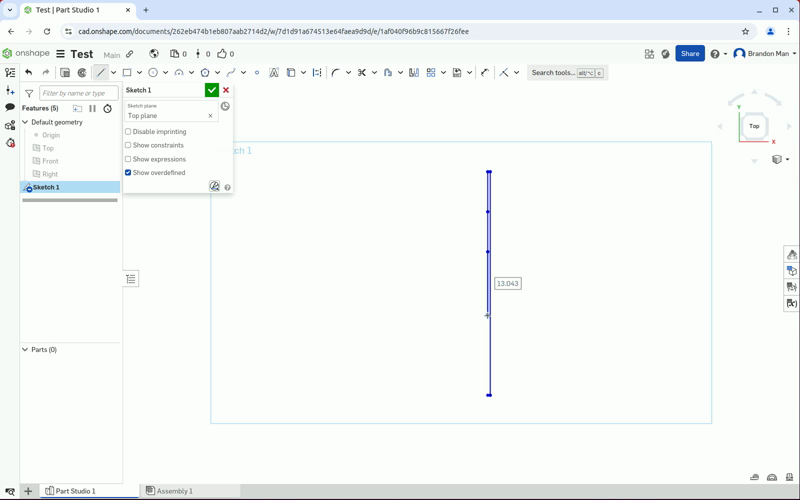
mouse_move(517, 315)
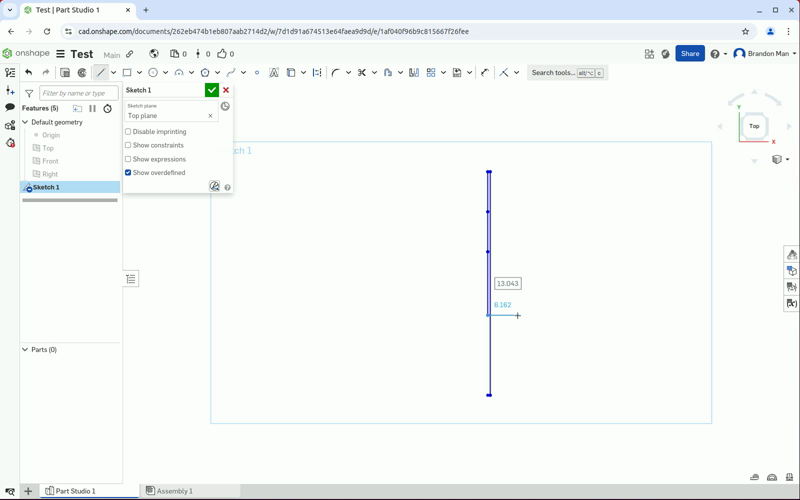
mouse_move(487, 355)
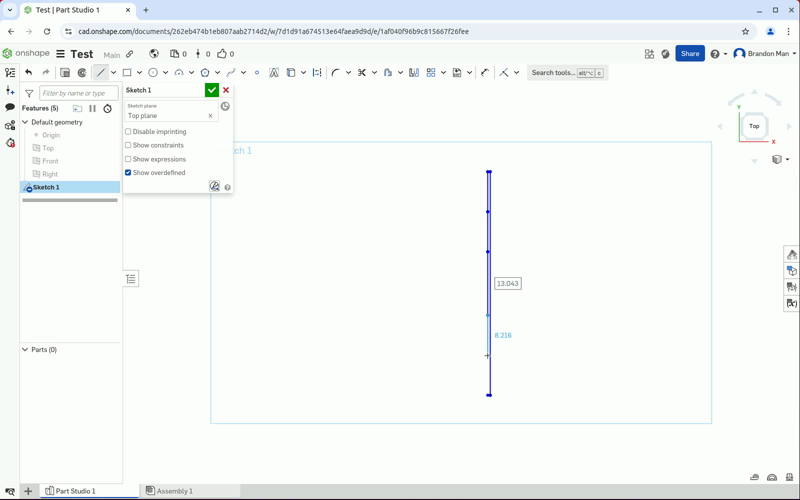
click(487, 355)
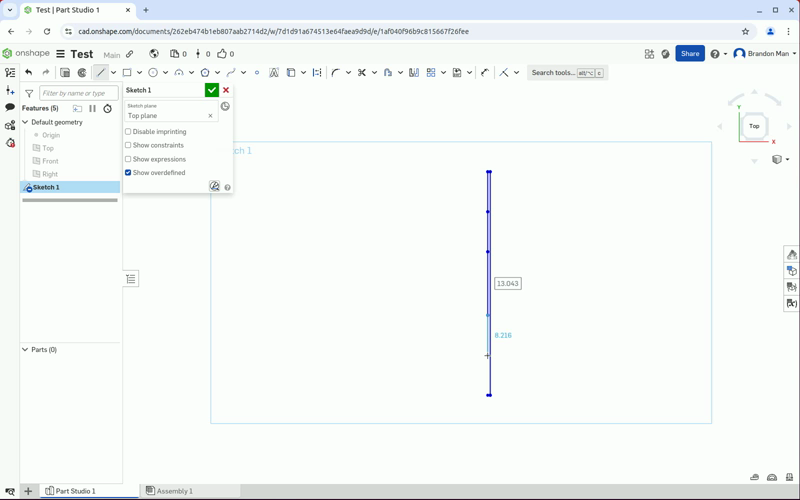
key_up(shift)
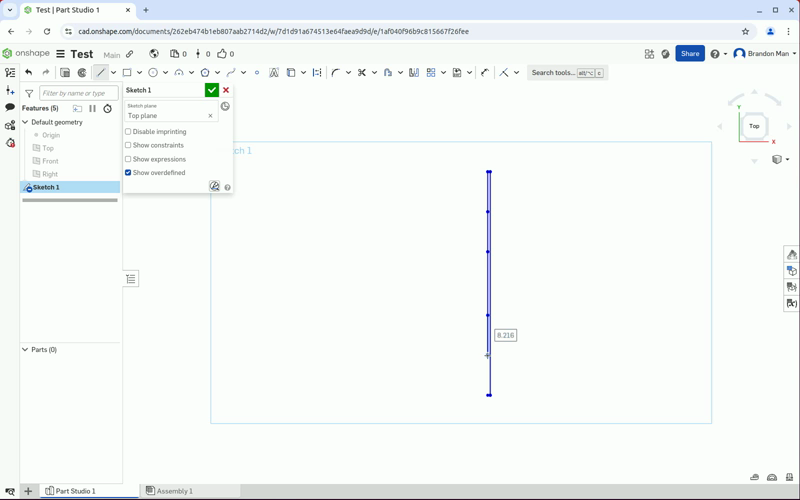
mouse_move(517, 355)
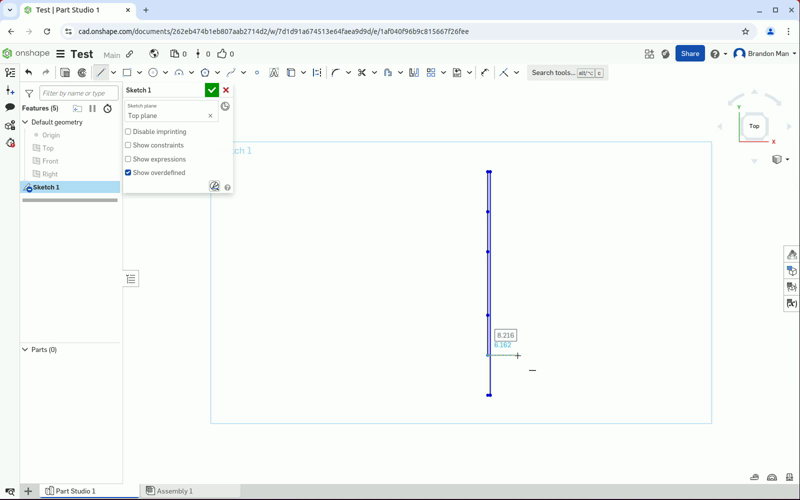
key_down(shift)
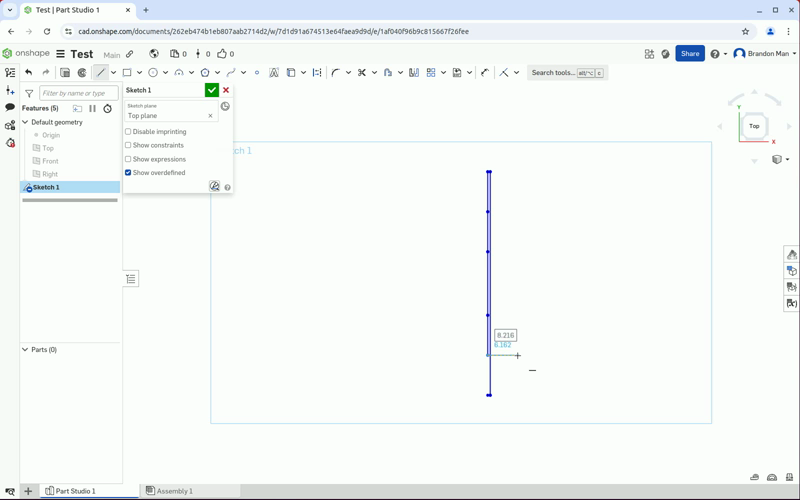
mouse_move(487, 395)
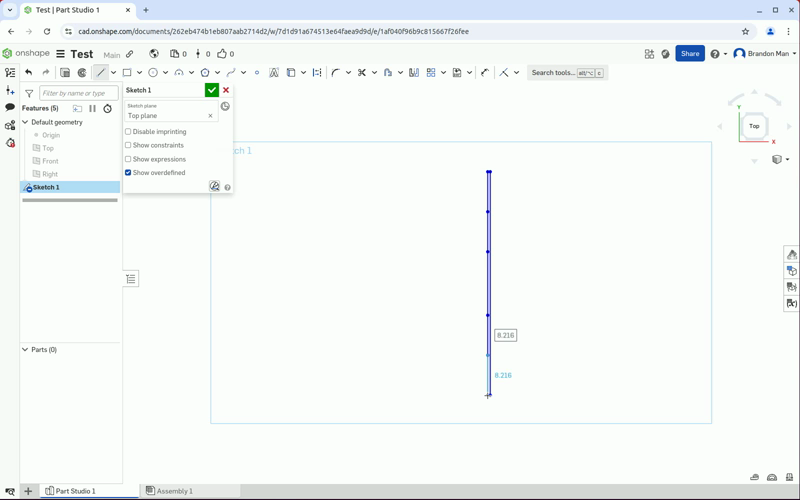
scroll(6)
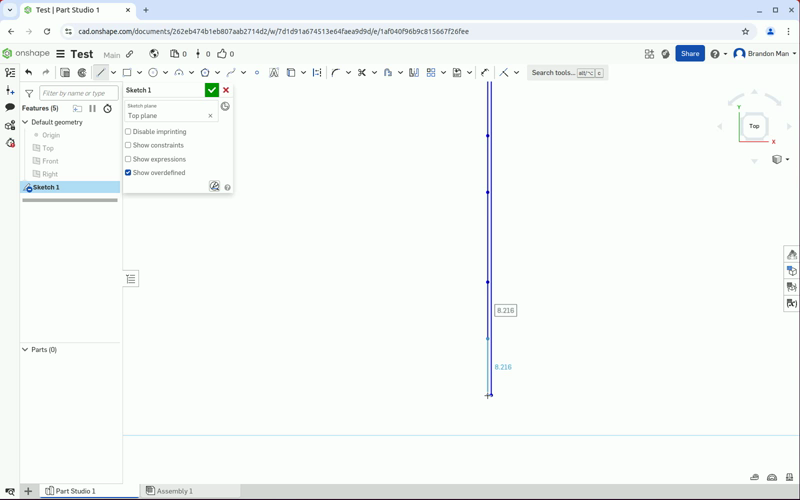
scroll(6)
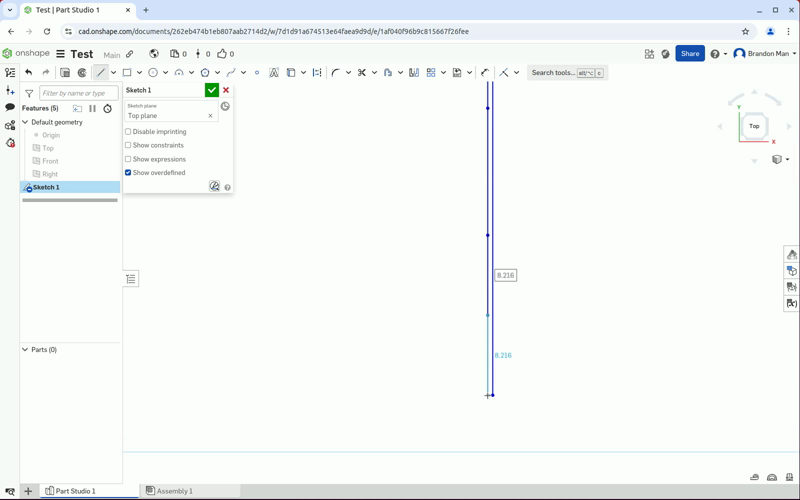
scroll(6)
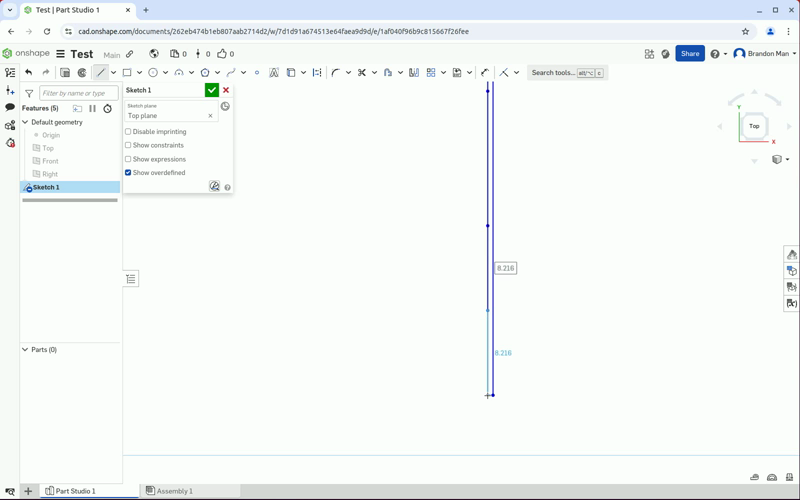
scroll(6)
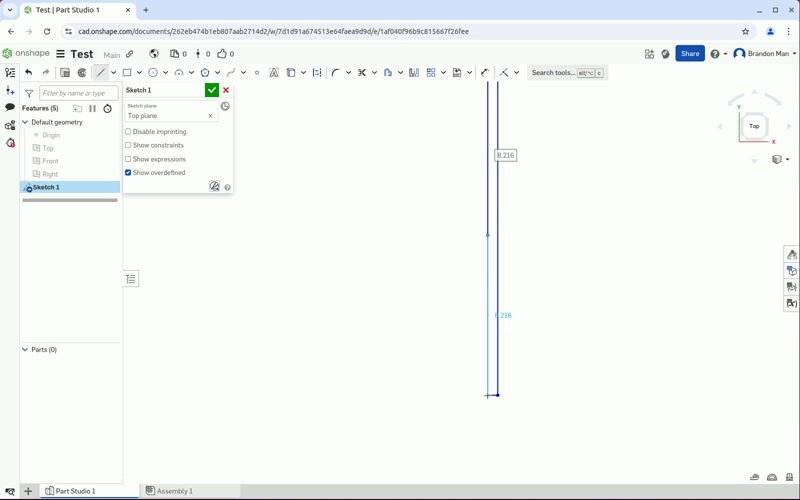
scroll(6)
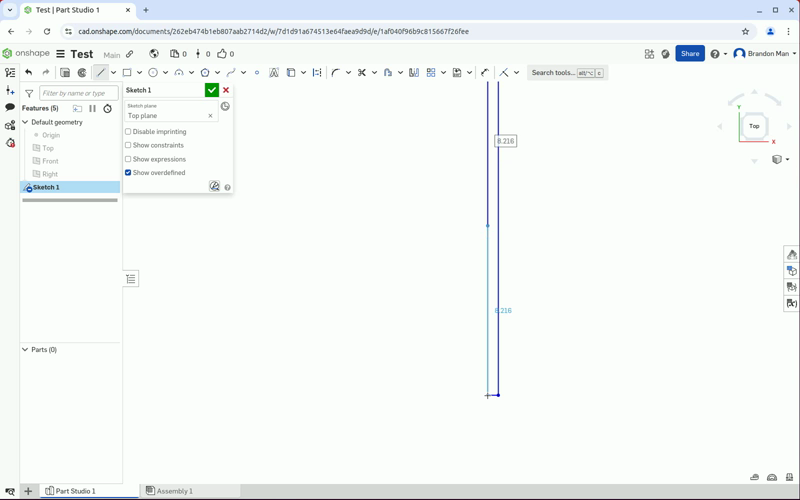
scroll(6)
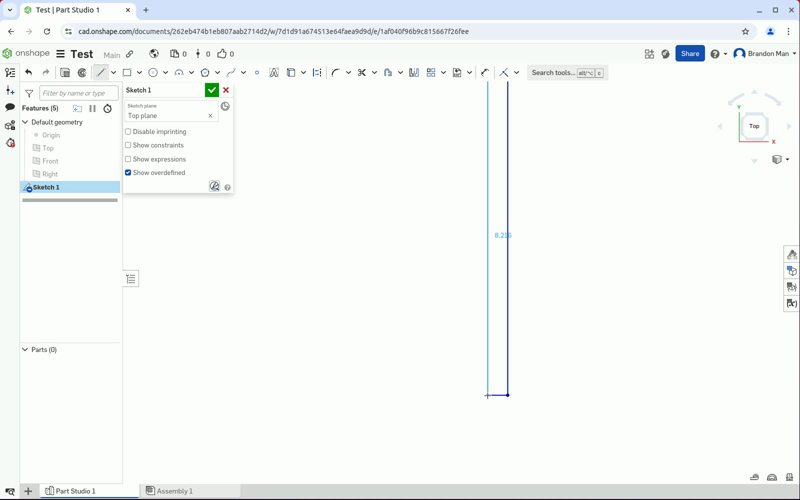
scroll(6)
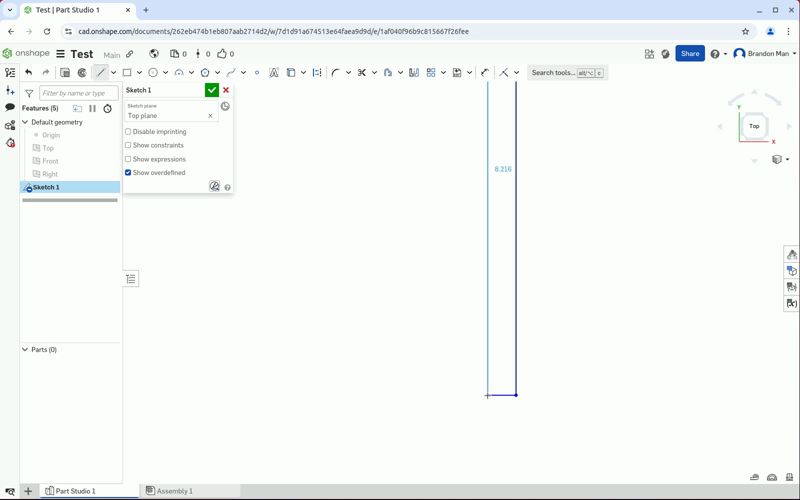
key_up(shift)
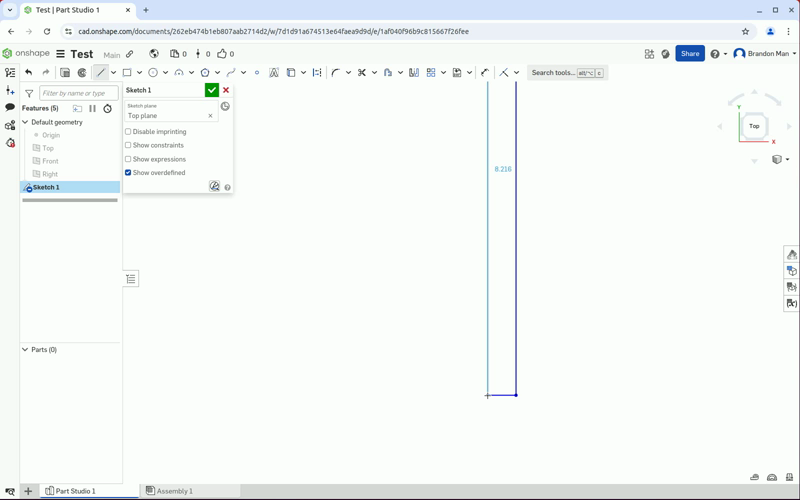
click(487, 395)
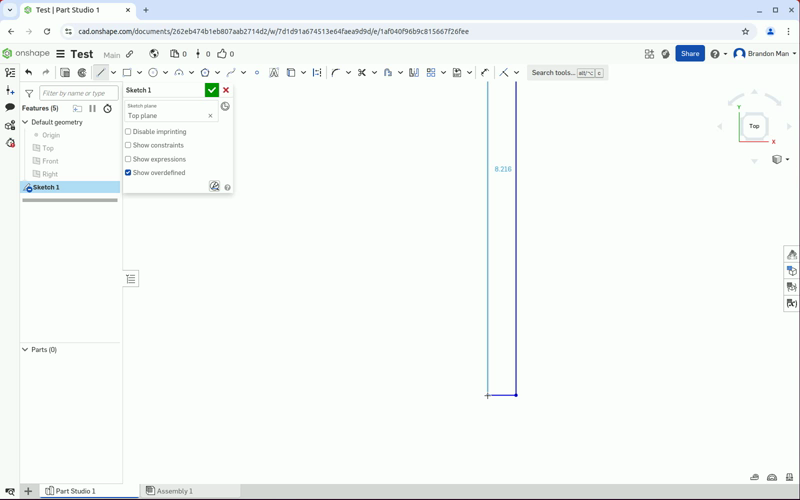
scroll(-6)
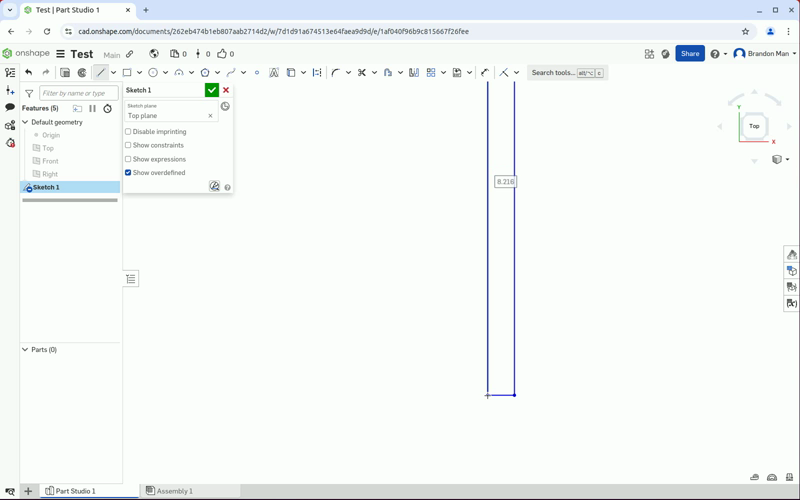
scroll(-6)
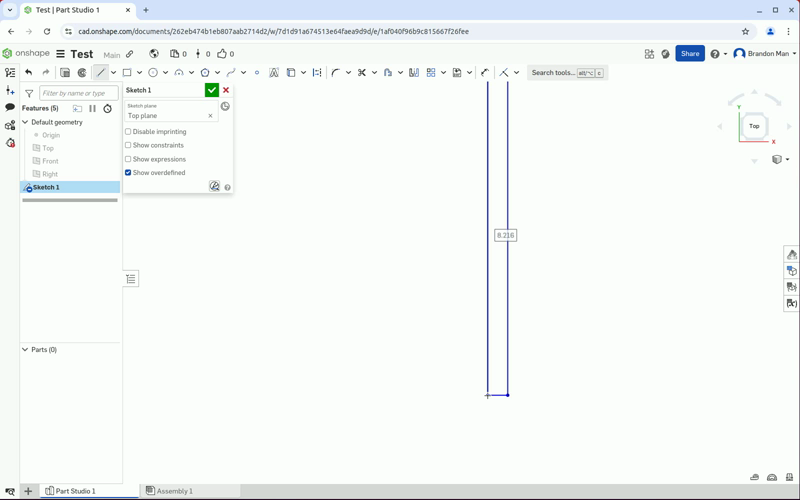
scroll(-6)
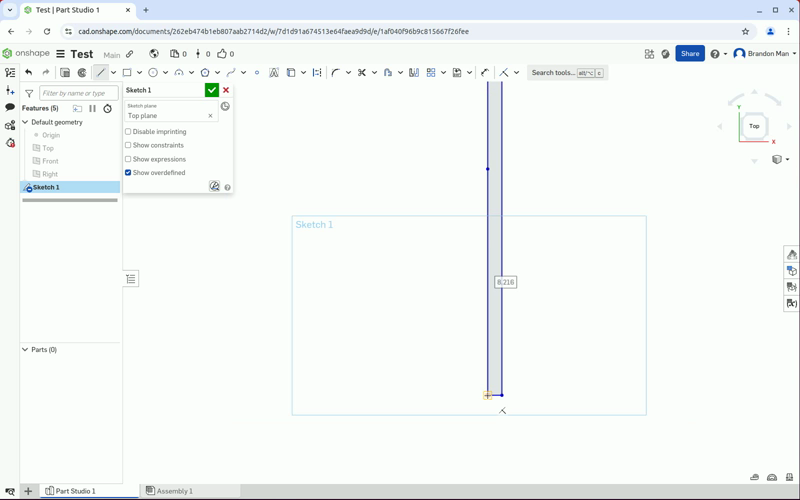
scroll(-6)
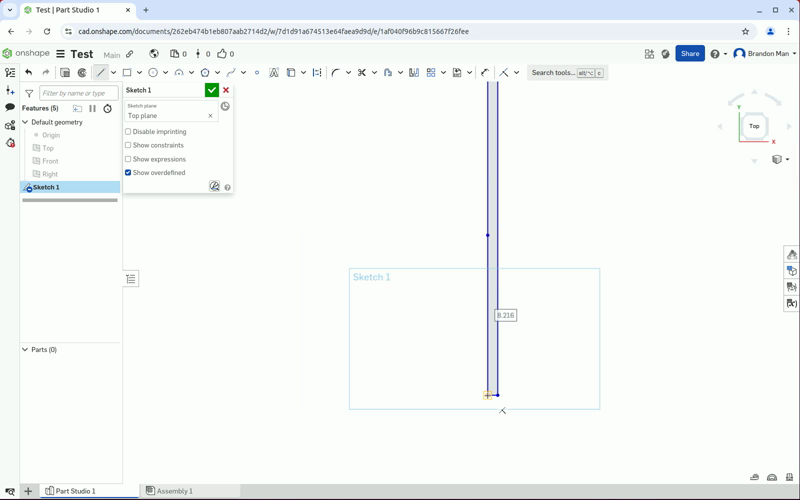
scroll(-6)
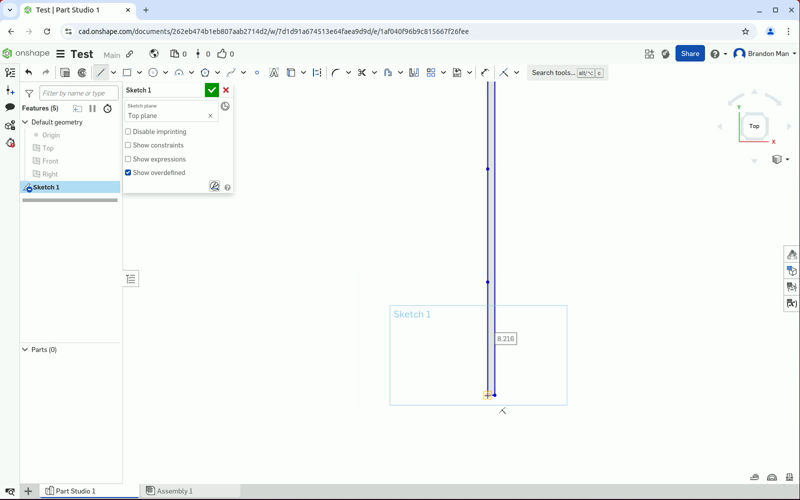
scroll(-6)
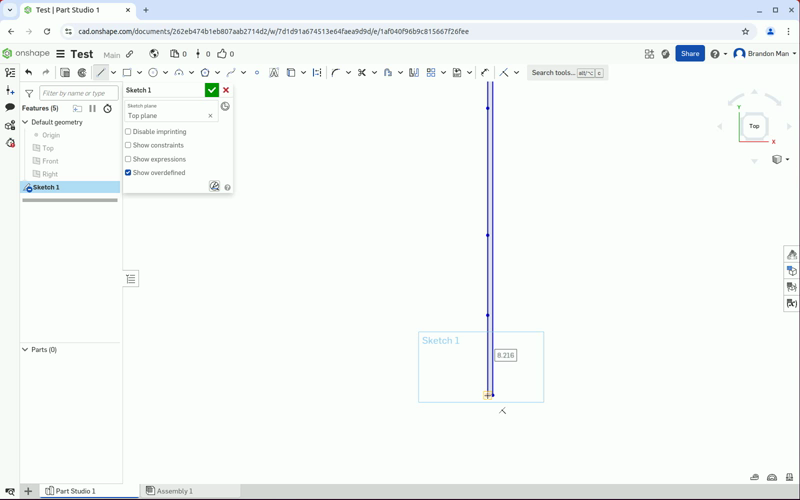
scroll(-6)
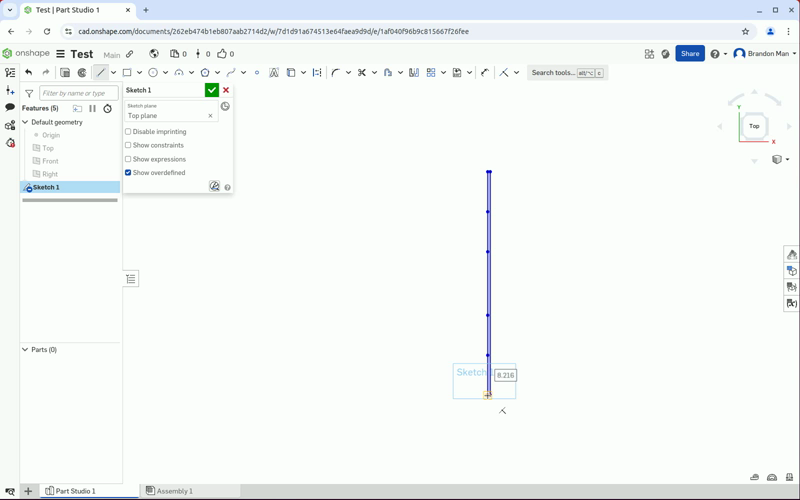
key(esc)
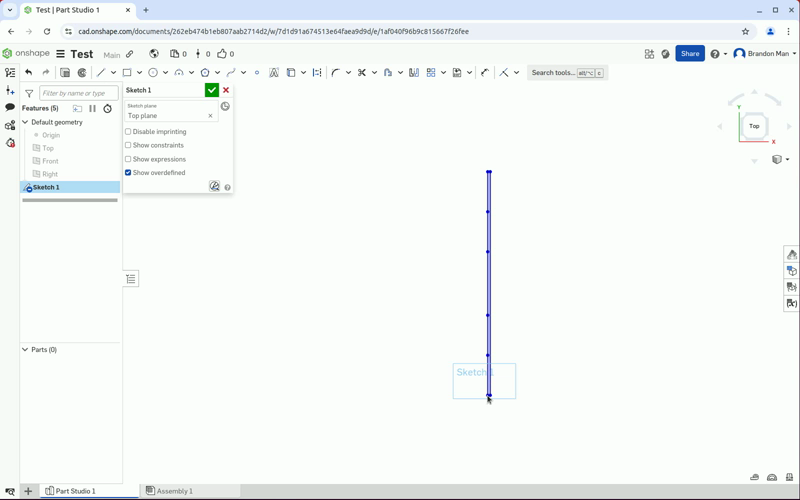
mouse_move(489, 199)
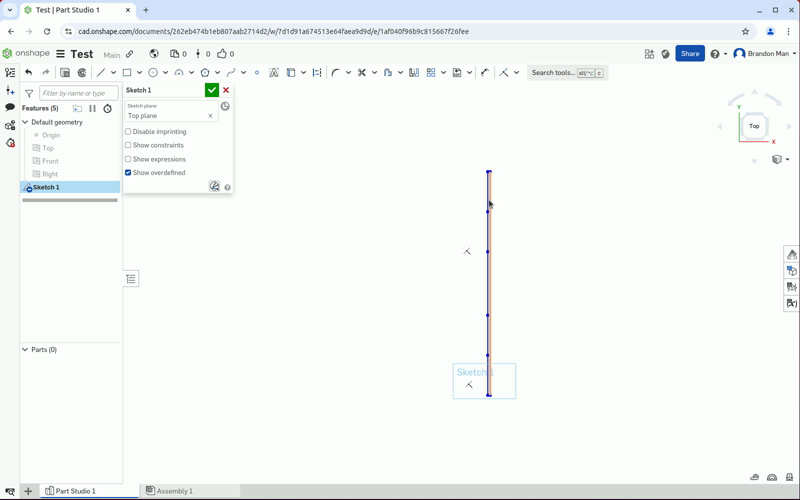
scroll(6)
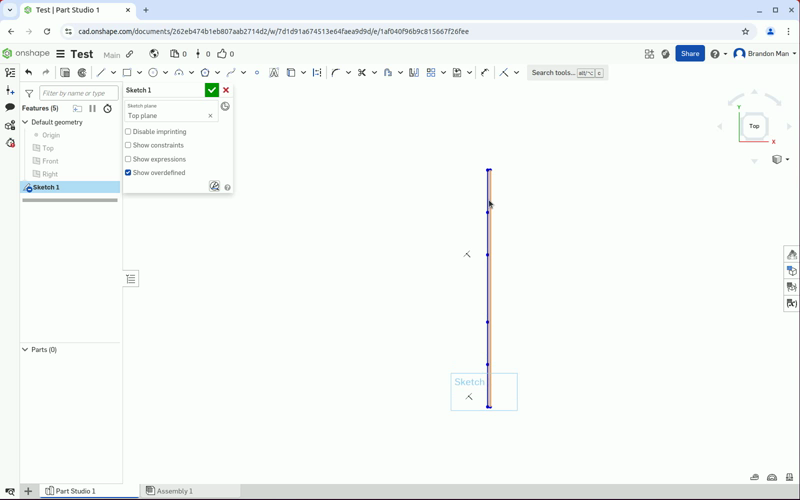
scroll(6)
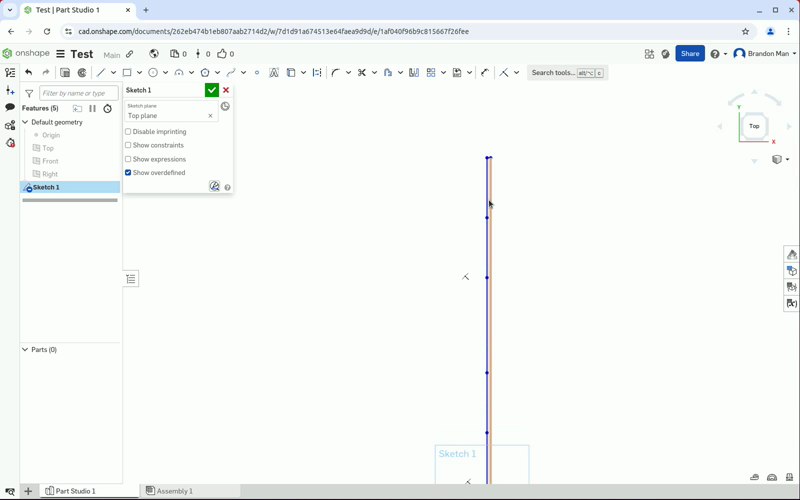
scroll(6)
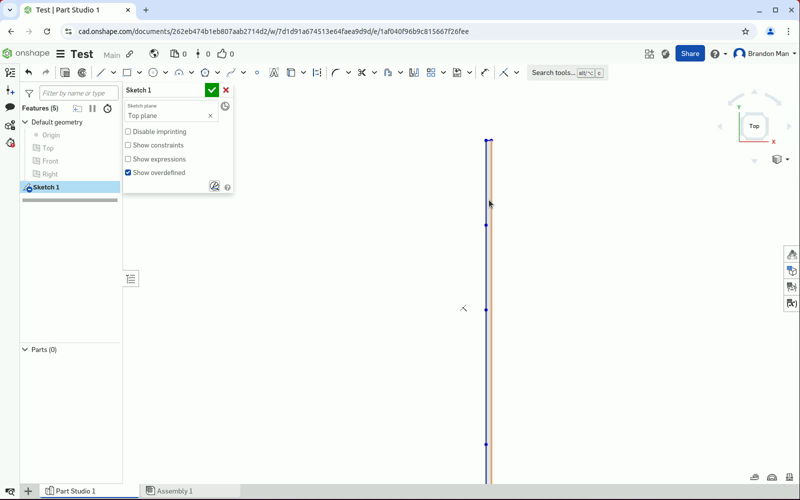
scroll(6)
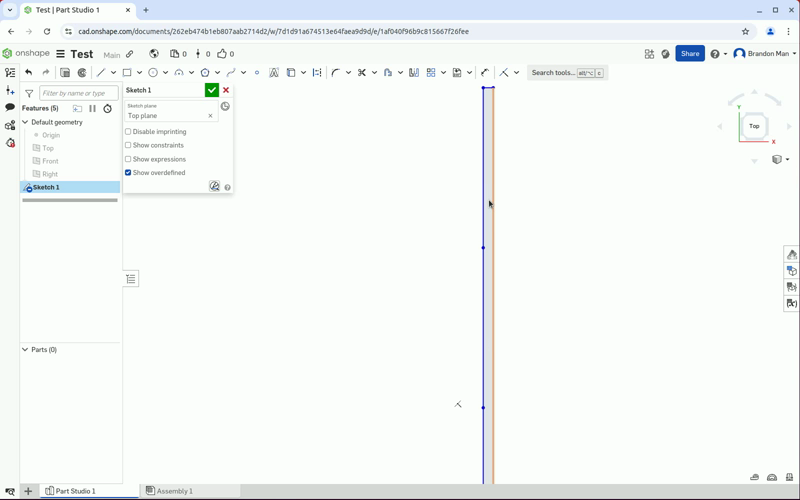
scroll(6)
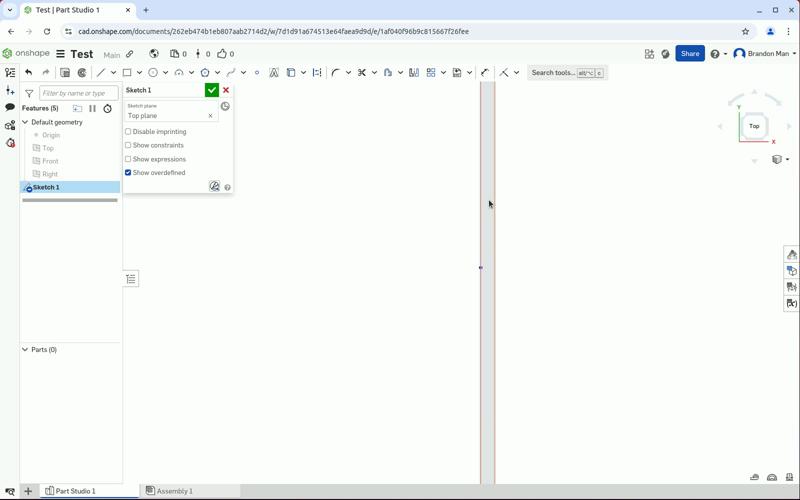
scroll(6)
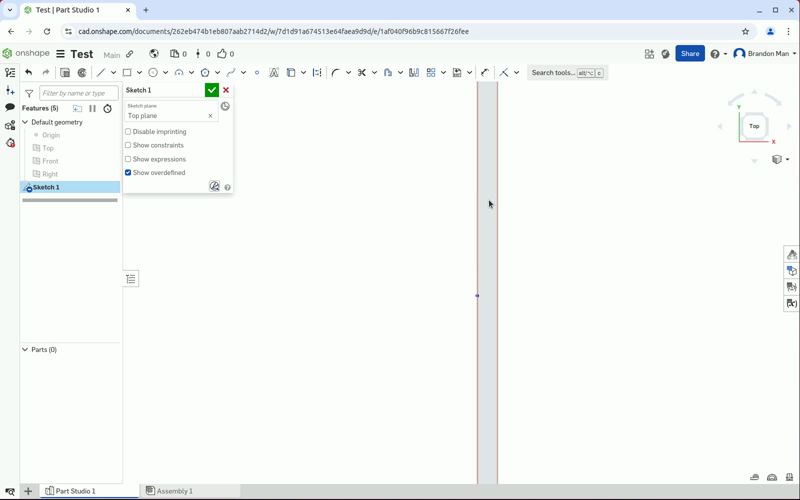
scroll(6)
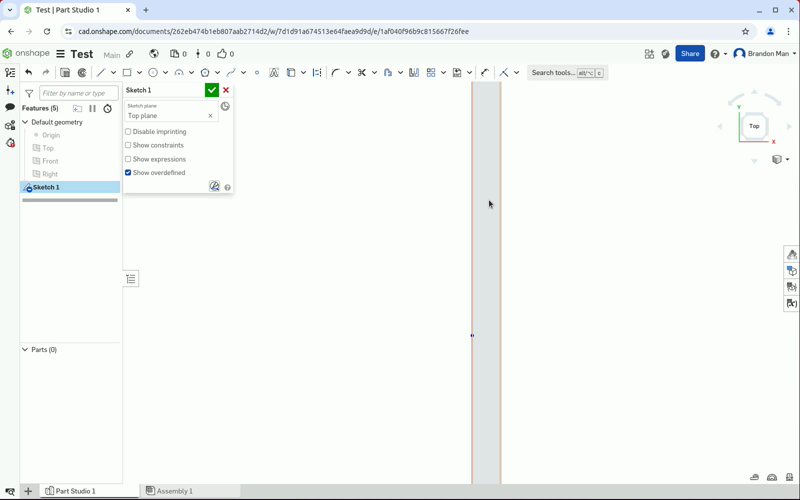
click(489, 199)
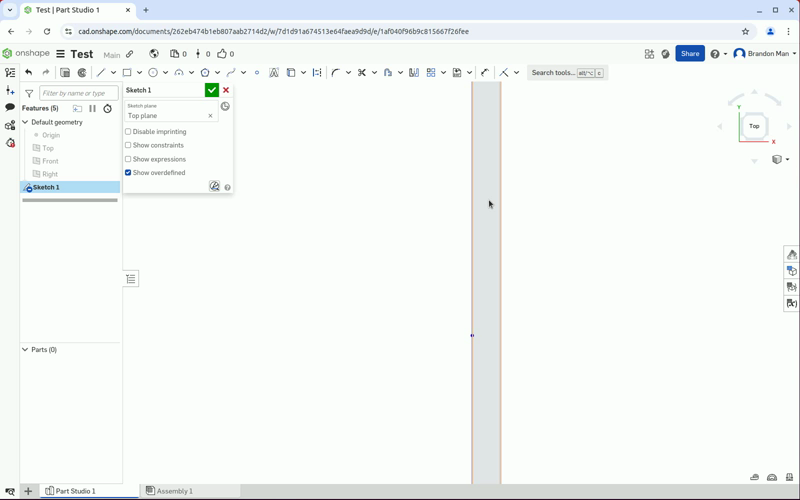
scroll(-6)
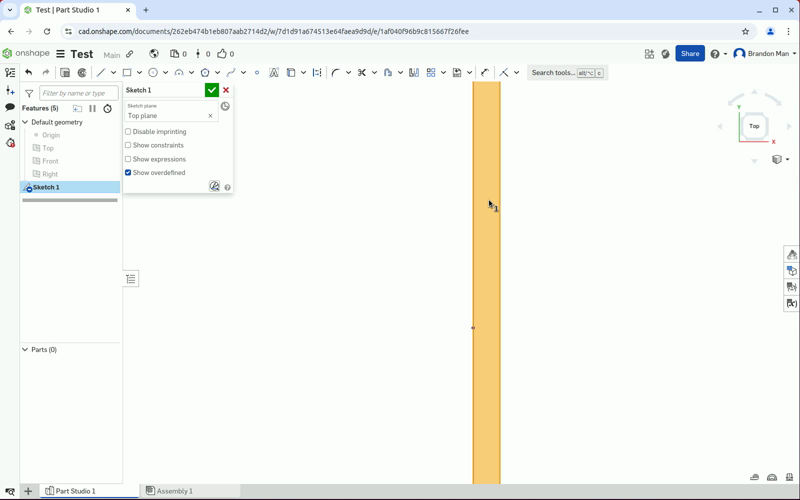
scroll(-6)
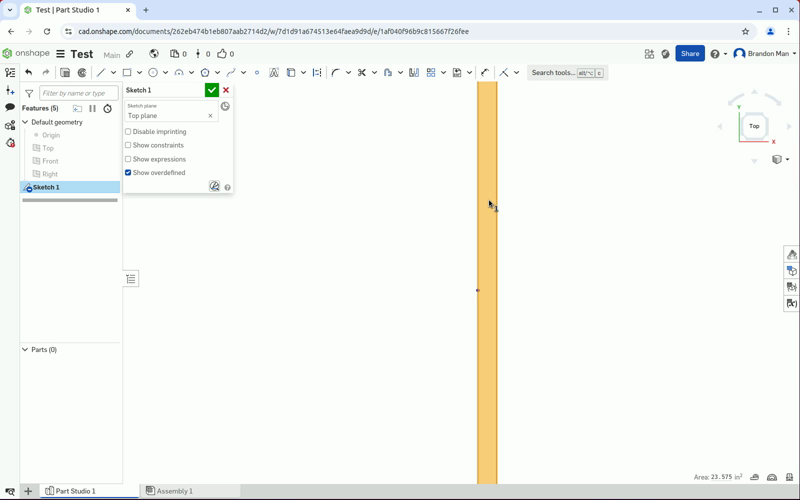
scroll(-6)
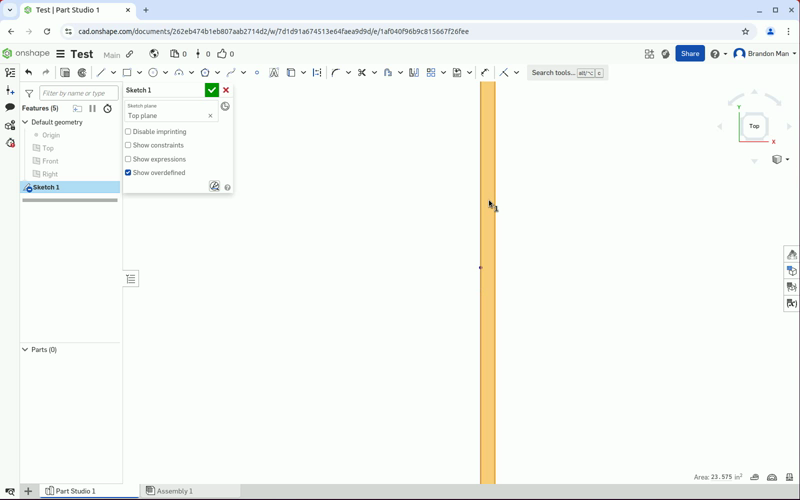
scroll(-6)
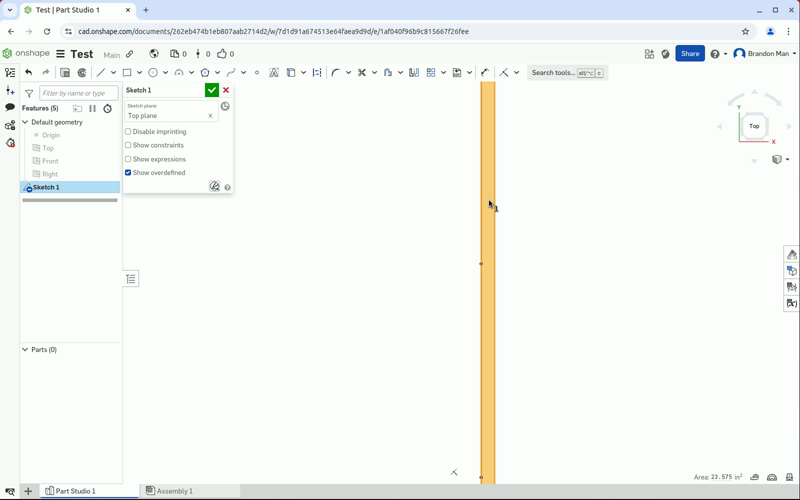
scroll(-6)
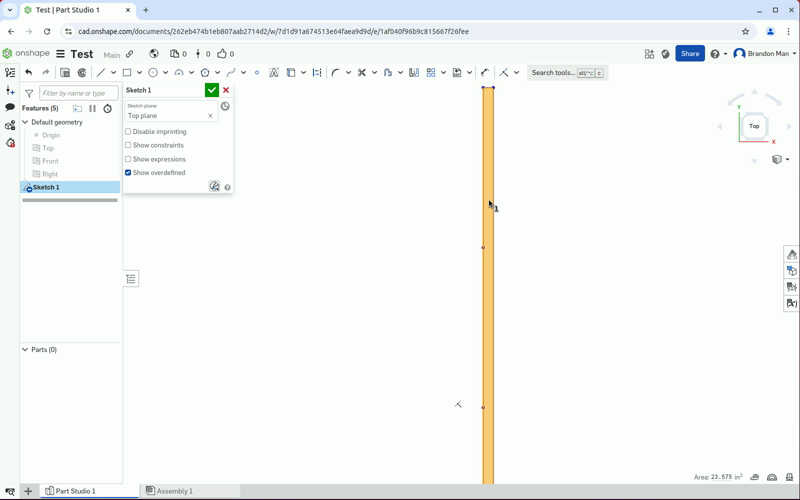
scroll(-6)
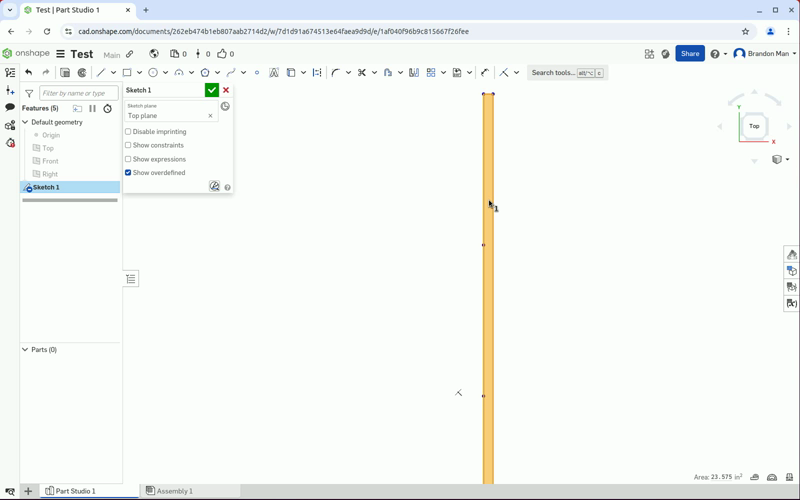
scroll(-6)
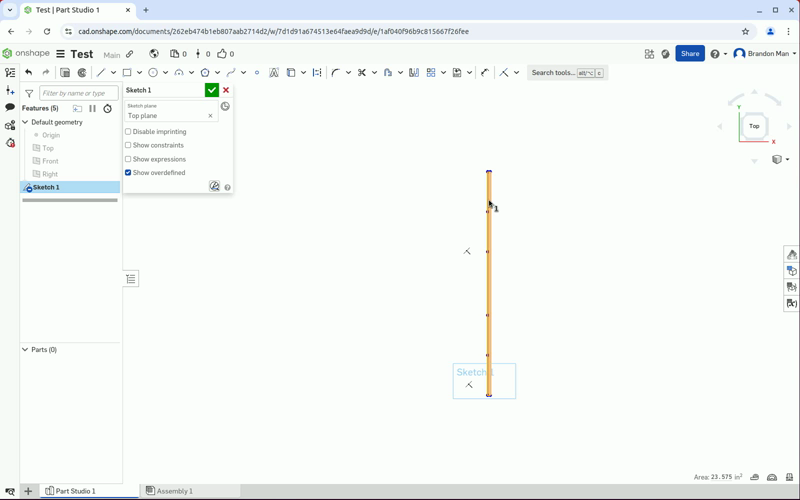
mouse_move(73, 352)
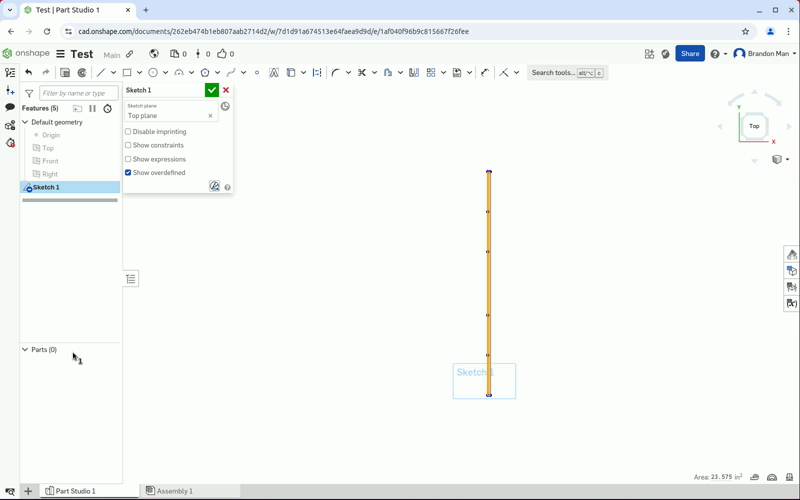
key(shift+y)
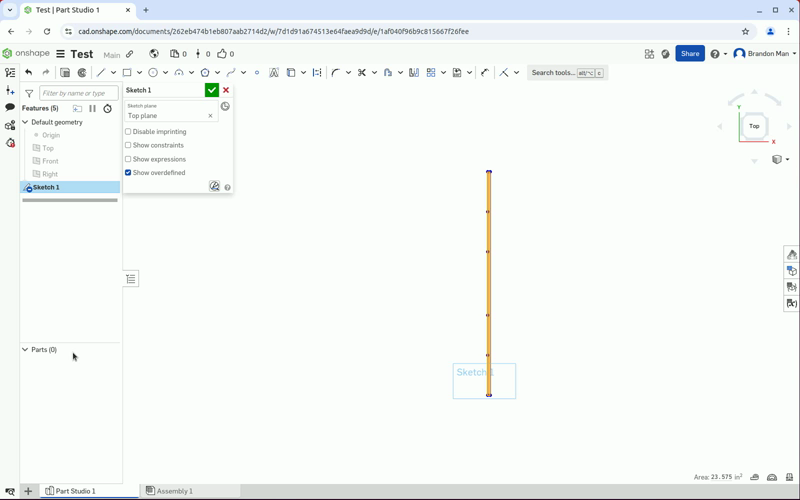
key(shift+e)
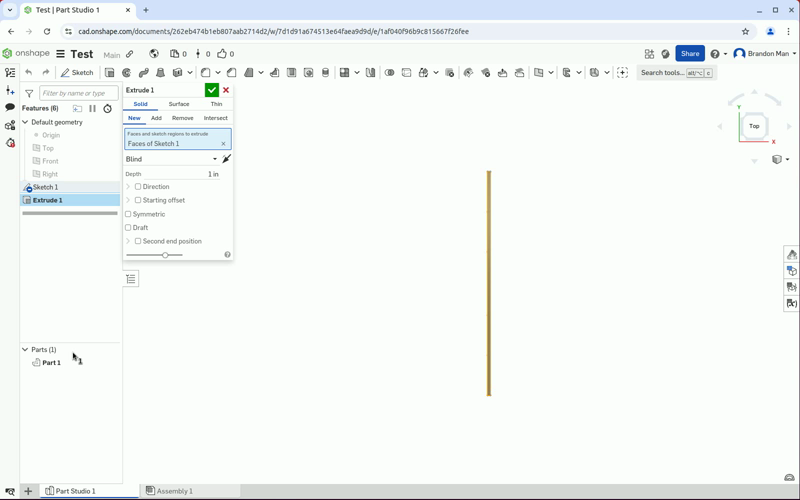
mouse_move(143, 106)
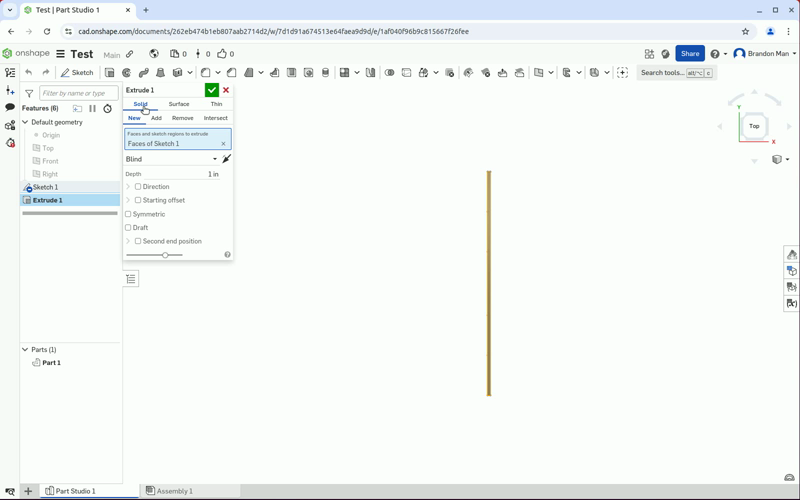
click(143, 106)
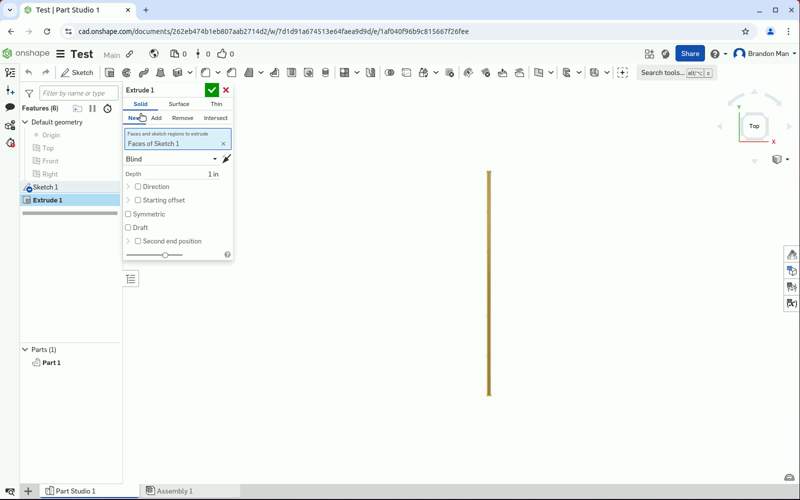
mouse_move(137, 120)
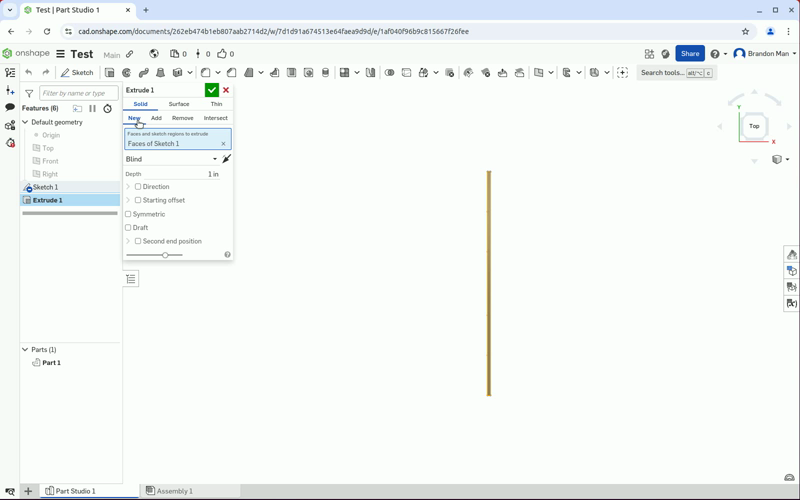
click(137, 120)
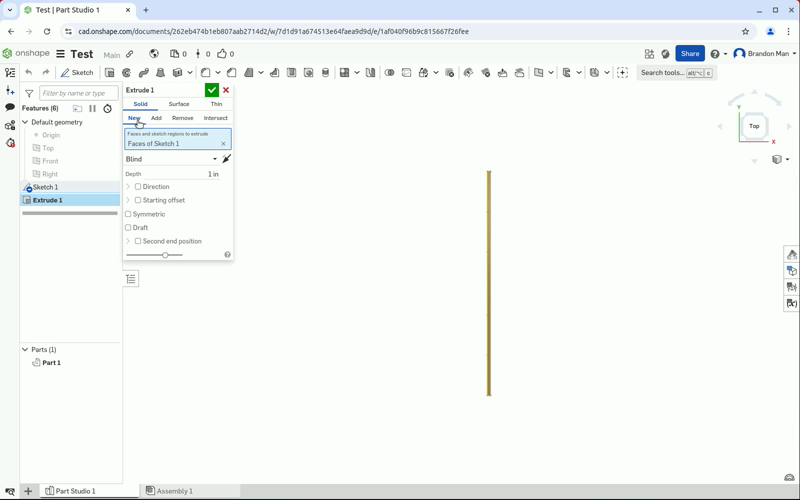
key(tab, 4)
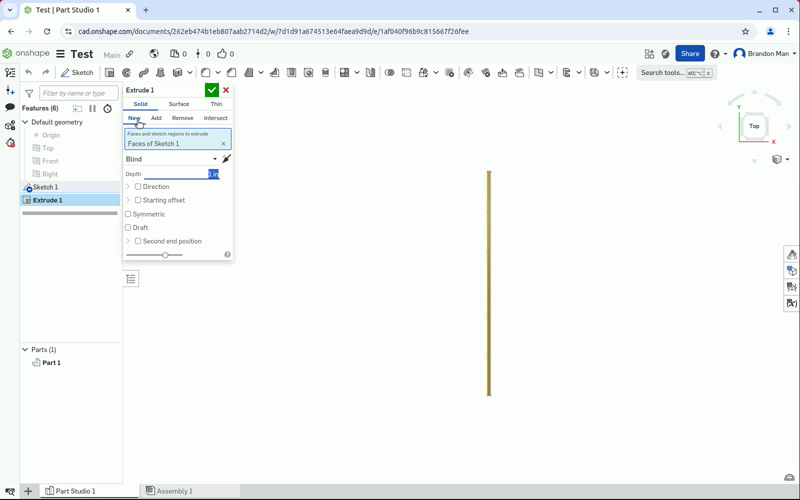
text(0.481)
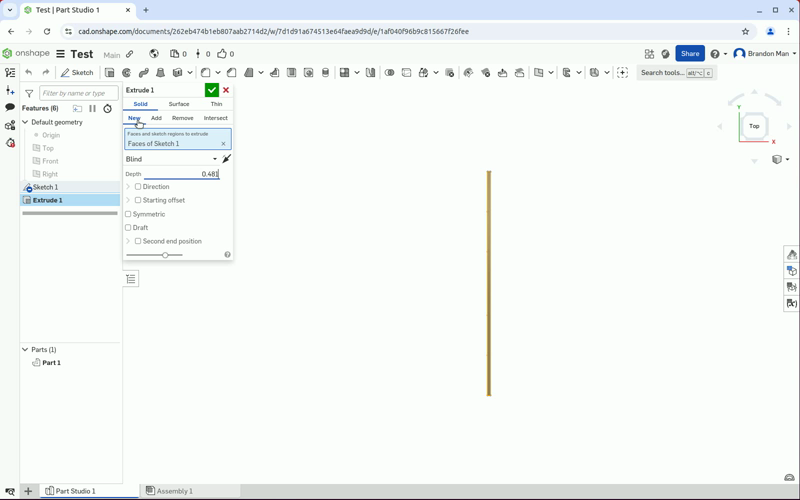
key(enter)
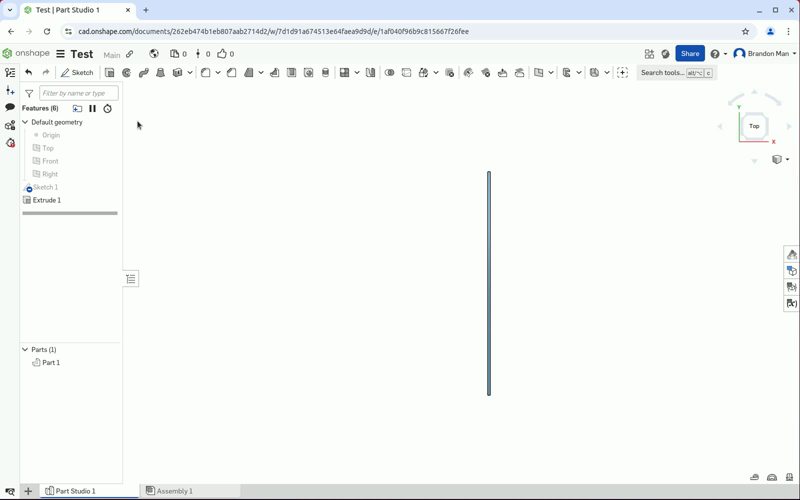
key(shift+h)
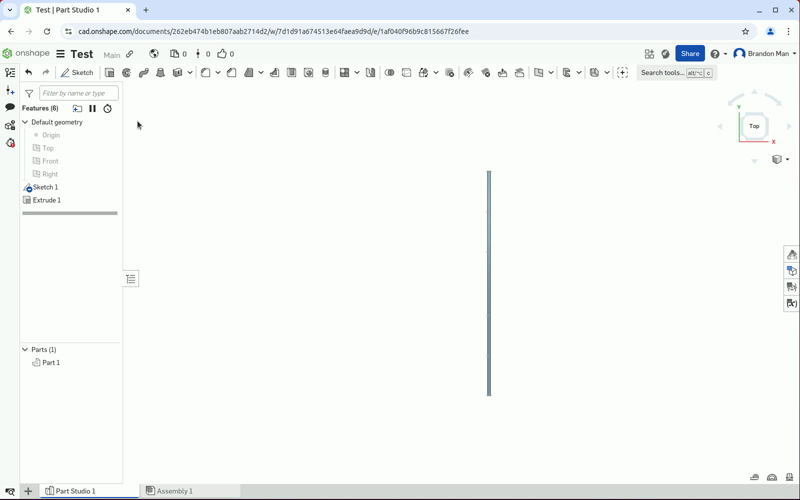
key(shift+h)
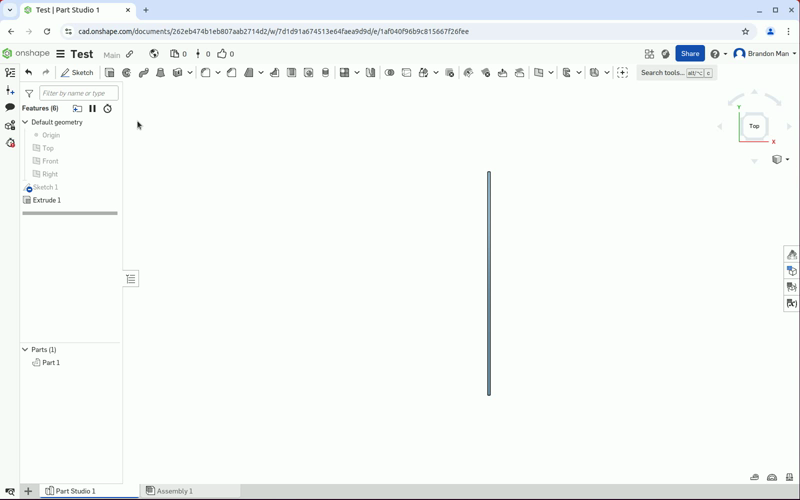
mouse_move(73, 189)
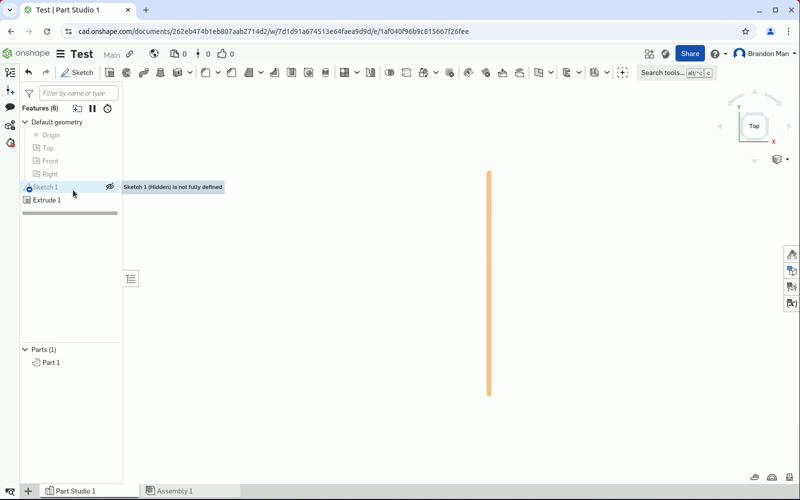
click(73, 189)
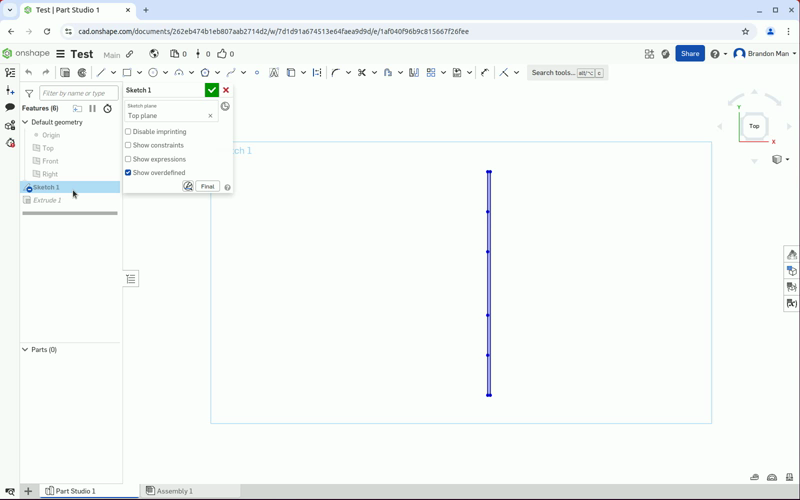
mouse_move(229, 92)
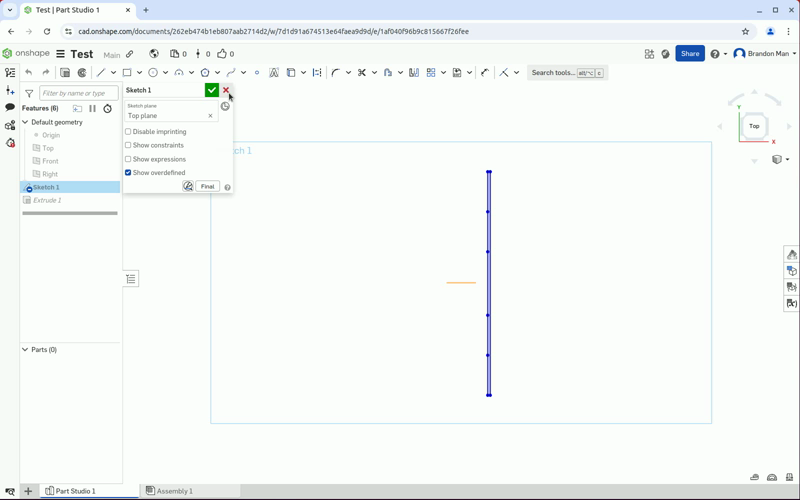
click(229, 92)
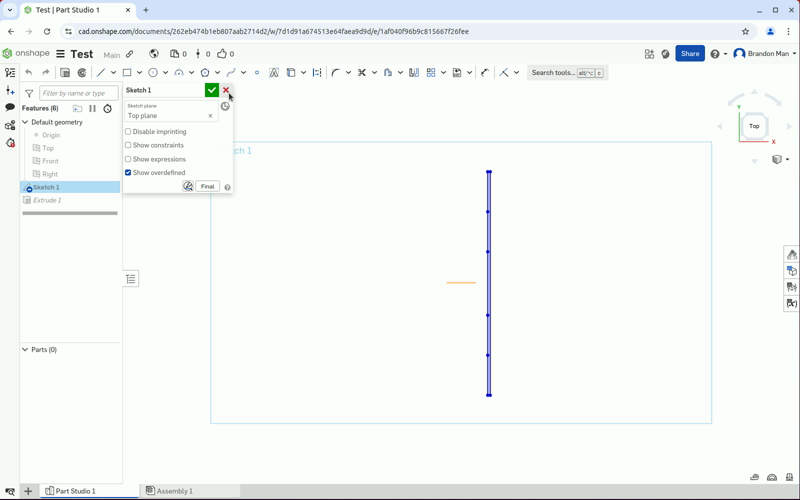
key(shift+s)
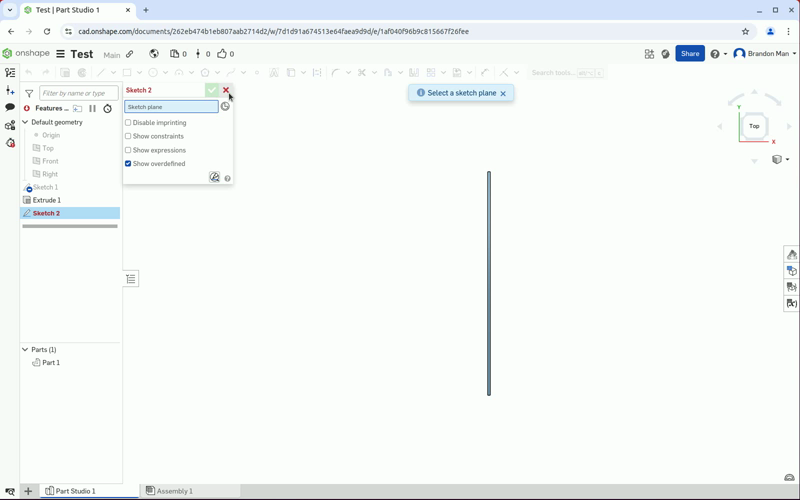
mouse_move(73, 150)
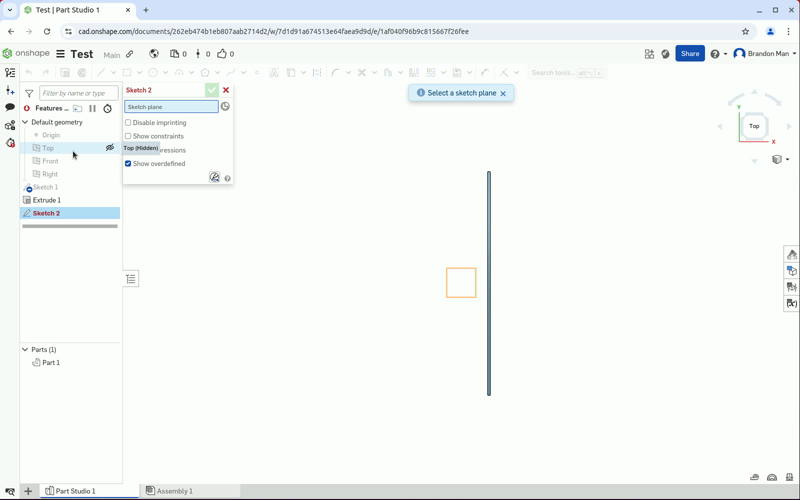
click(73, 150)
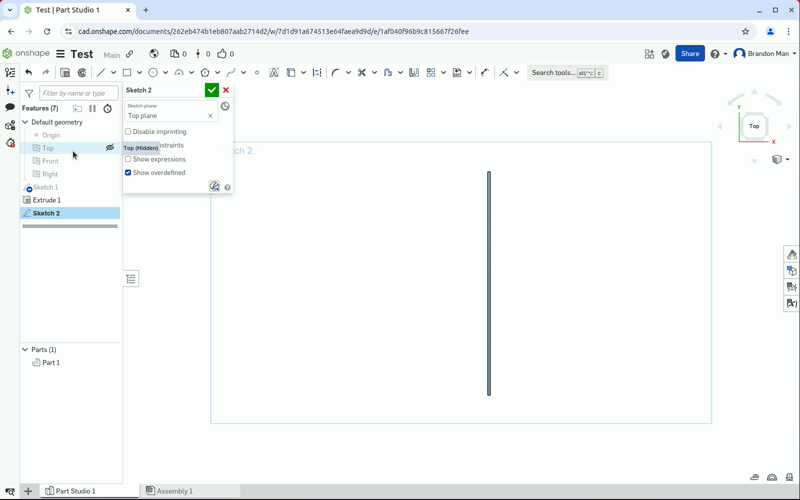
mouse_move(73, 352)
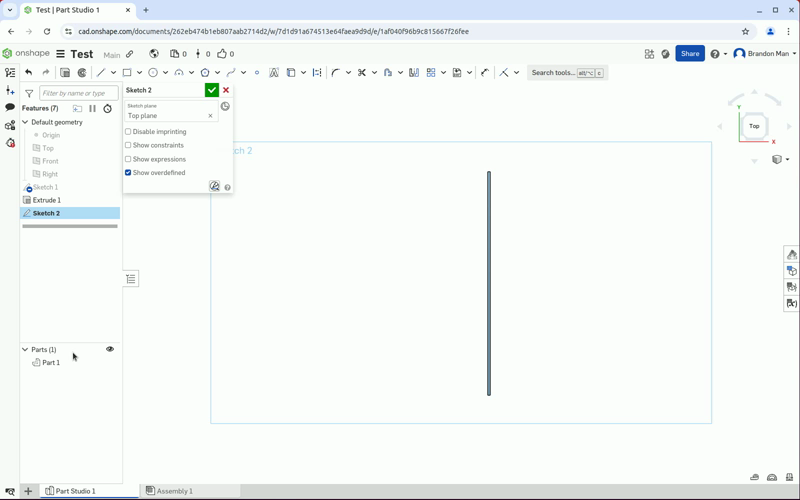
key(y)
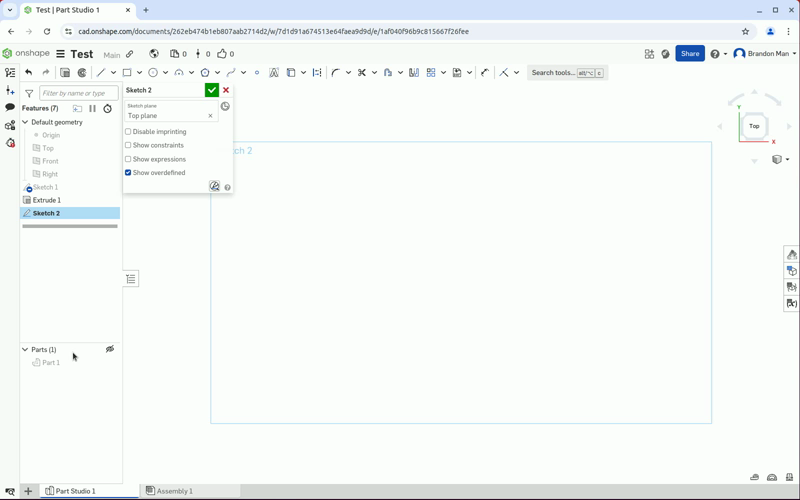
key(l)
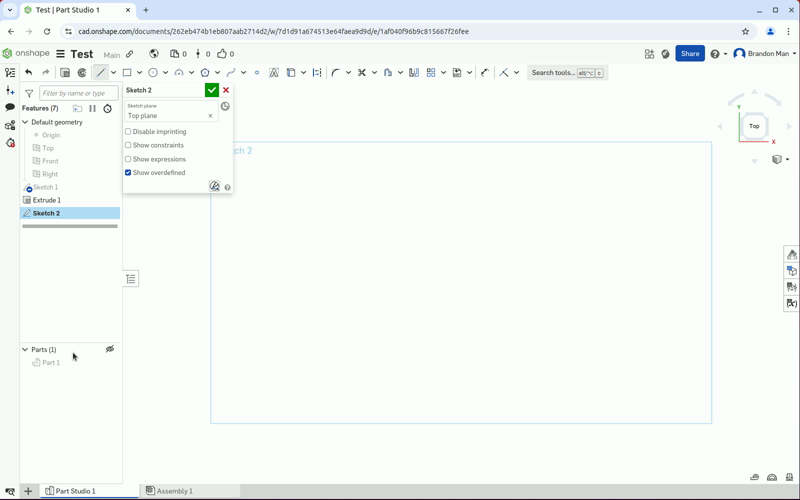
key_down(shift)
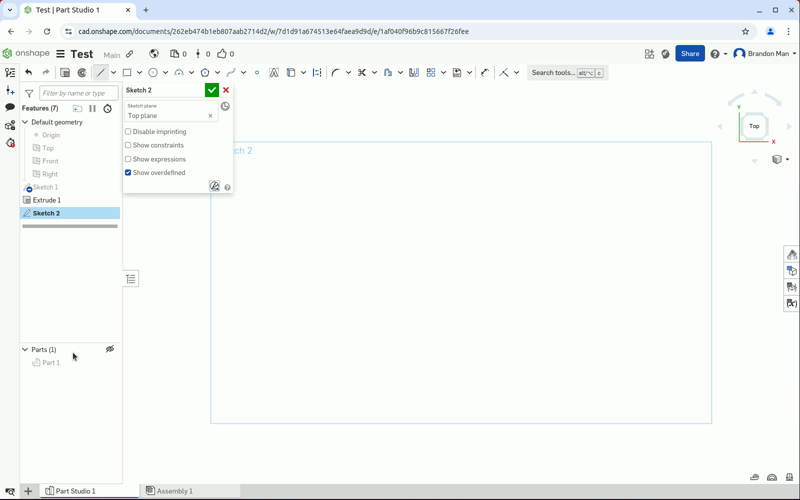
mouse_move(431, 395)
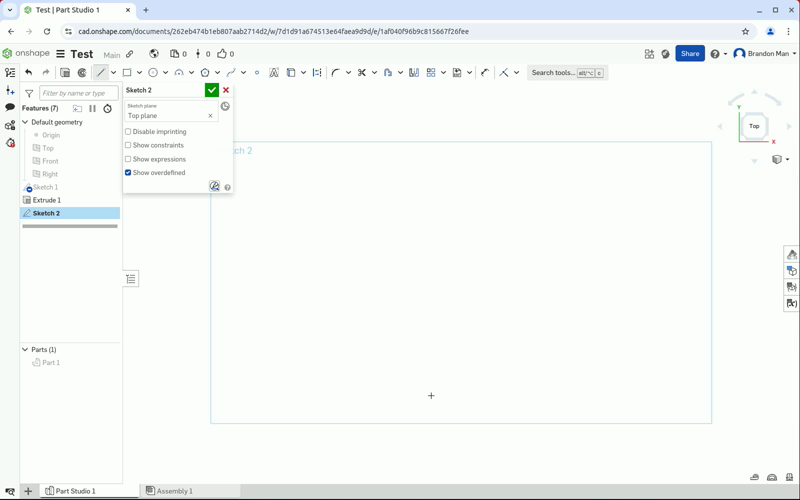
click(431, 395)
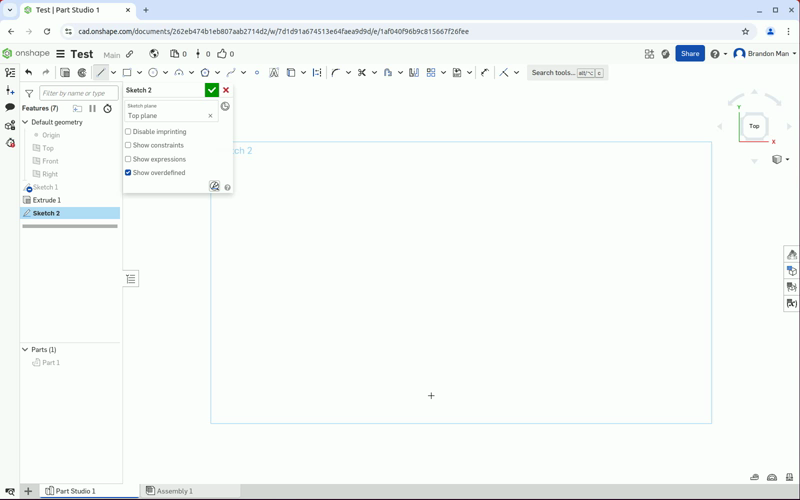
key_up(shift)
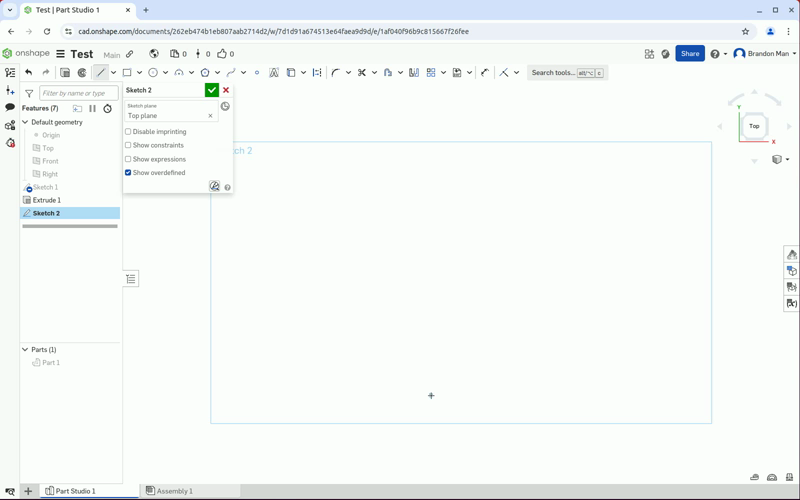
key_down(shift)
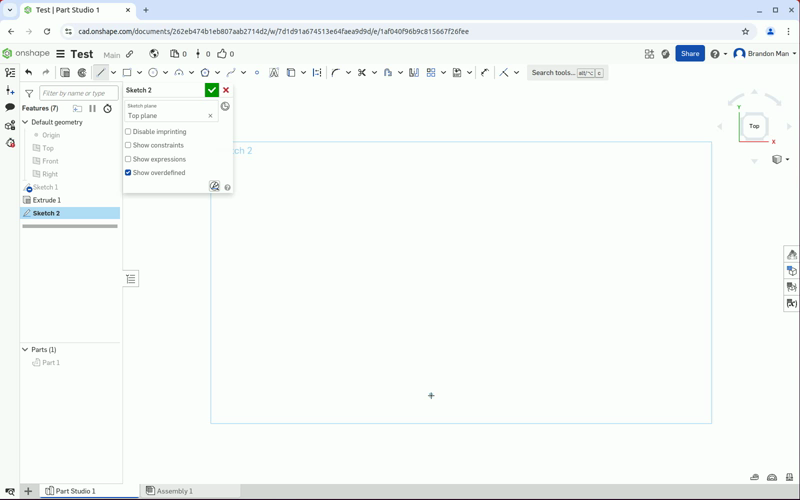
mouse_move(461, 395)
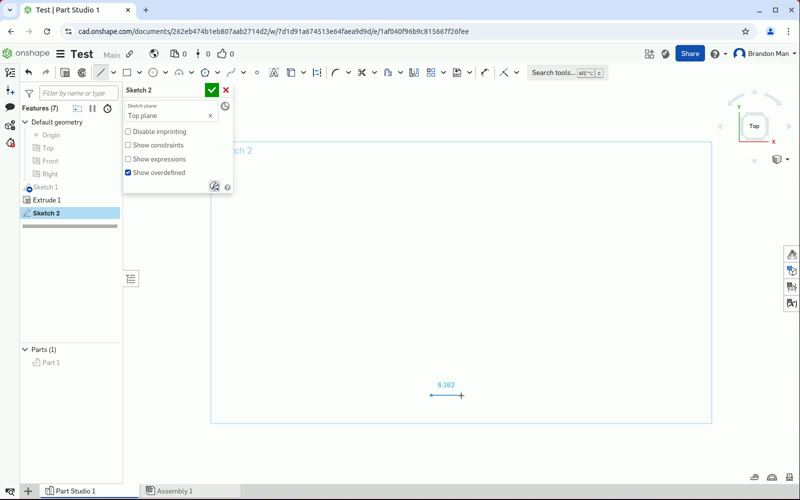
mouse_move(433, 395)
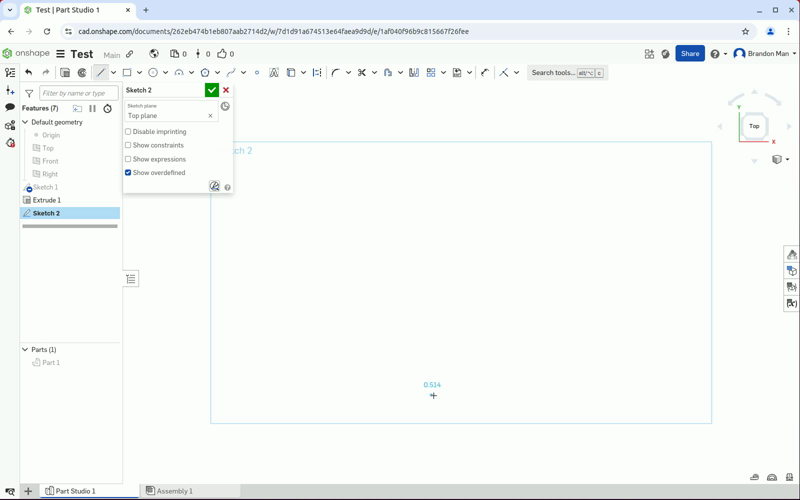
scroll(6)
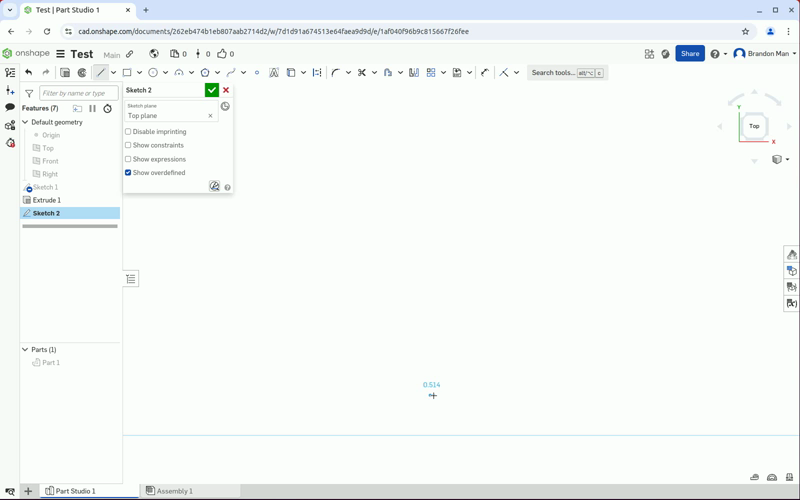
scroll(6)
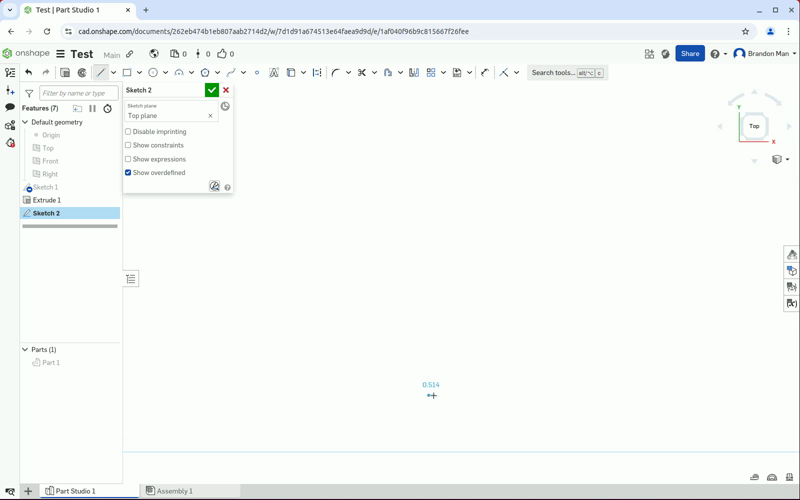
scroll(6)
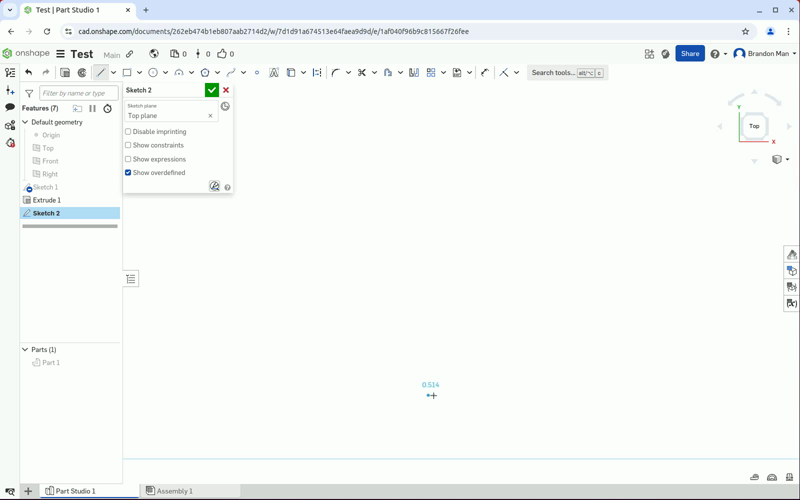
scroll(6)
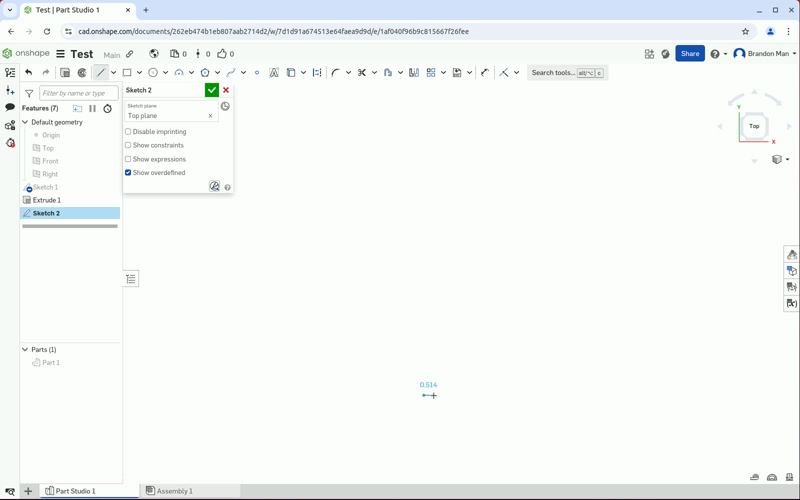
scroll(6)
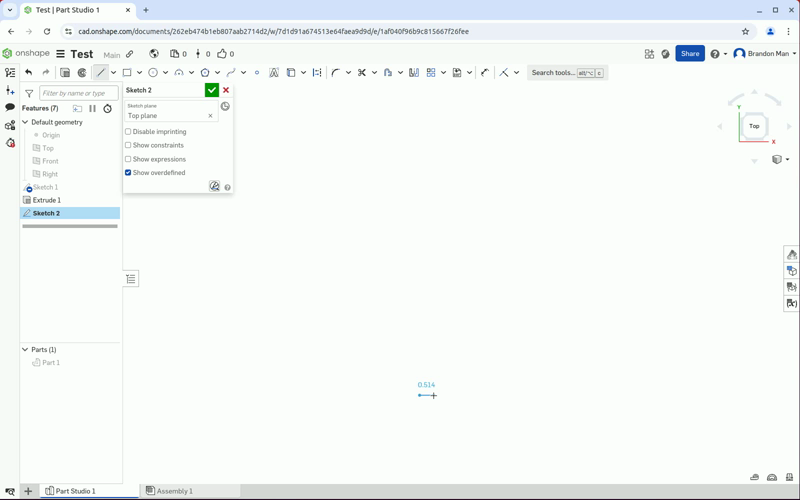
scroll(6)
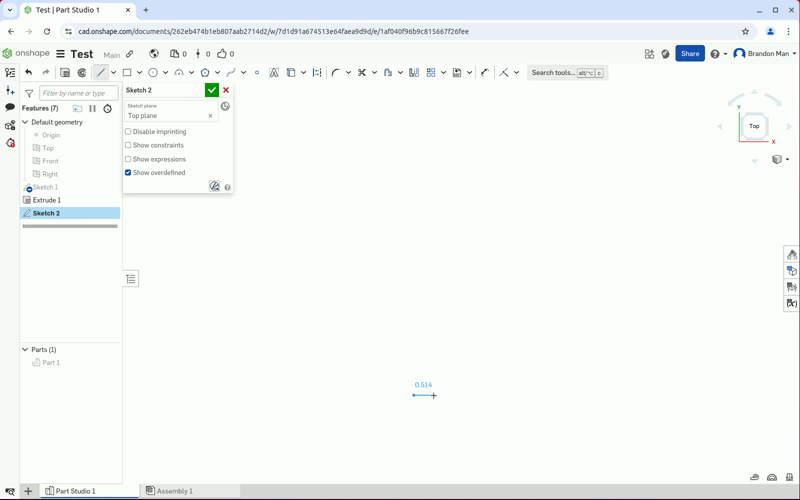
scroll(6)
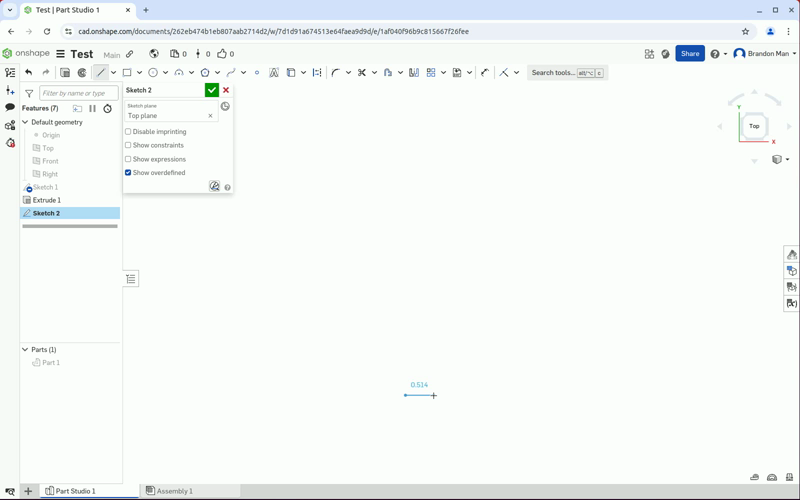
click(433, 395)
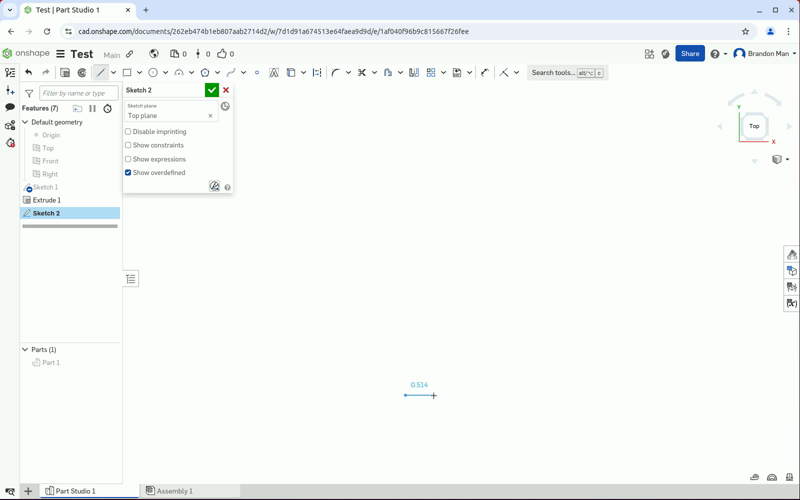
scroll(-6)
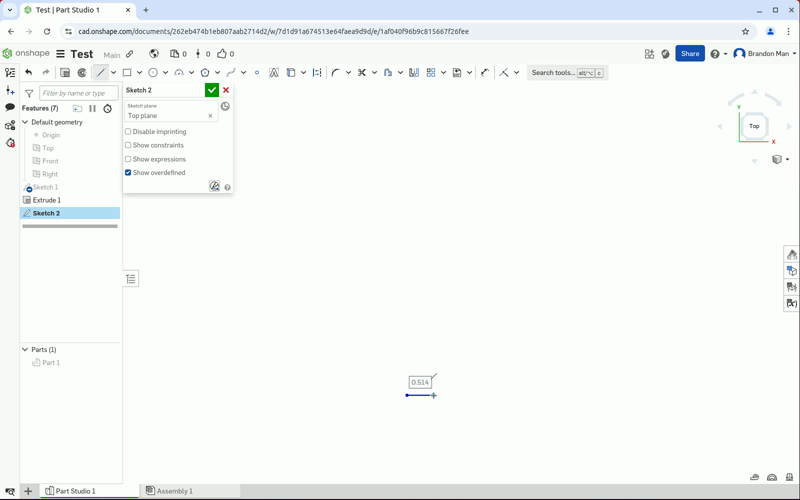
scroll(-6)
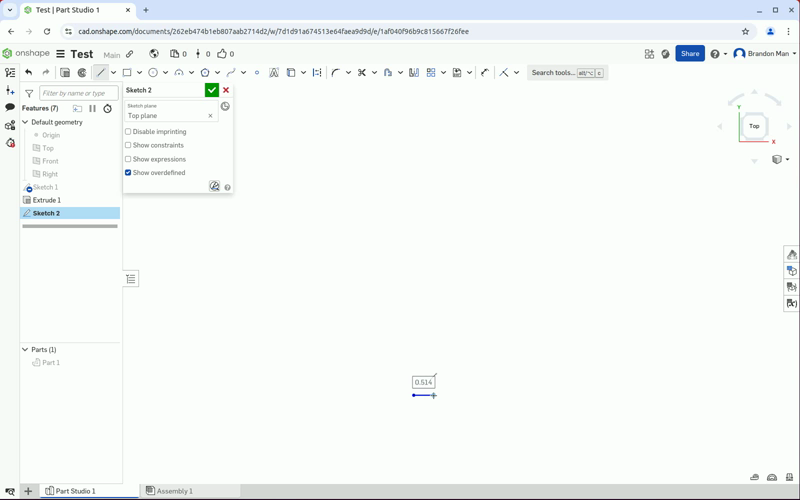
scroll(-6)
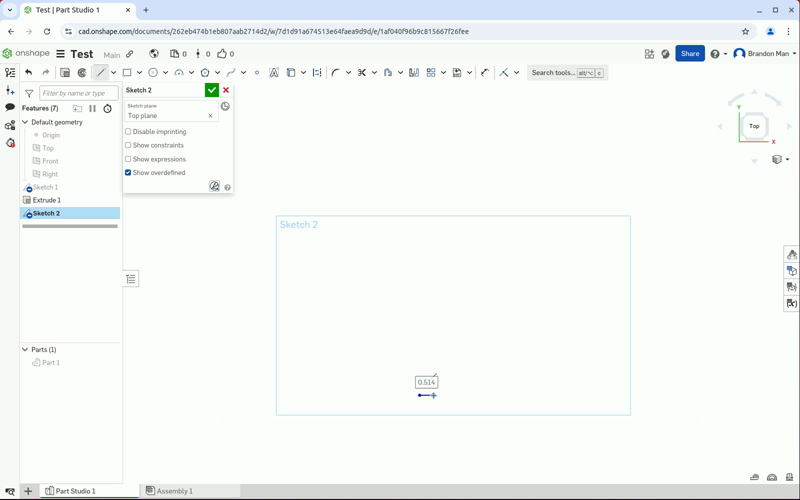
scroll(-6)
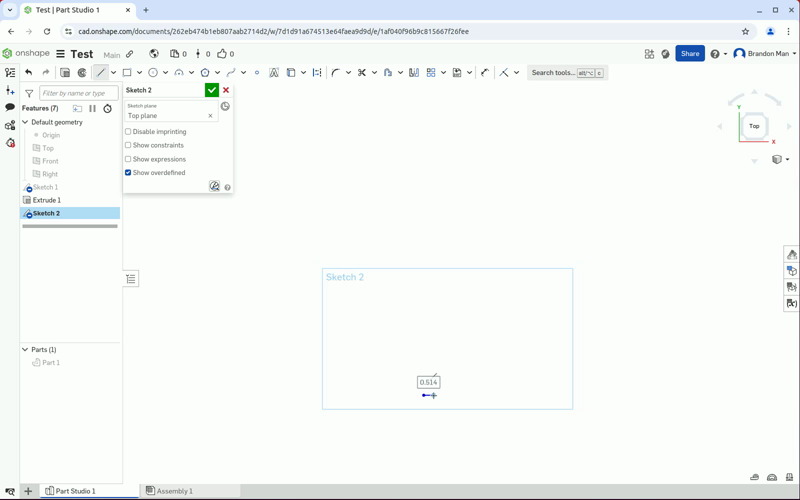
scroll(-6)
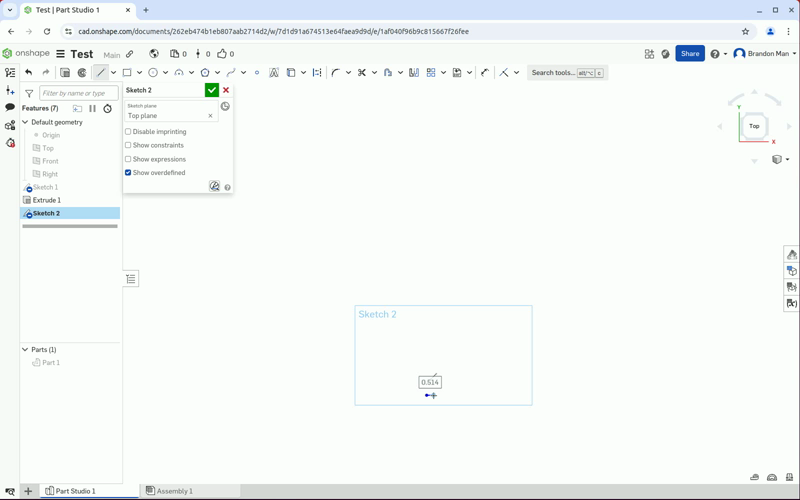
scroll(-6)
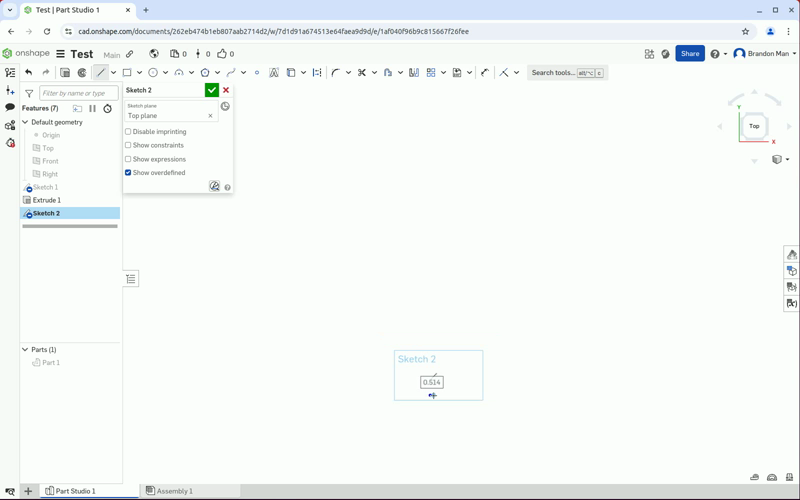
scroll(-6)
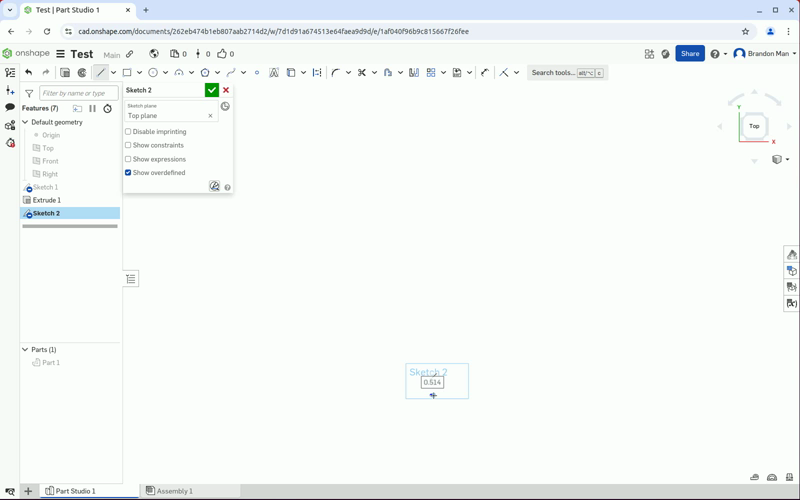
key_up(shift)
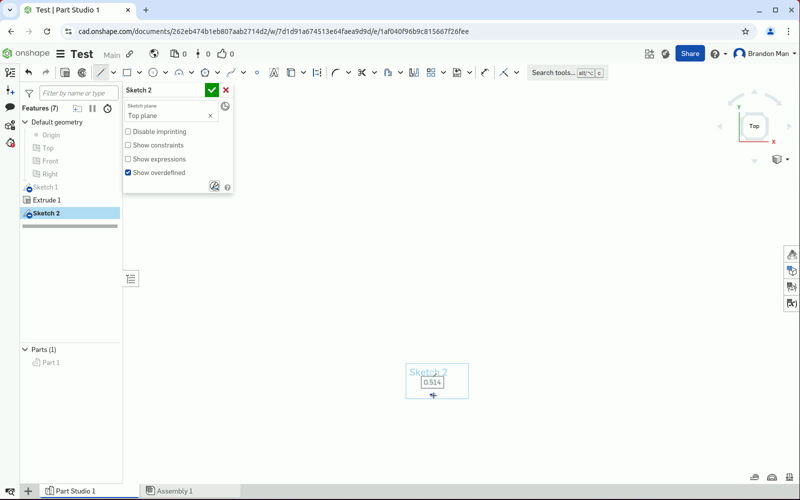
key_down(shift)
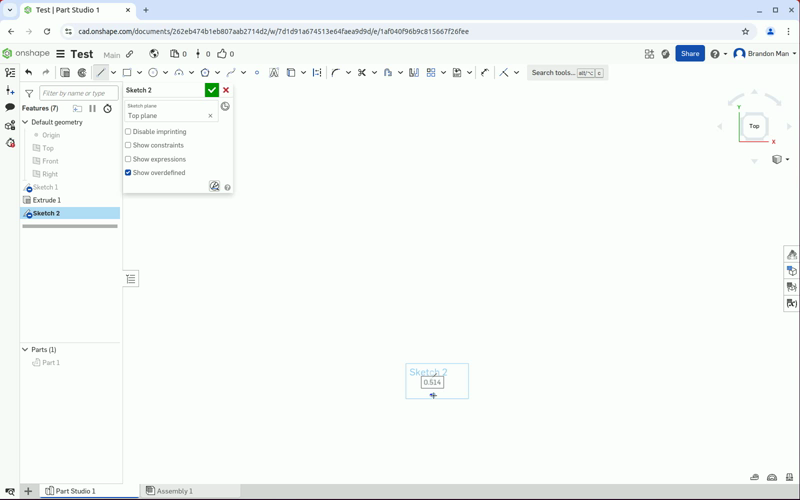
mouse_move(463, 395)
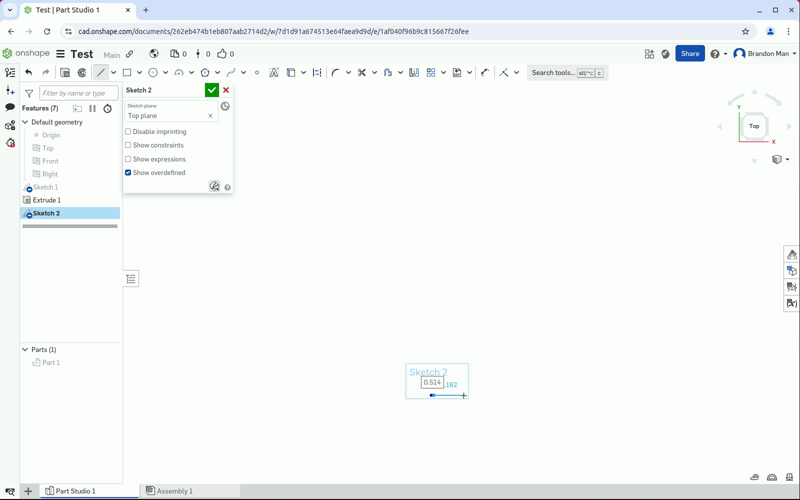
mouse_move(433, 355)
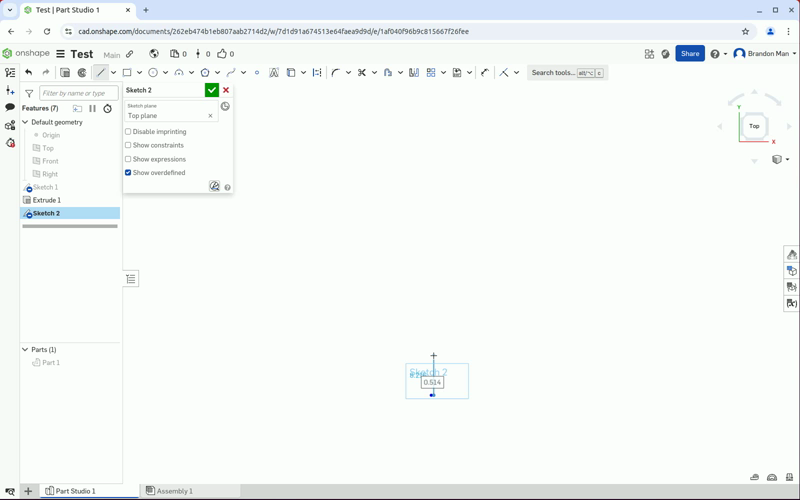
click(433, 355)
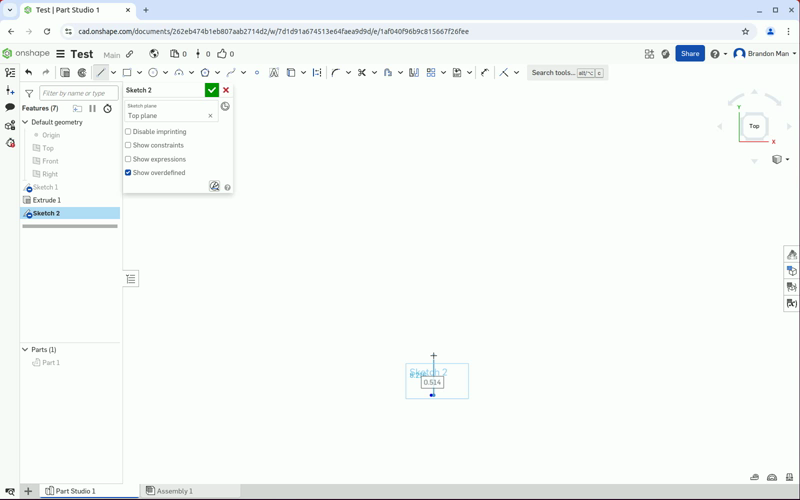
key_up(shift)
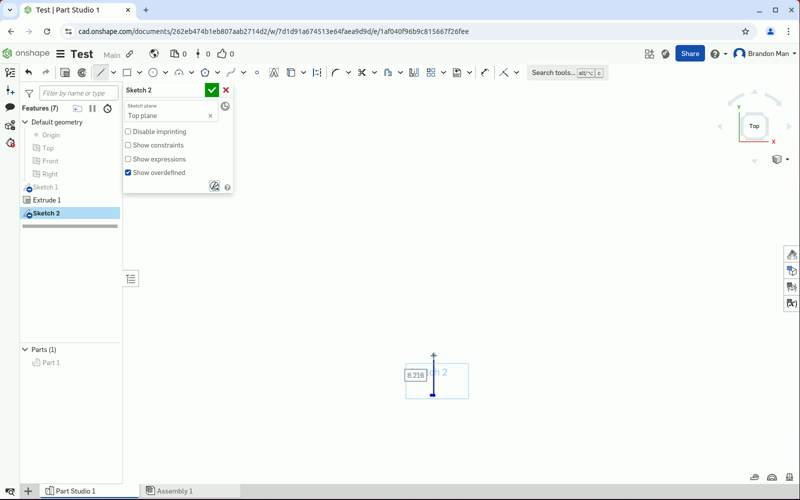
key_down(shift)
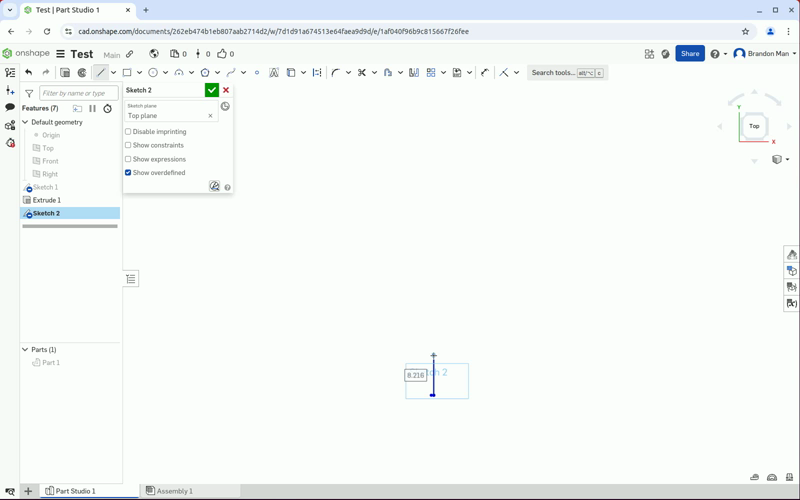
mouse_move(463, 355)
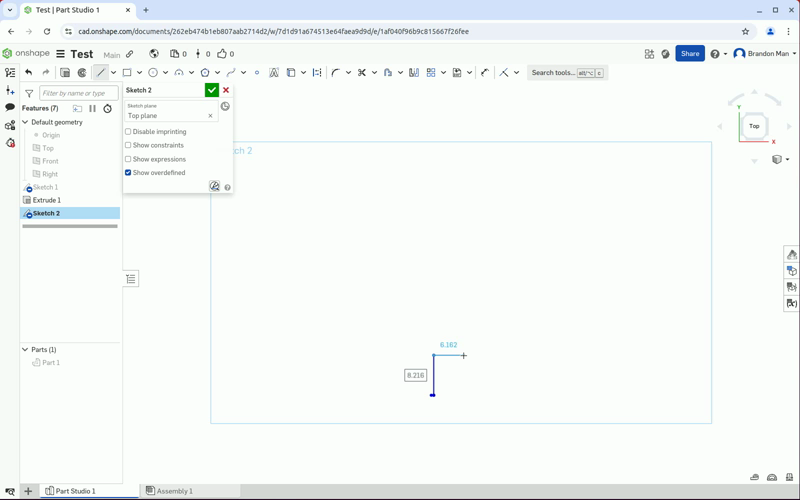
mouse_move(433, 315)
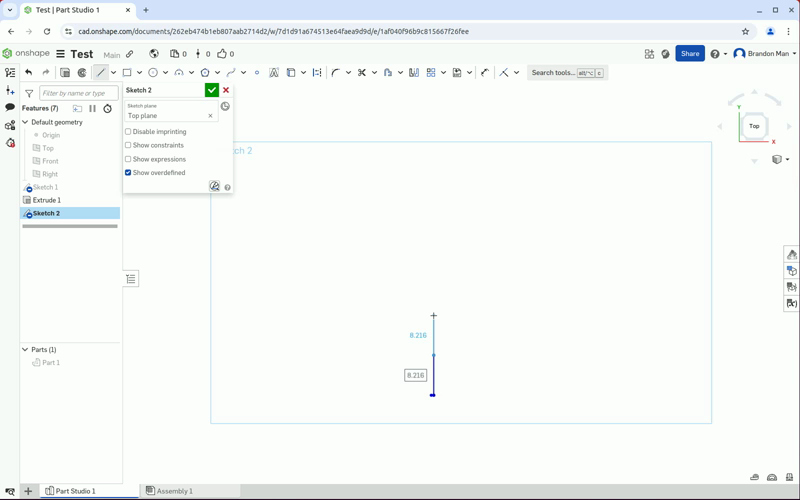
click(433, 315)
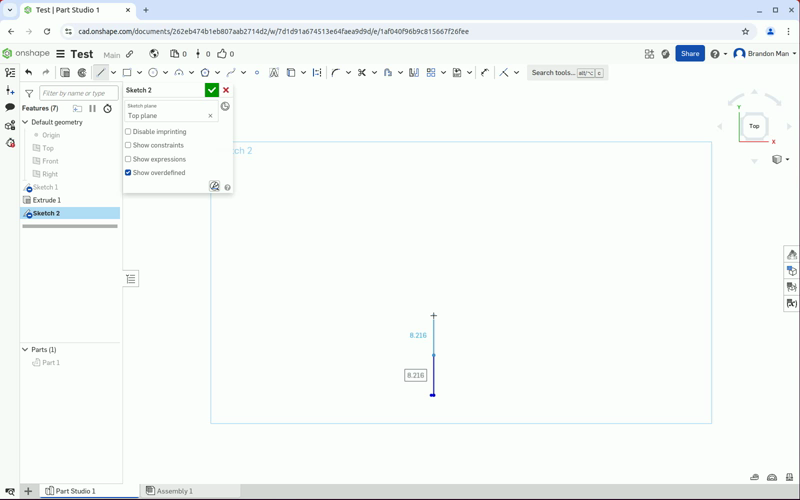
key_up(shift)
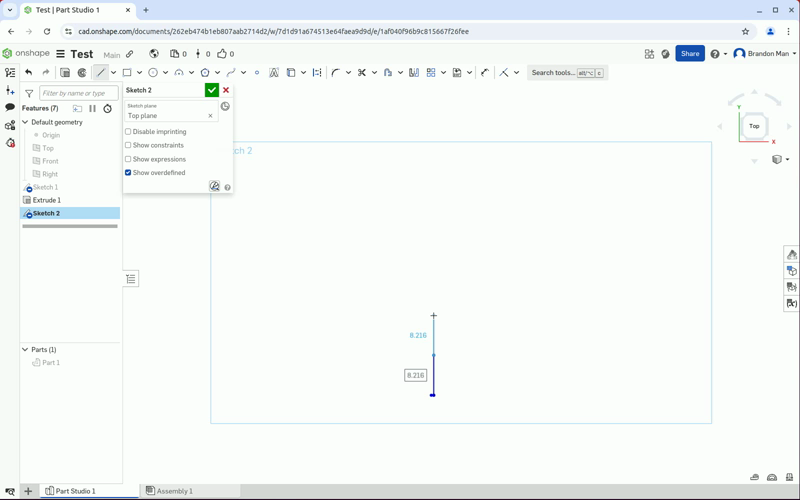
key_down(shift)
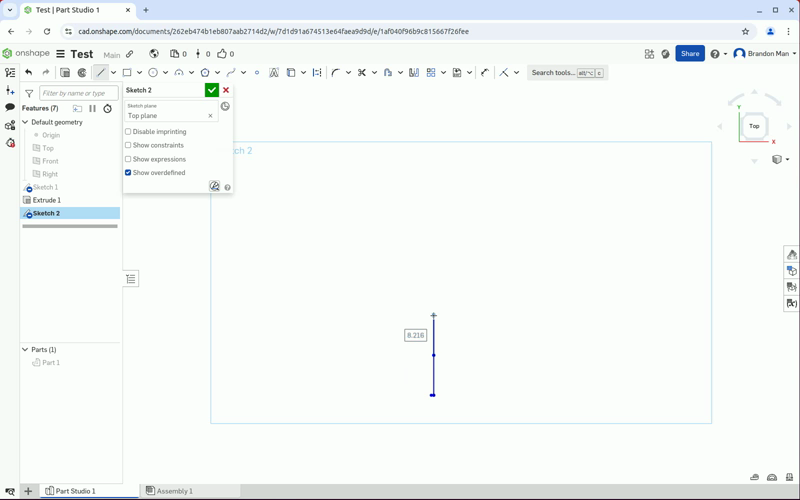
mouse_move(433, 251)
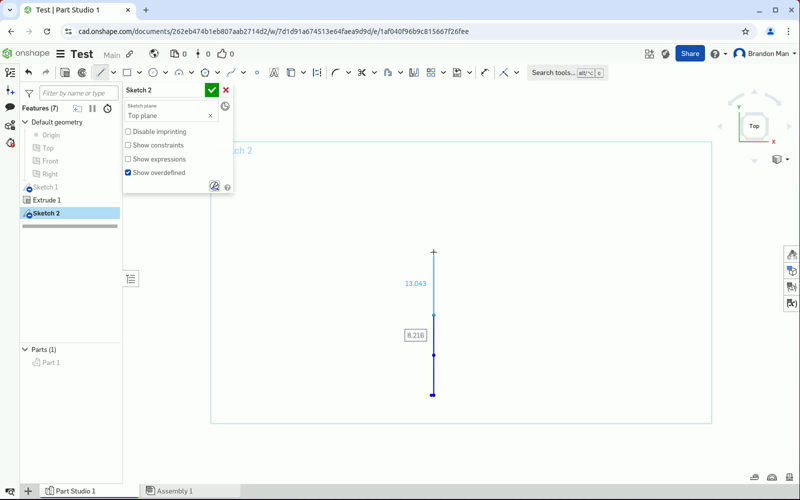
click(433, 251)
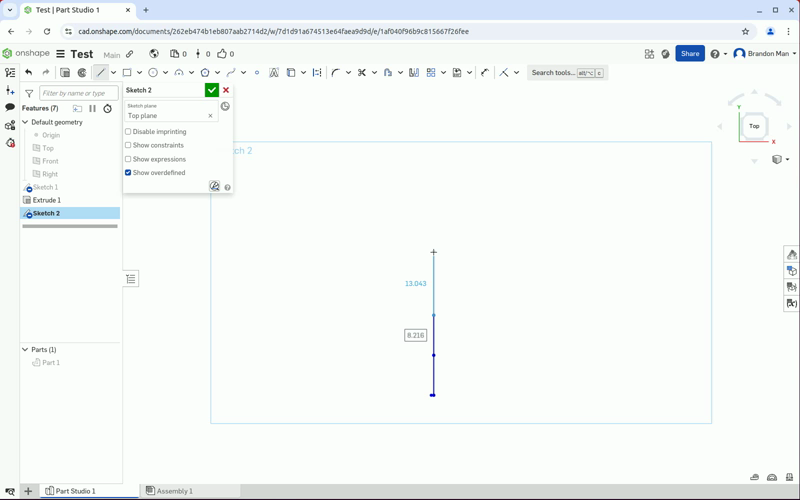
key_up(shift)
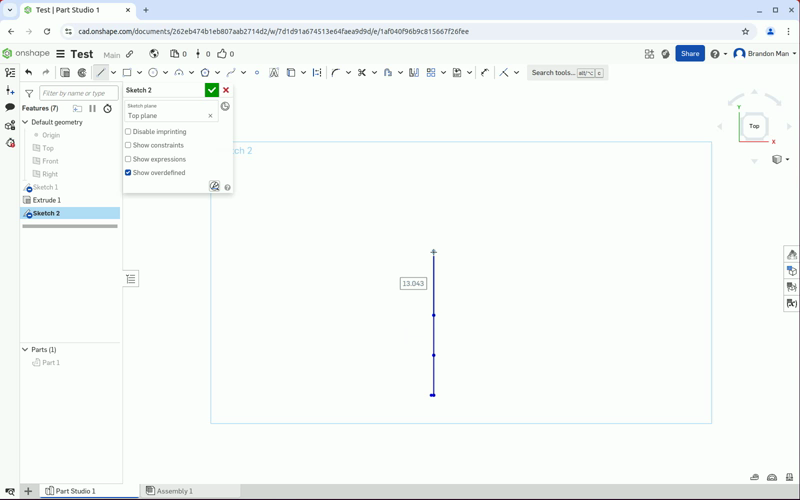
key_down(shift)
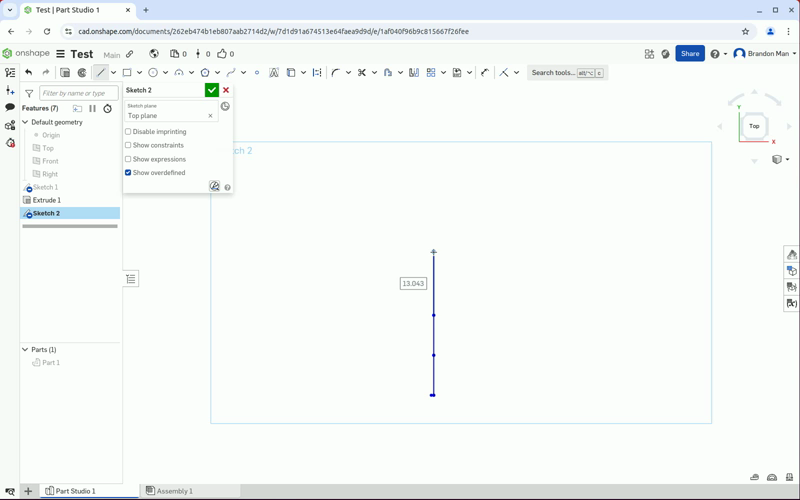
mouse_move(463, 251)
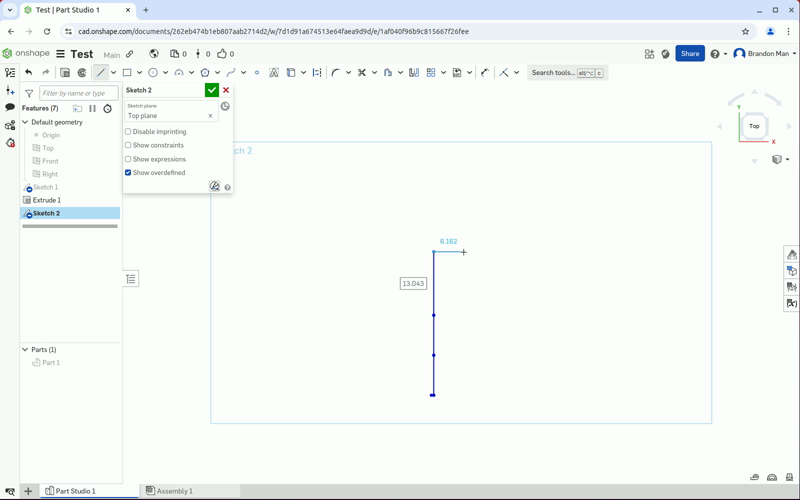
mouse_move(433, 211)
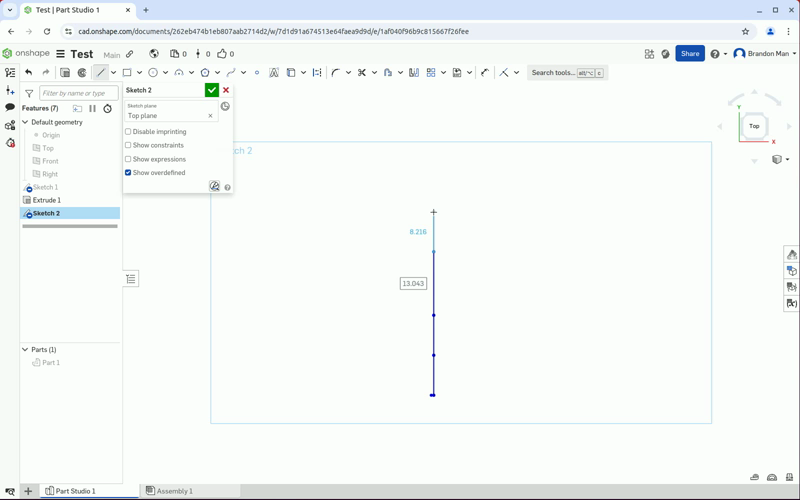
click(433, 211)
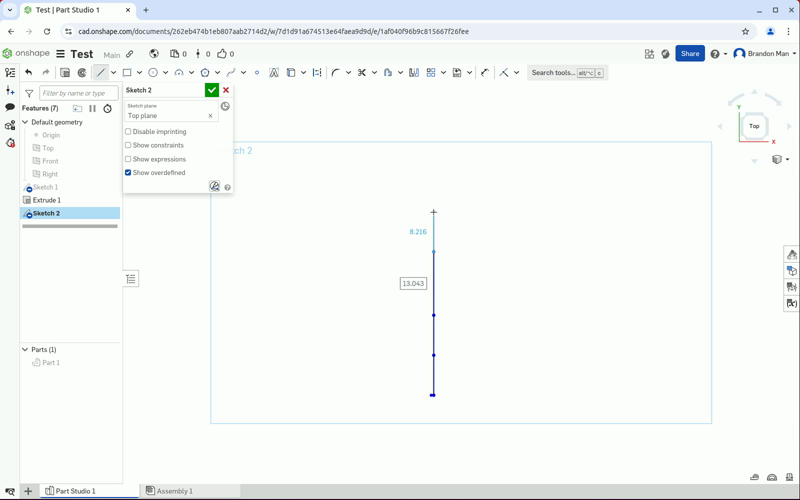
key_up(shift)
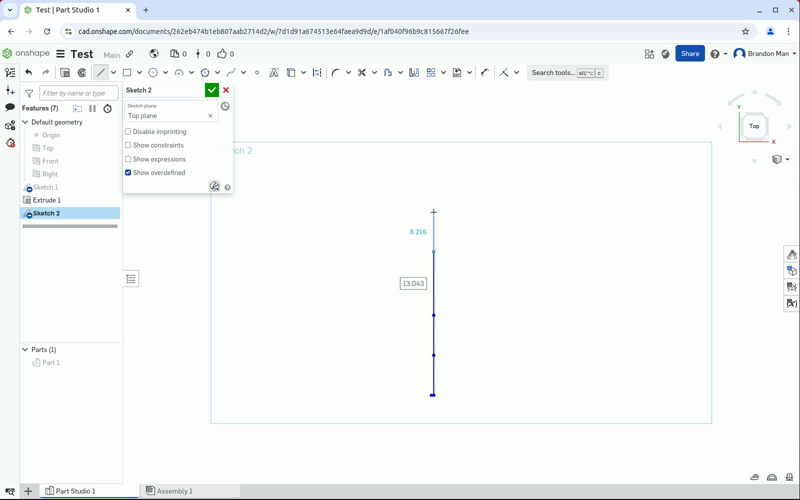
key_down(shift)
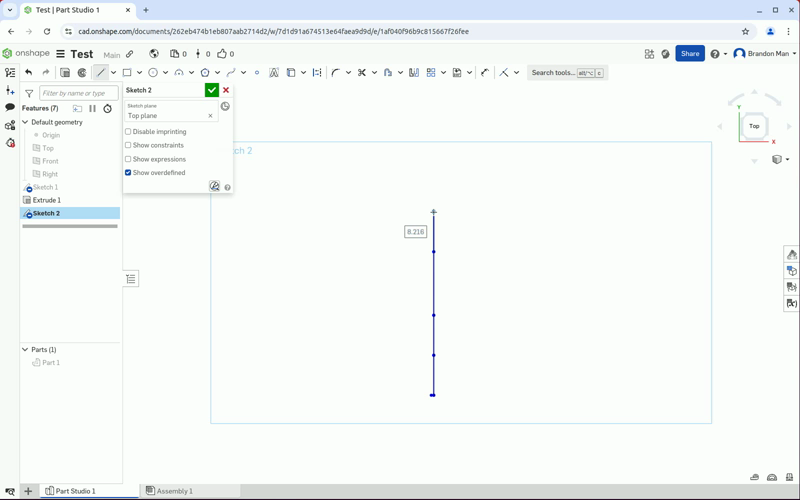
mouse_move(463, 211)
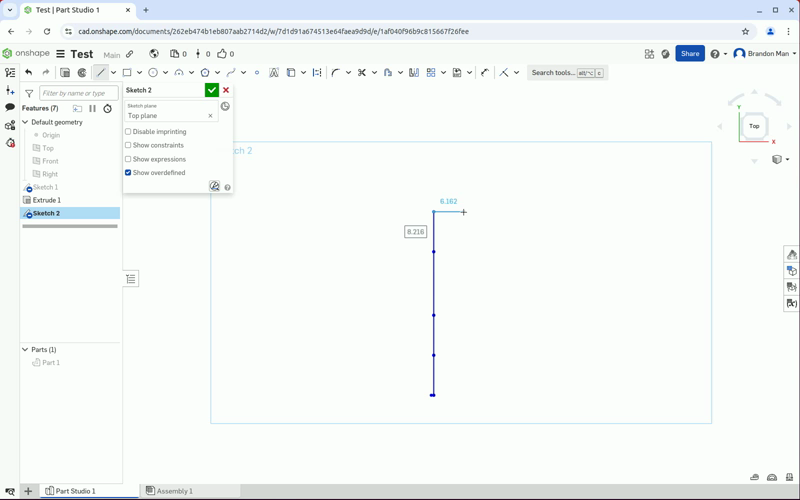
mouse_move(433, 171)
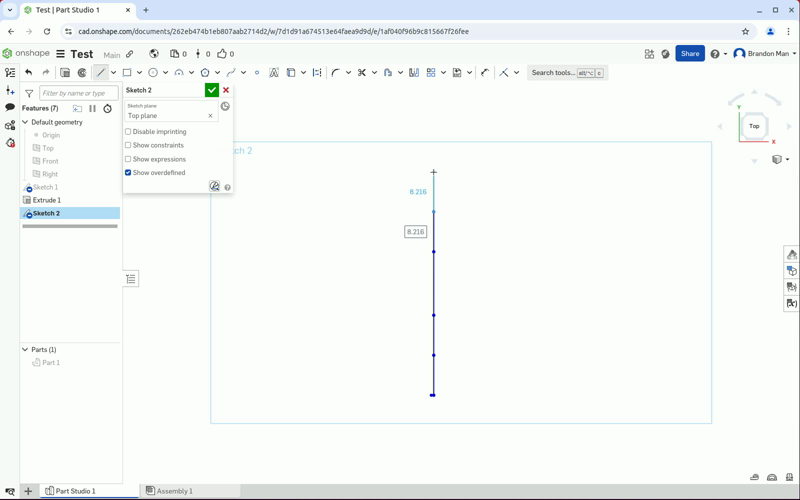
click(433, 171)
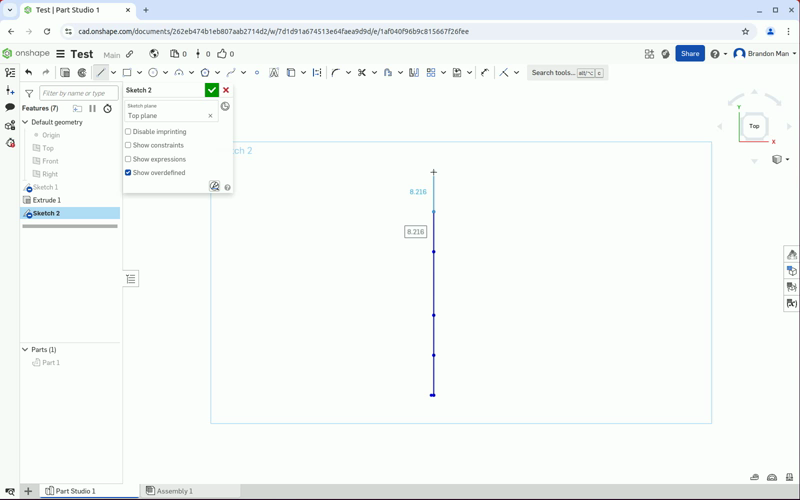
key_up(shift)
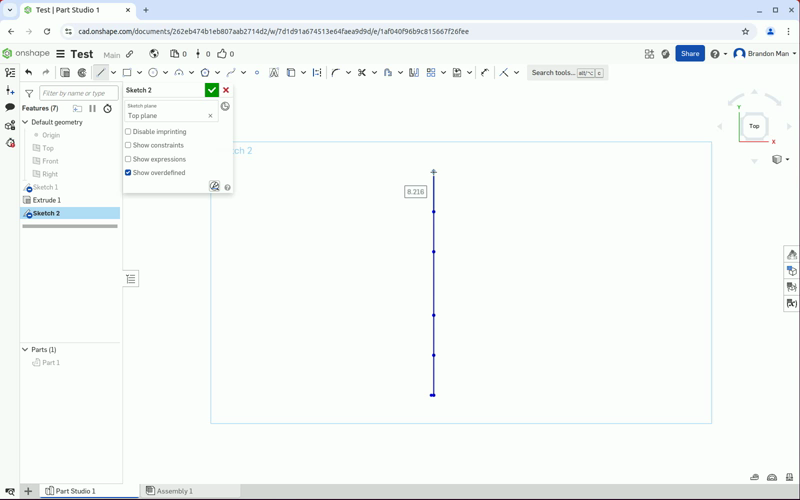
key_down(shift)
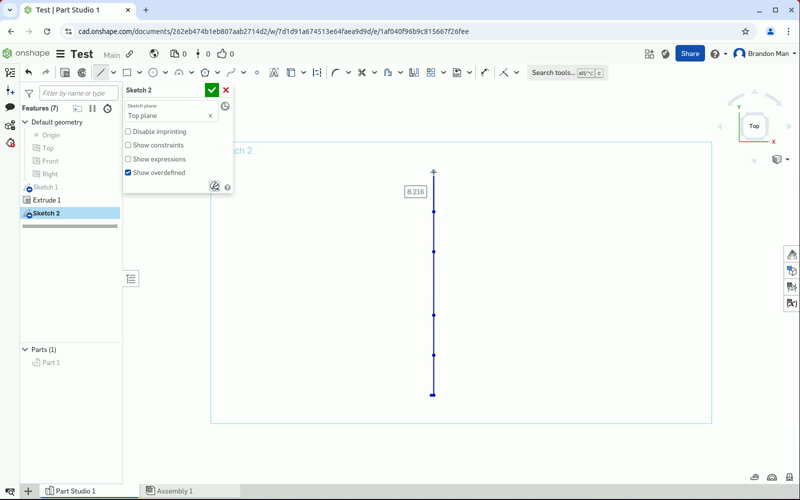
mouse_move(463, 171)
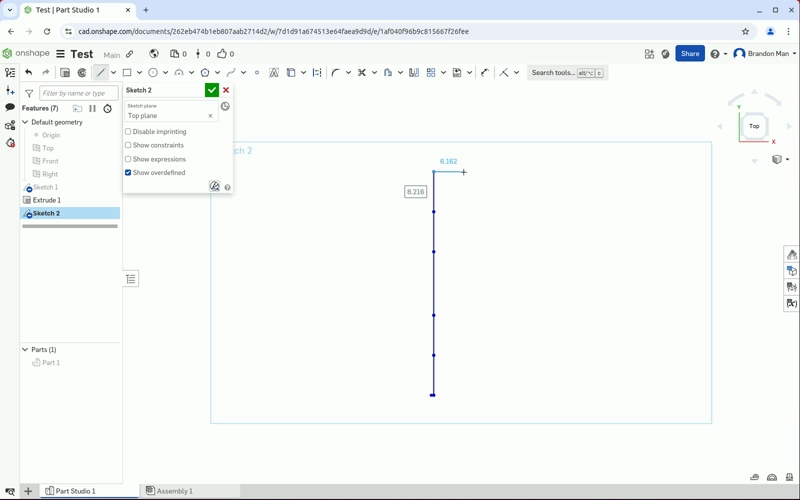
mouse_move(431, 171)
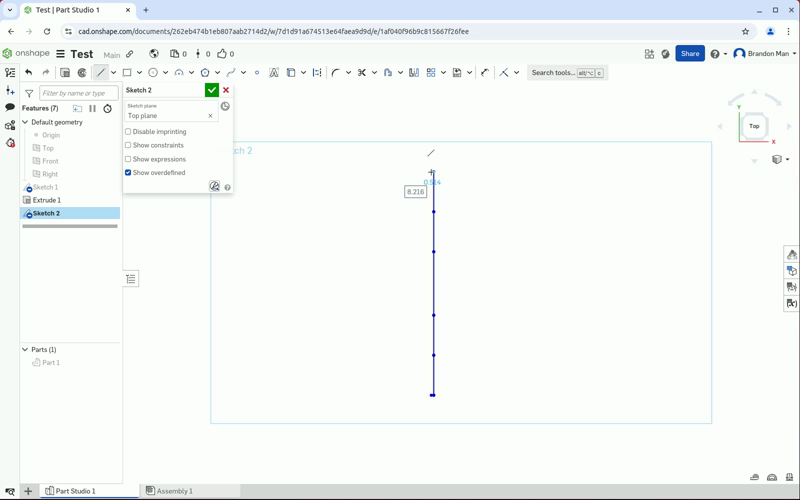
scroll(6)
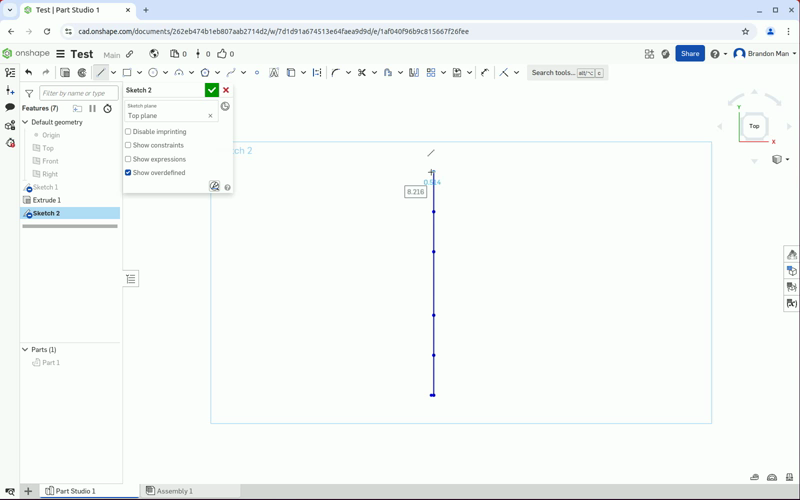
scroll(6)
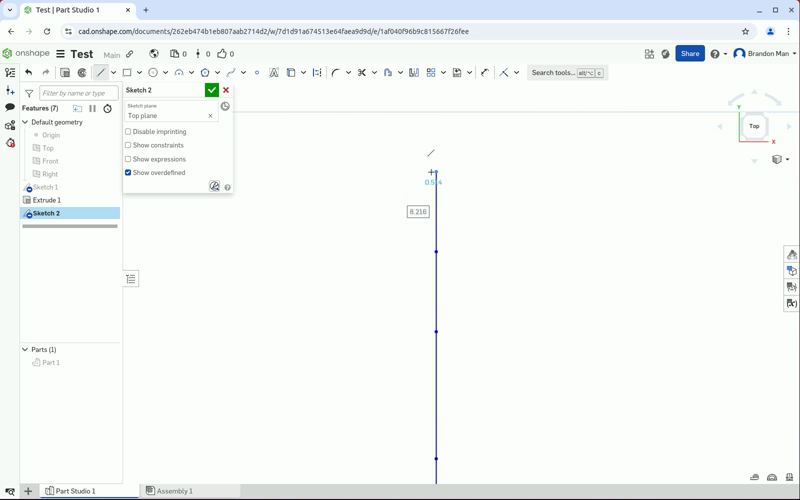
scroll(6)
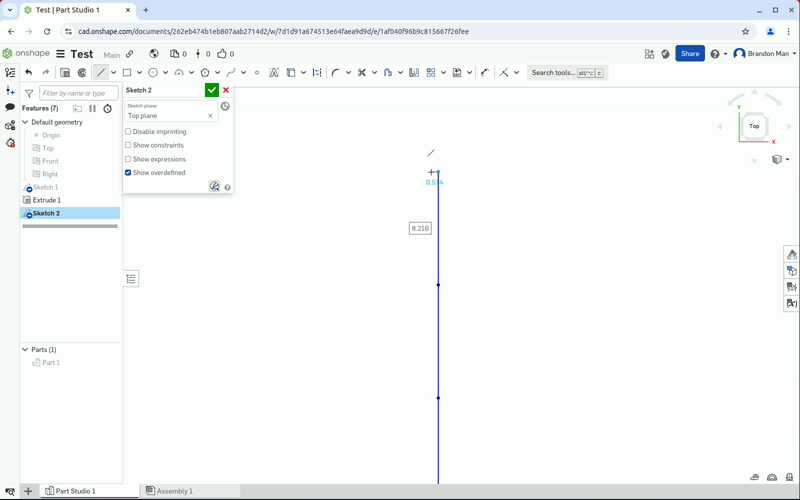
scroll(6)
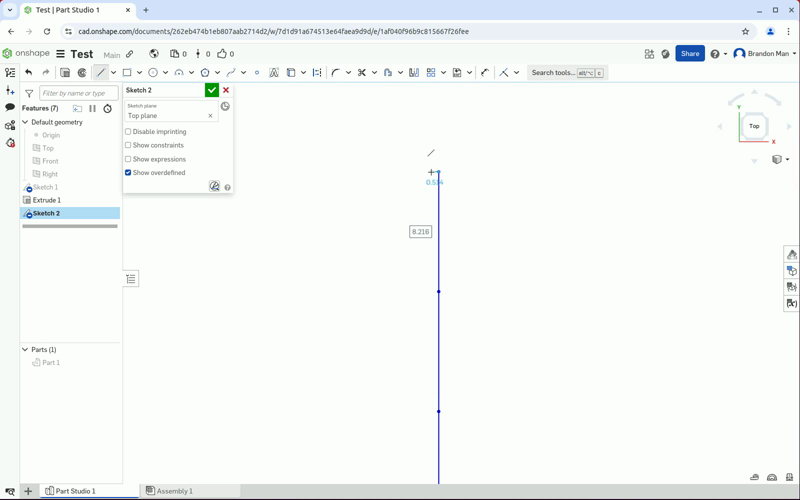
scroll(6)
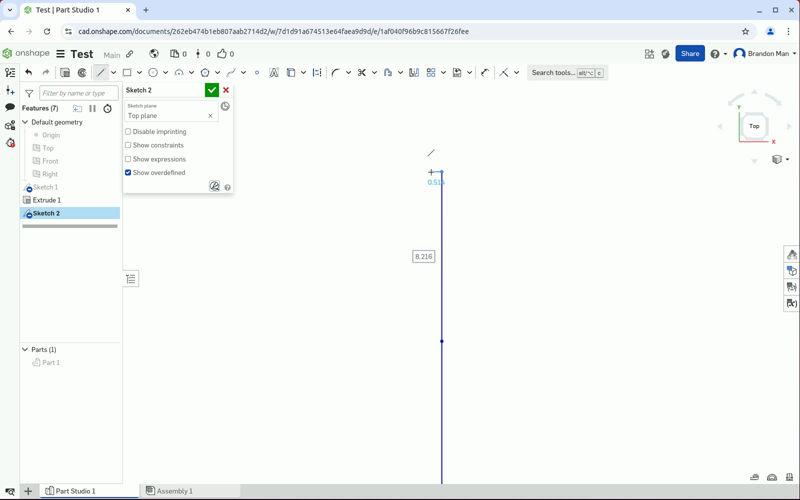
scroll(6)
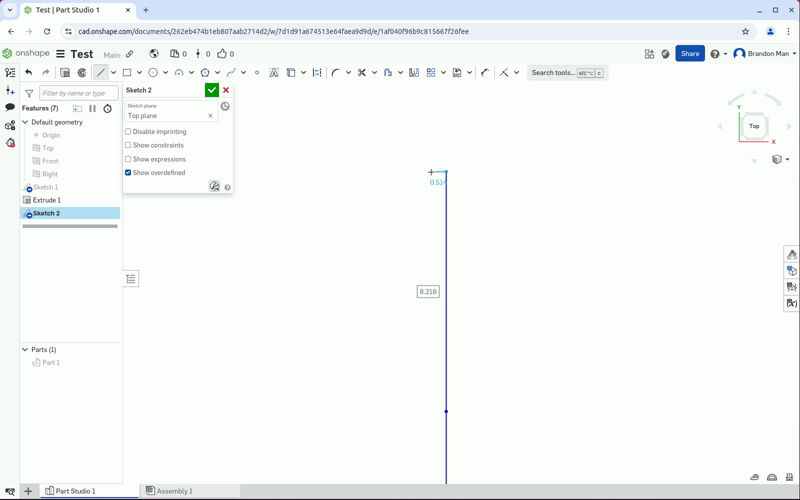
scroll(6)
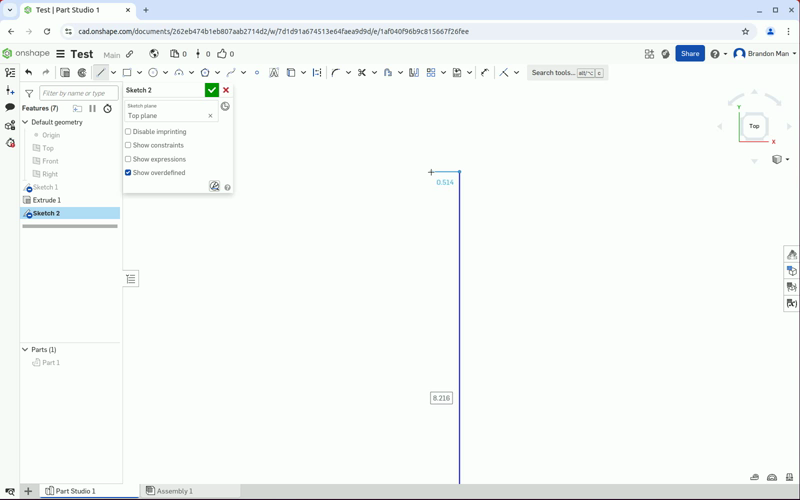
click(431, 171)
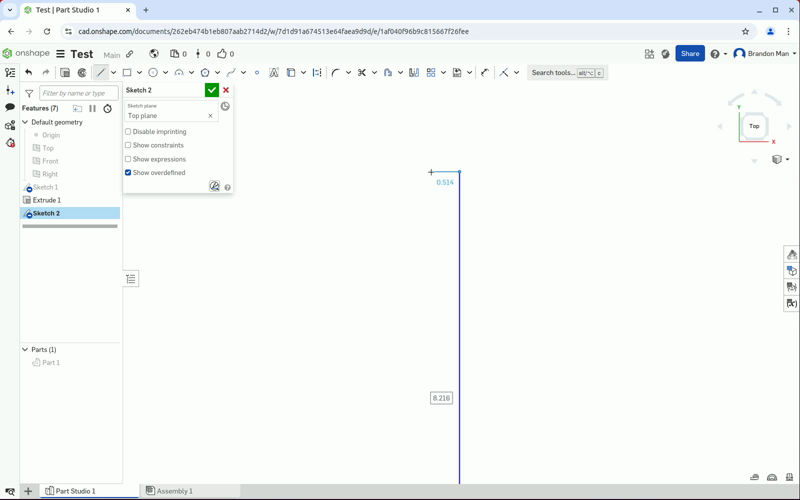
scroll(-6)
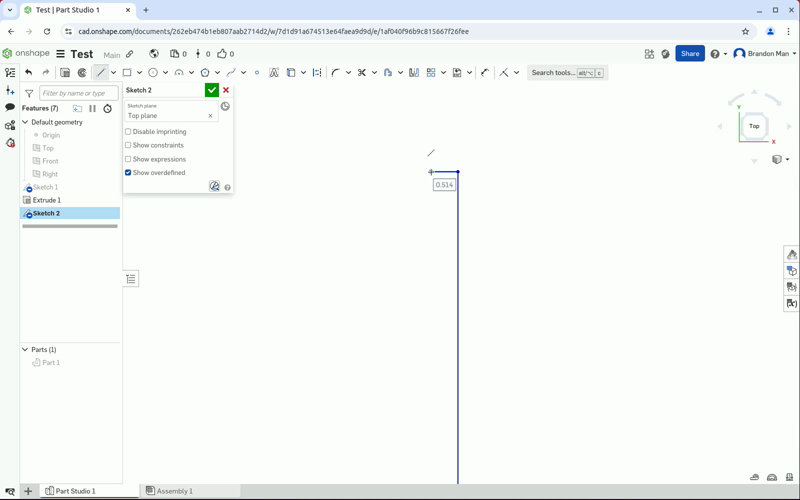
scroll(-6)
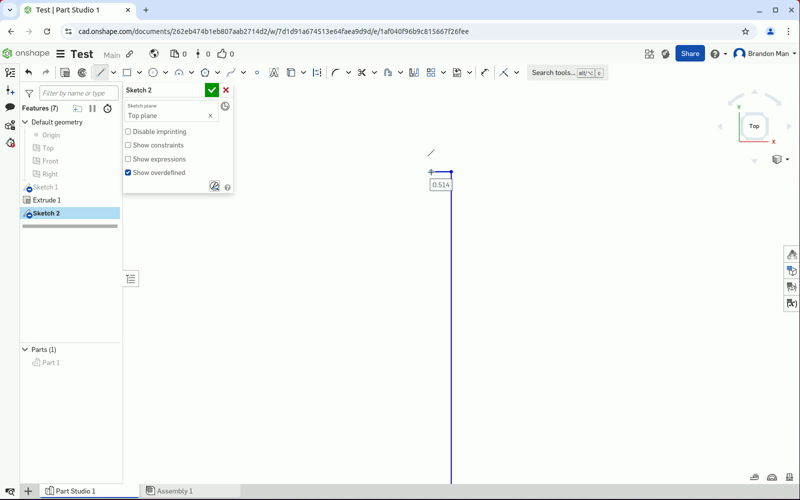
scroll(-6)
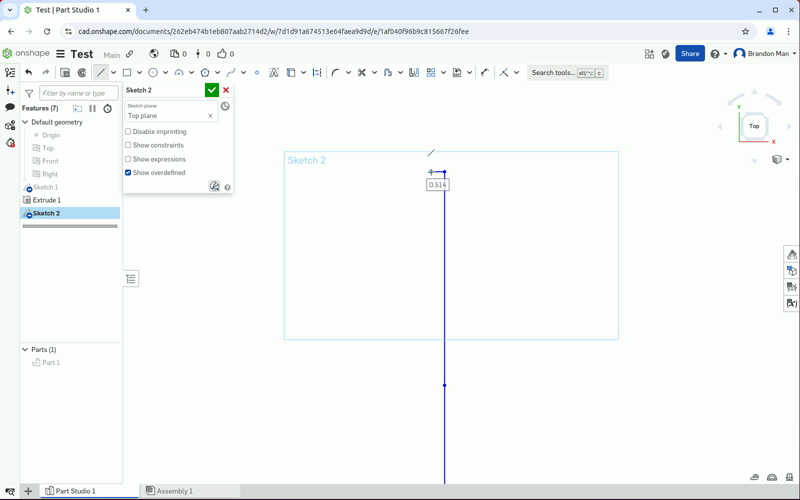
scroll(-6)
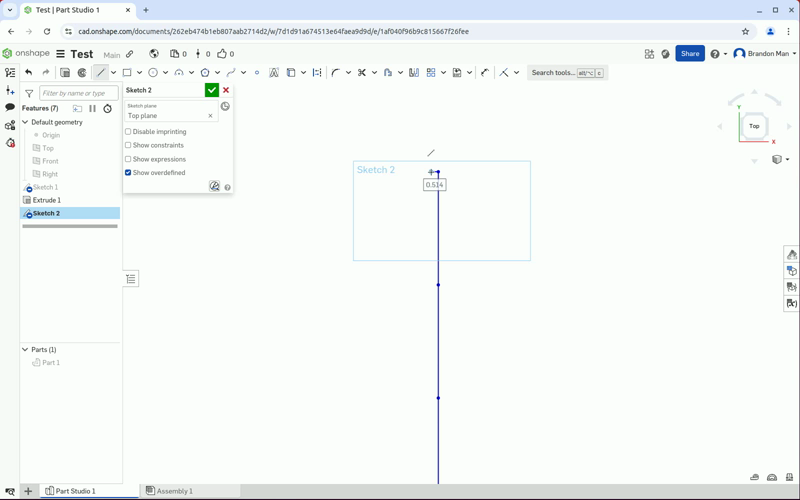
scroll(-6)
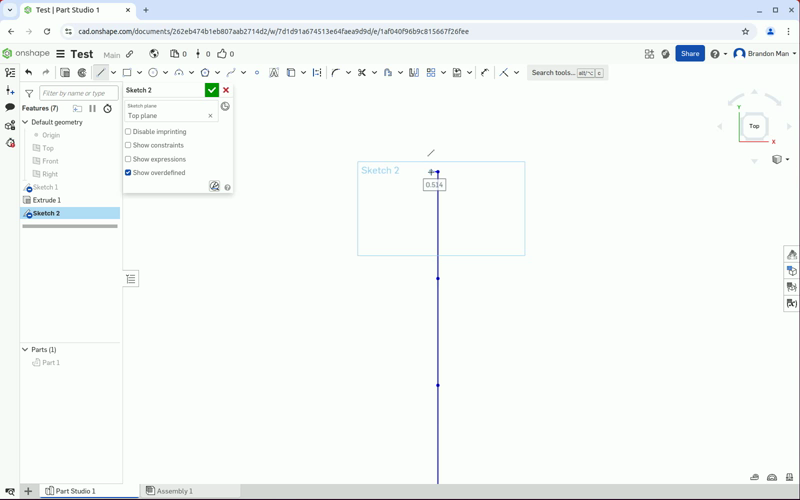
scroll(-6)
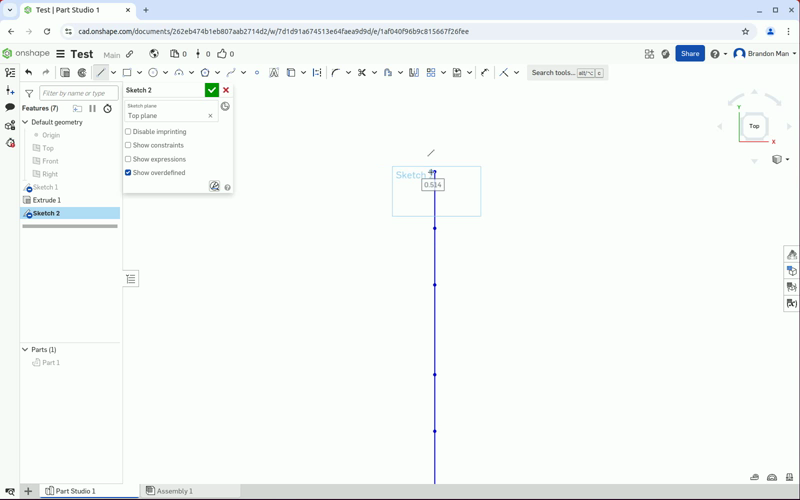
scroll(-6)
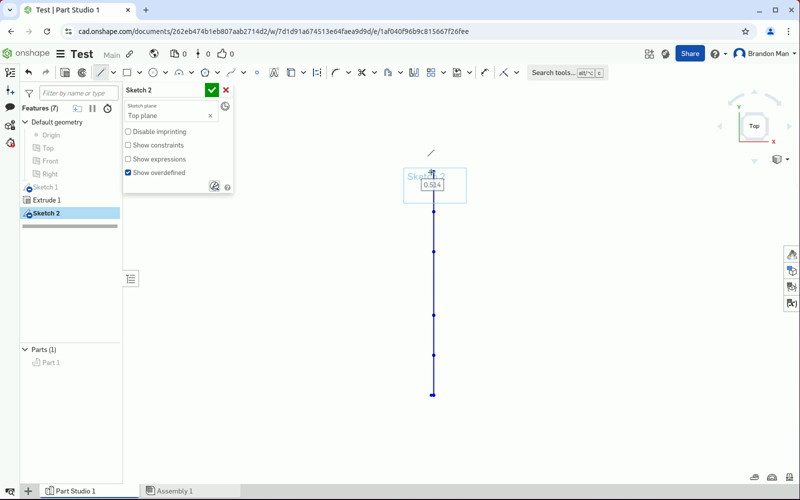
key_up(shift)
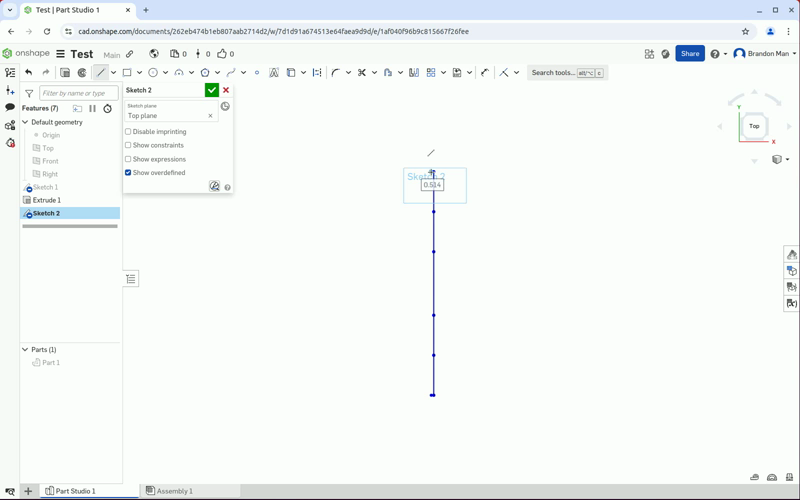
key_down(shift)
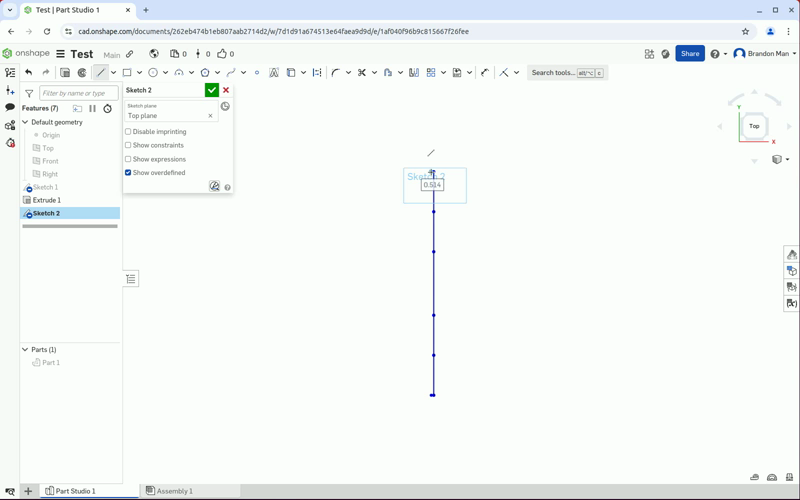
mouse_move(431, 395)
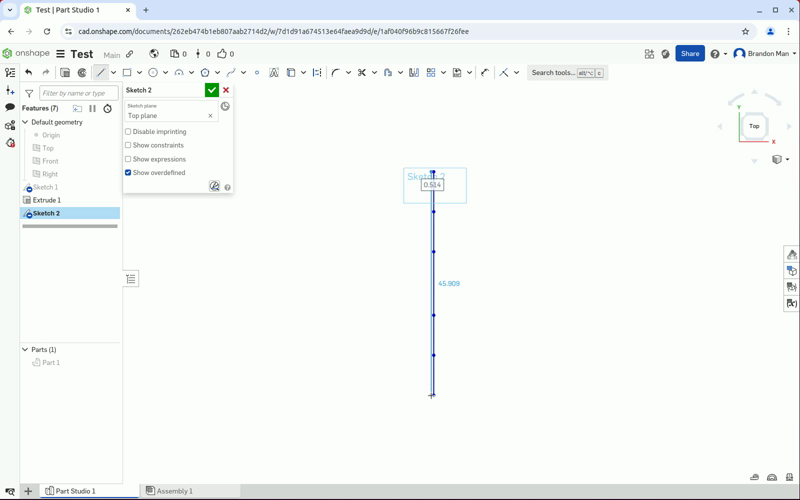
scroll(6)
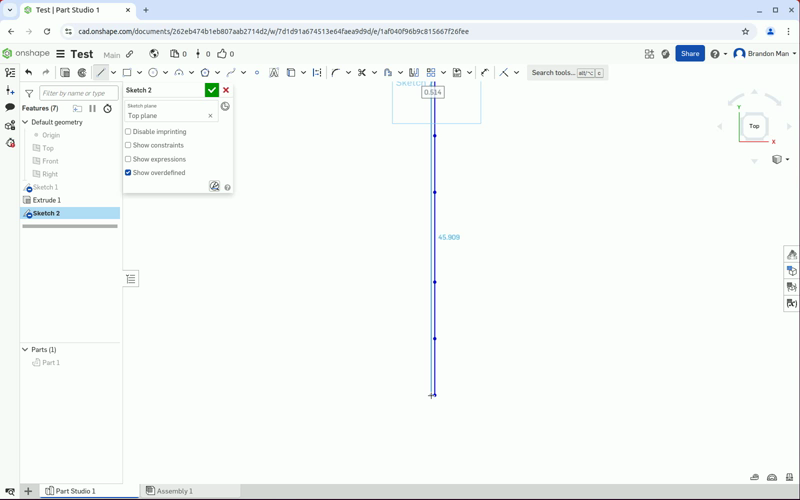
scroll(6)
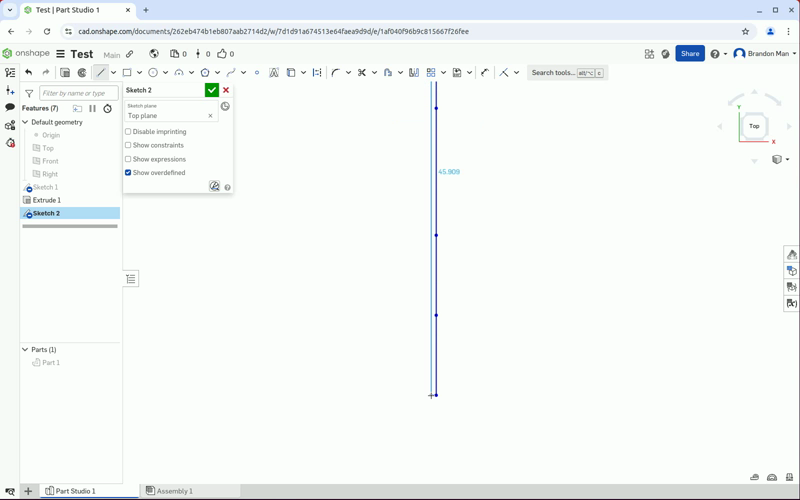
scroll(6)
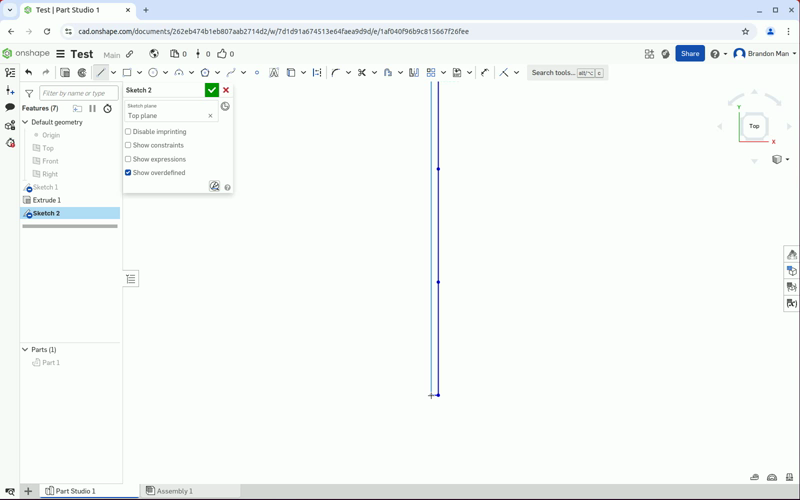
scroll(6)
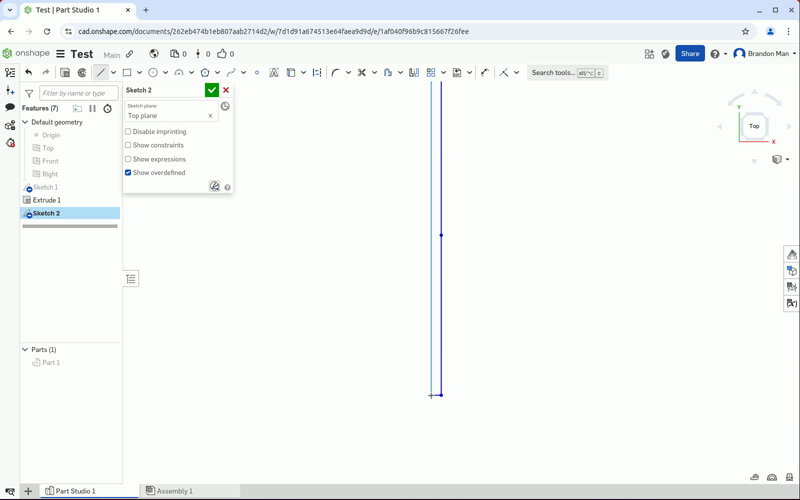
scroll(6)
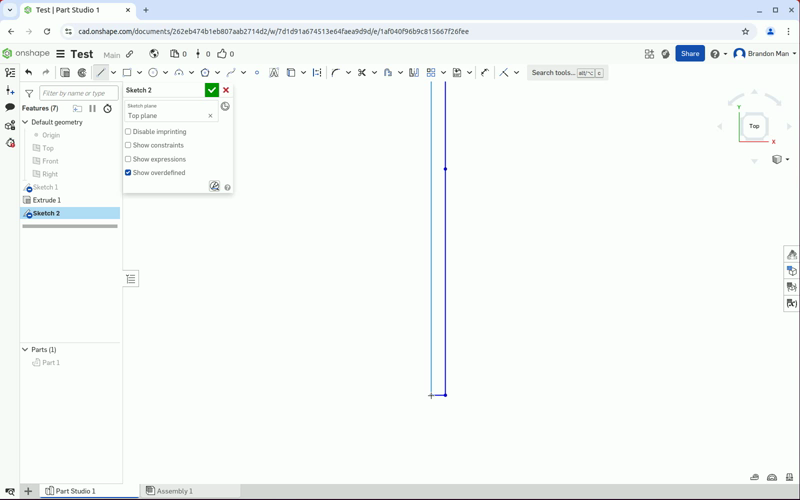
scroll(6)
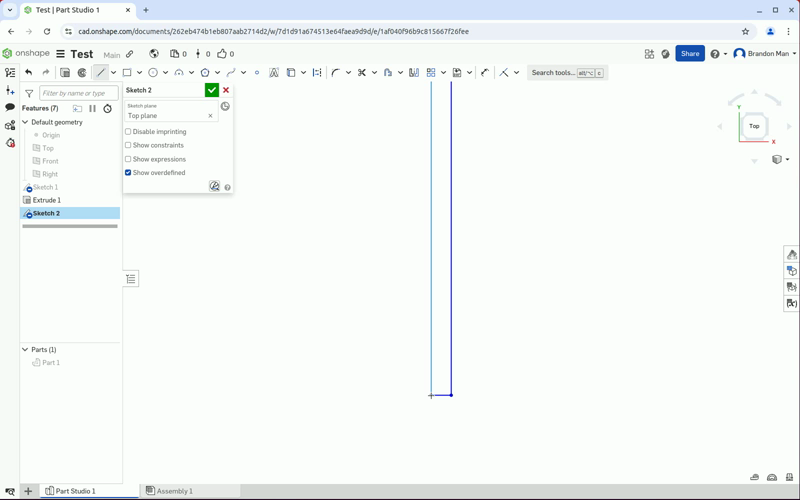
scroll(6)
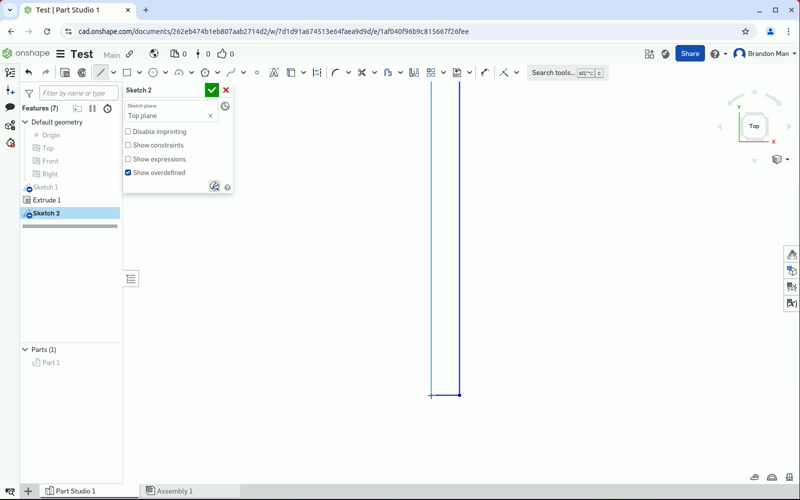
key_up(shift)
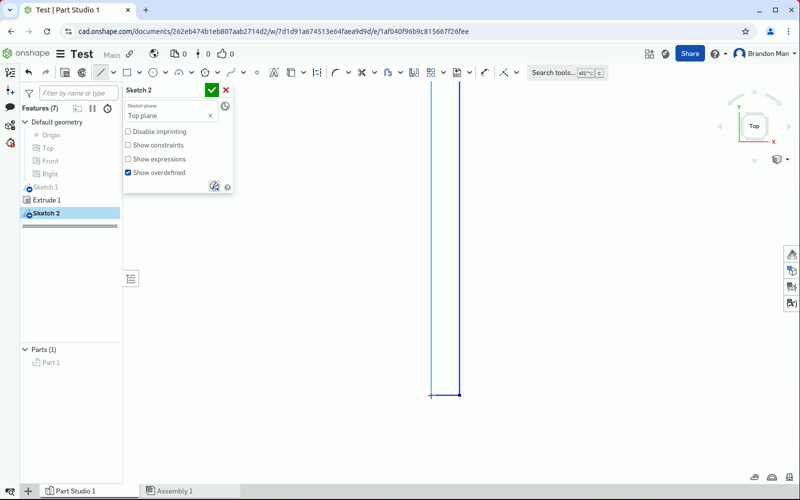
click(431, 395)
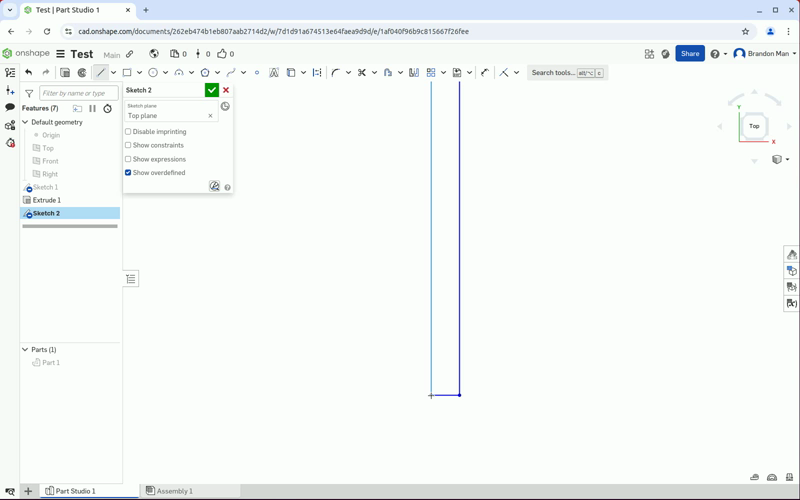
scroll(-6)
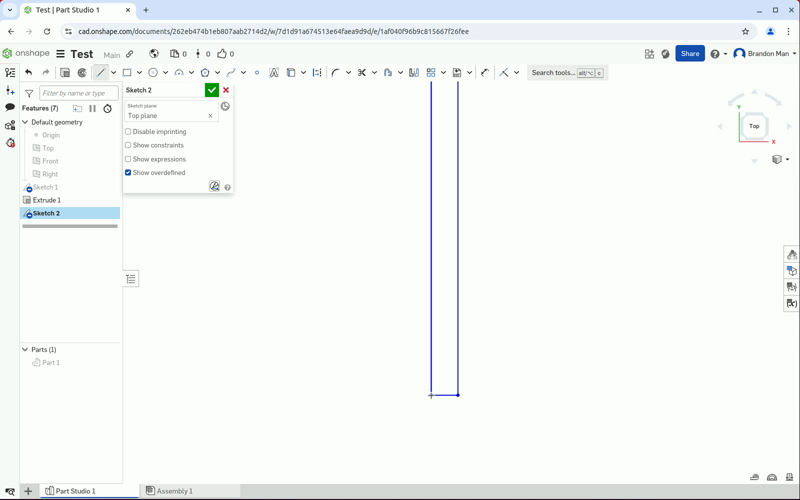
scroll(-6)
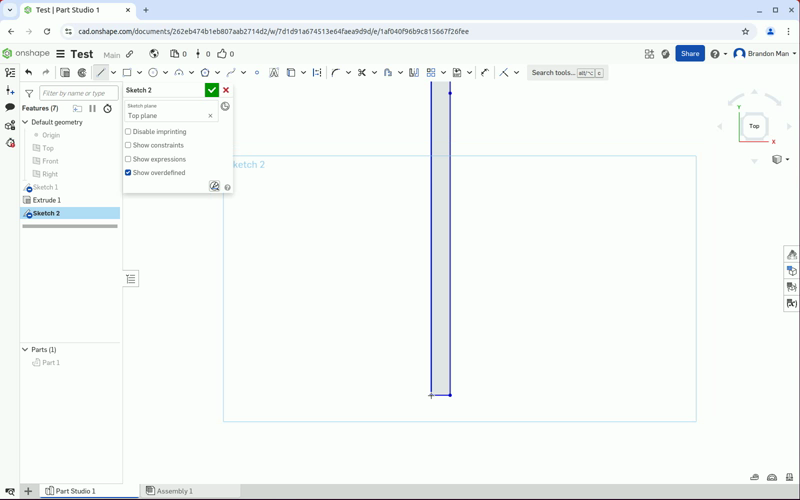
scroll(-6)
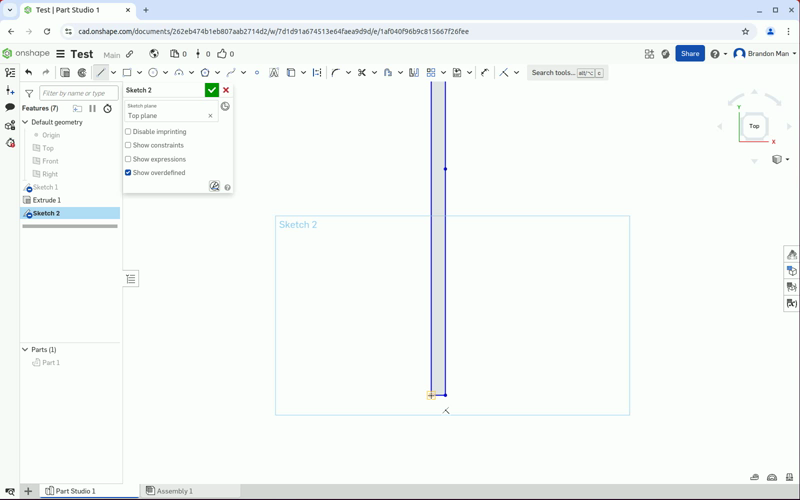
scroll(-6)
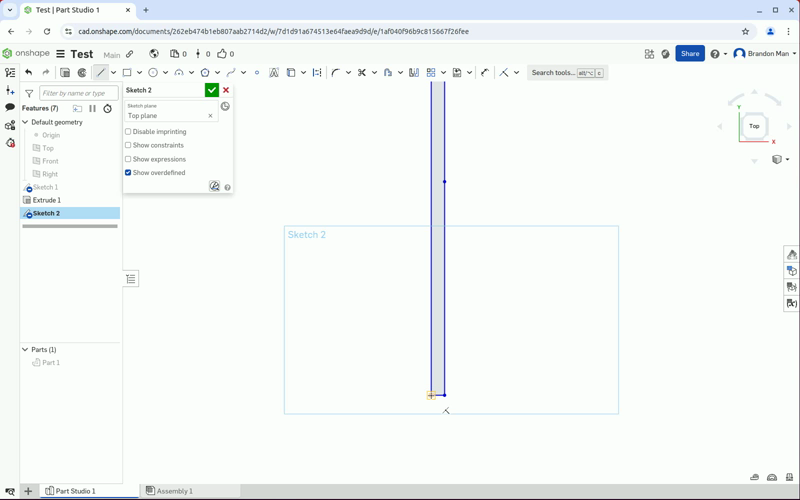
scroll(-6)
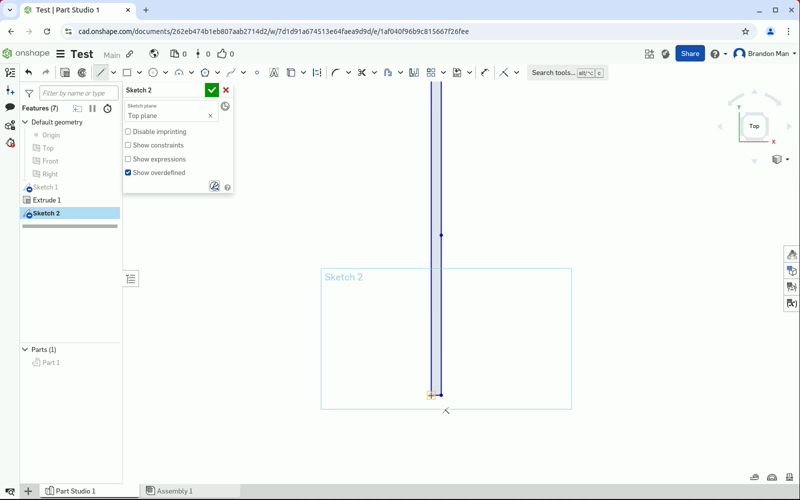
scroll(-6)
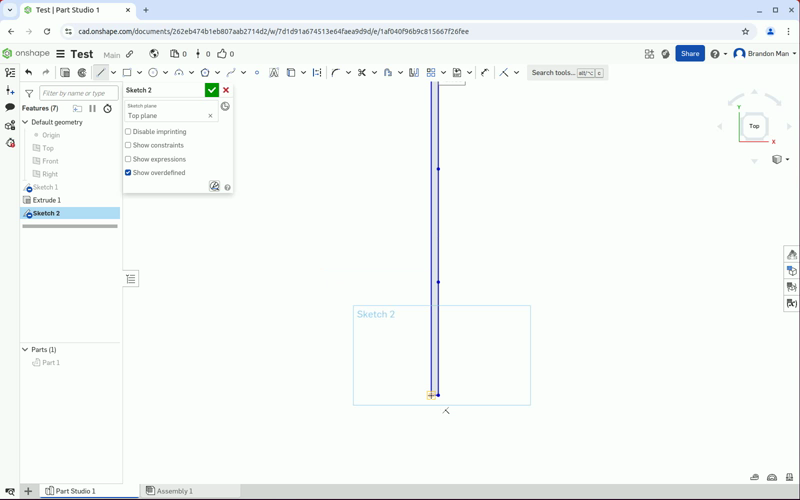
scroll(-6)
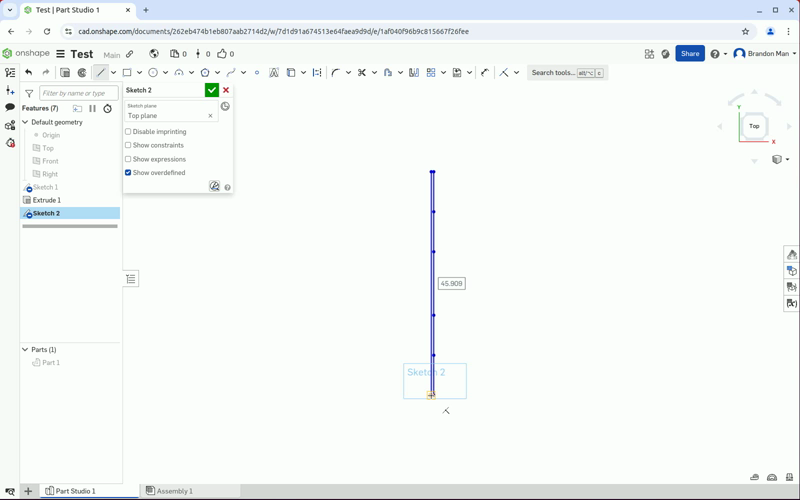
key(esc)
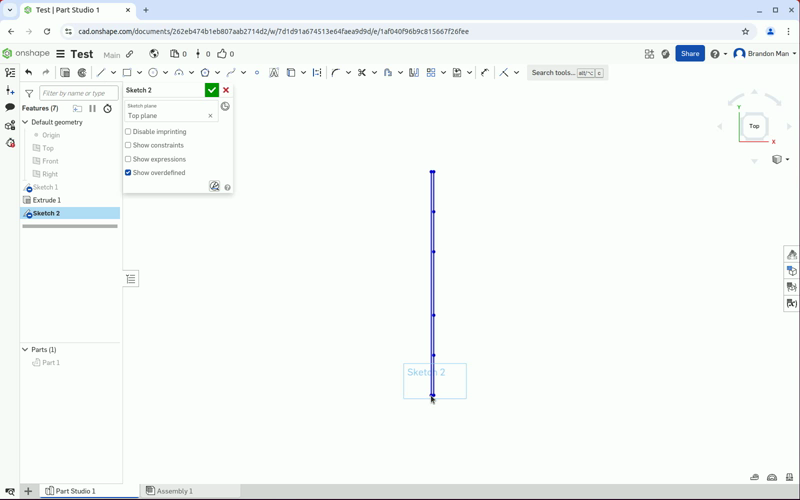
mouse_move(432, 321)
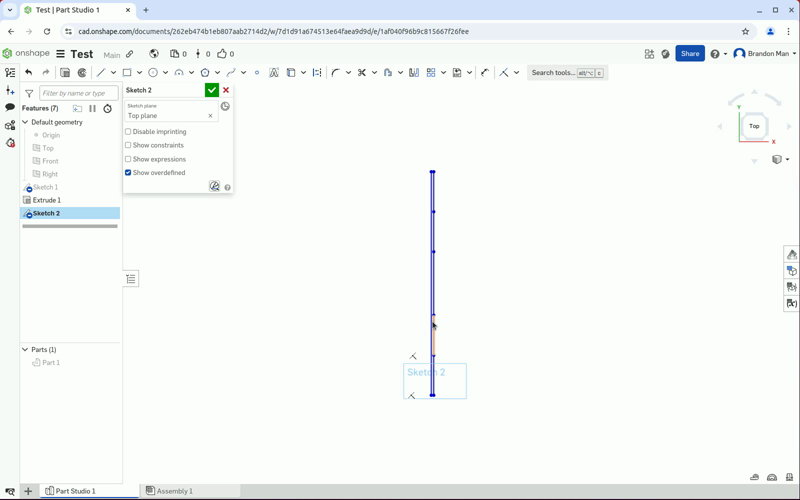
scroll(6)
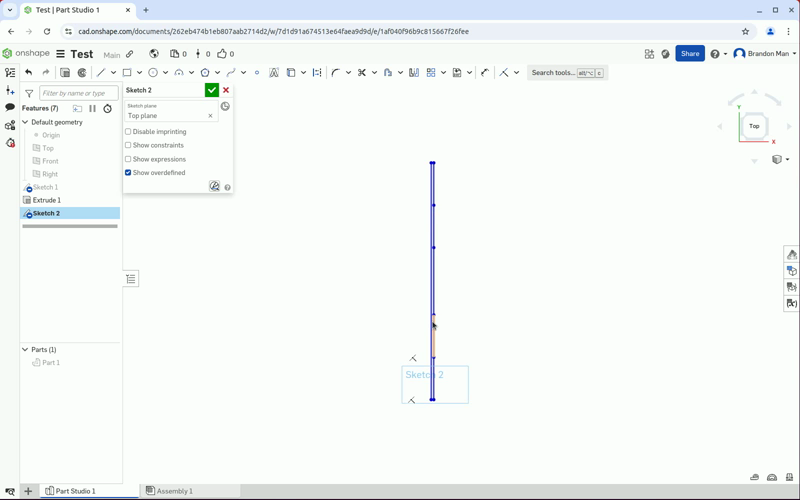
scroll(6)
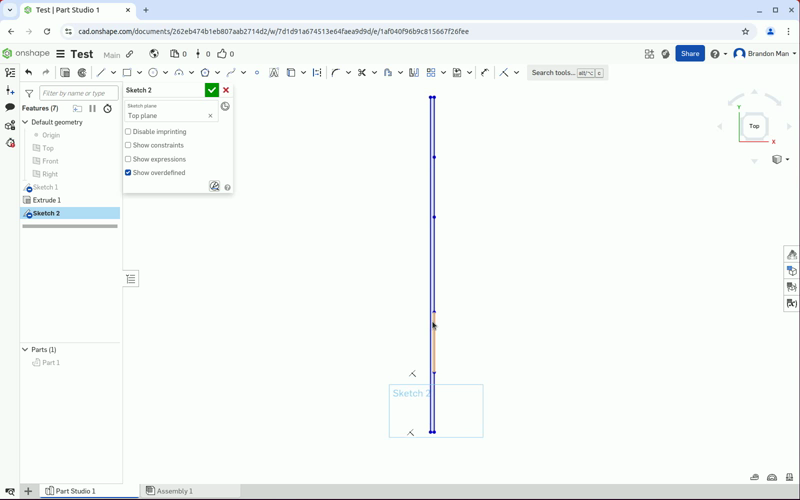
scroll(6)
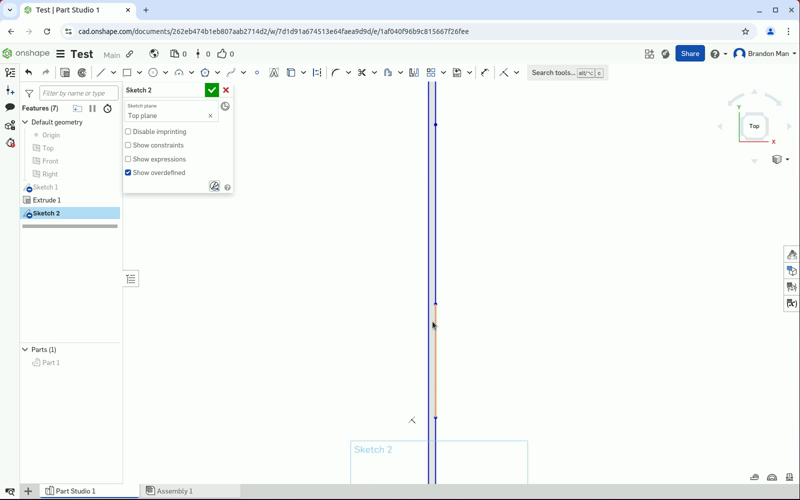
scroll(6)
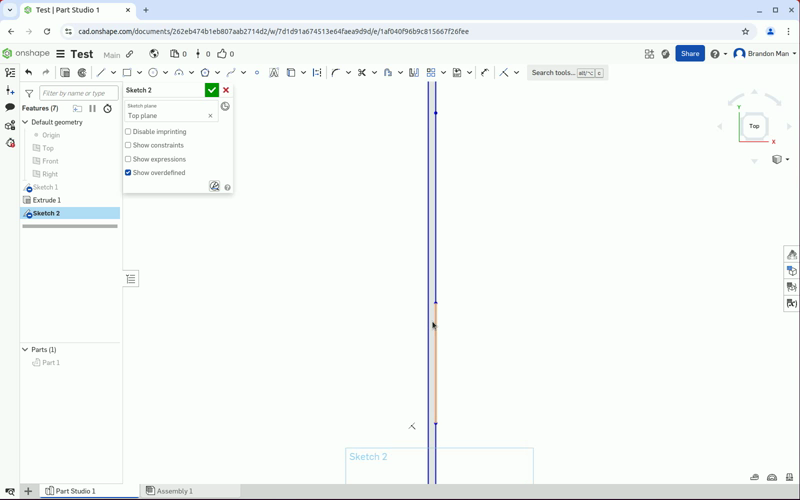
scroll(6)
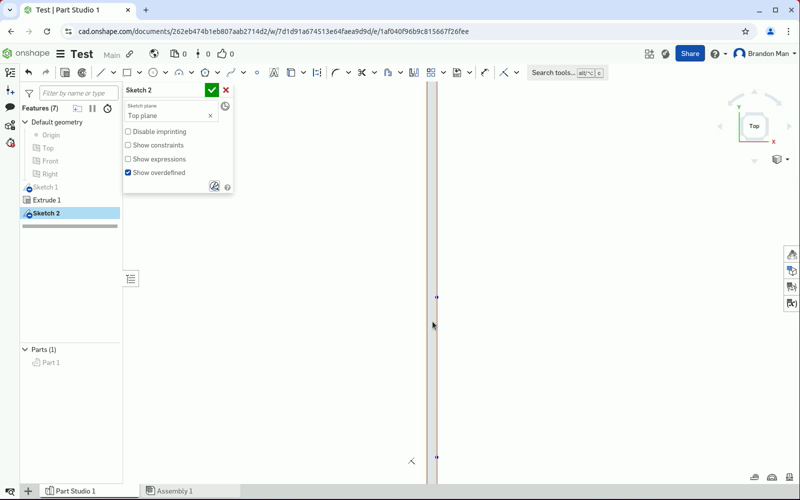
scroll(6)
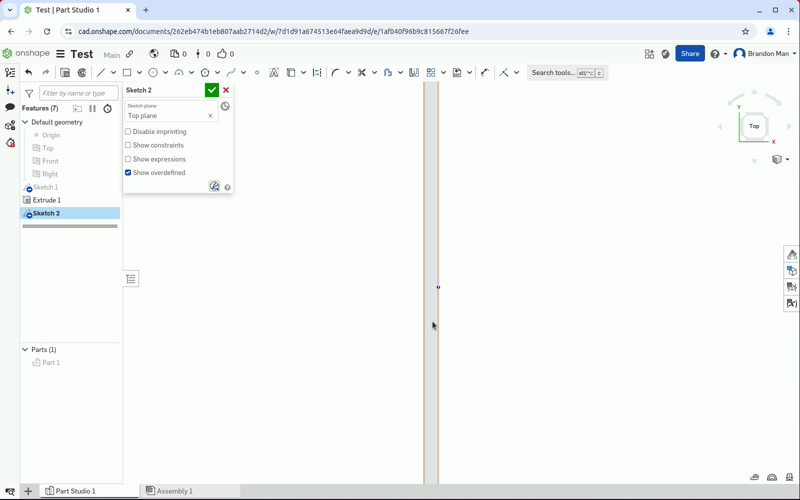
scroll(6)
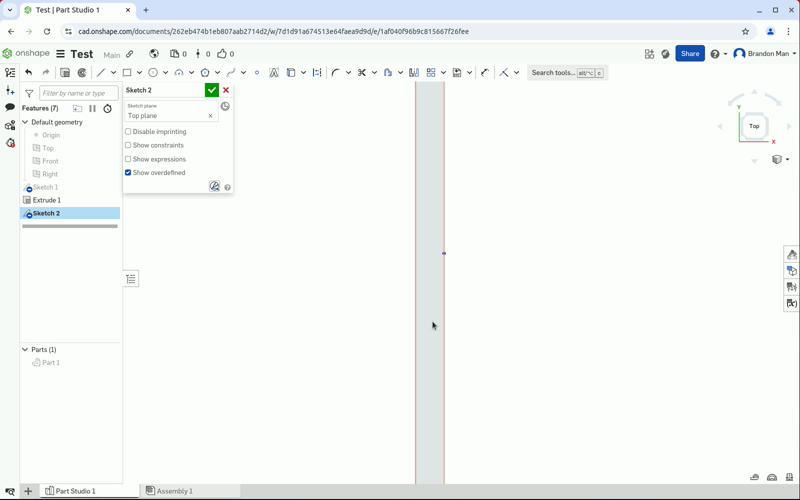
click(432, 321)
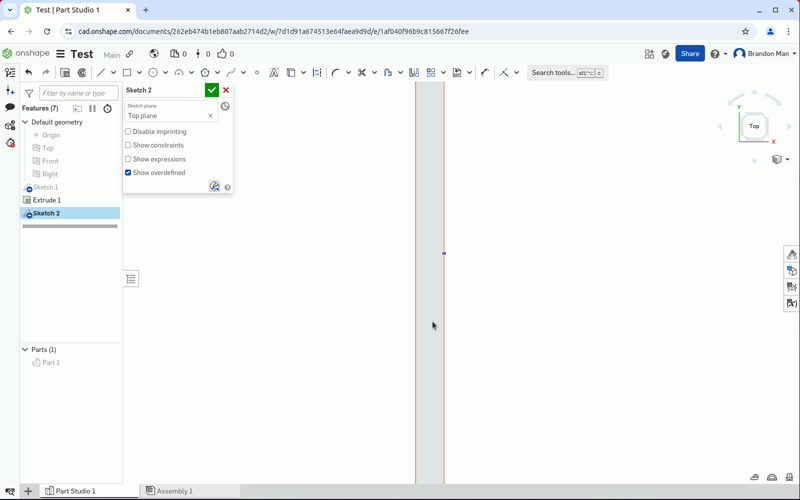
scroll(-6)
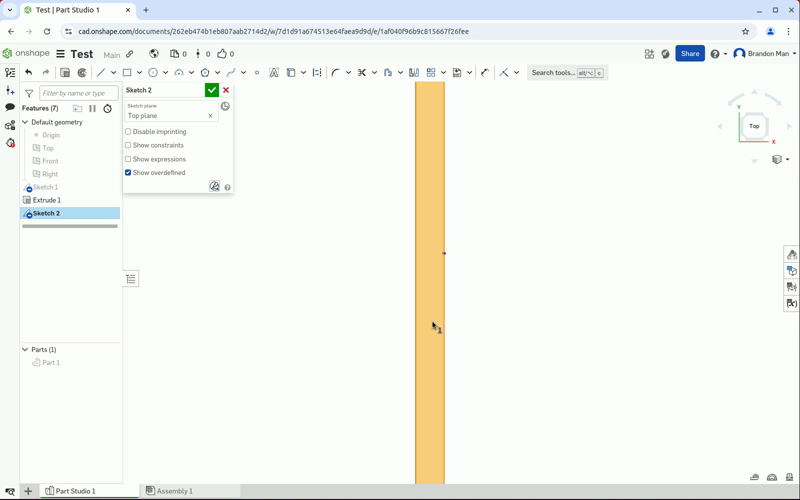
scroll(-6)
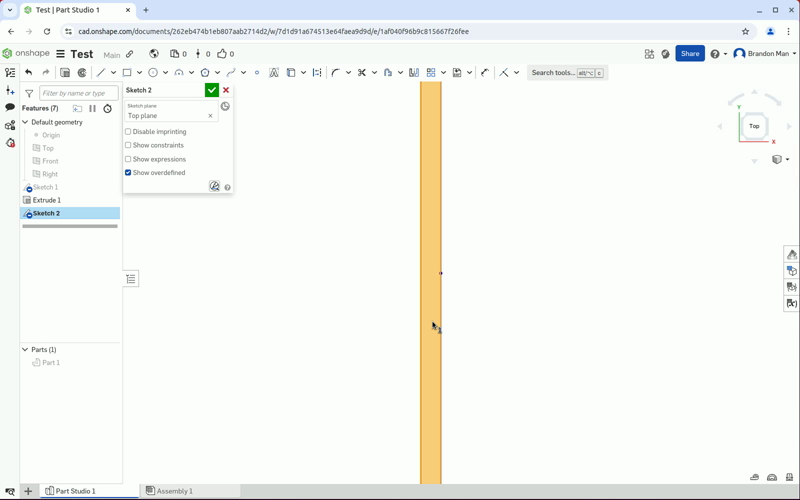
scroll(-6)
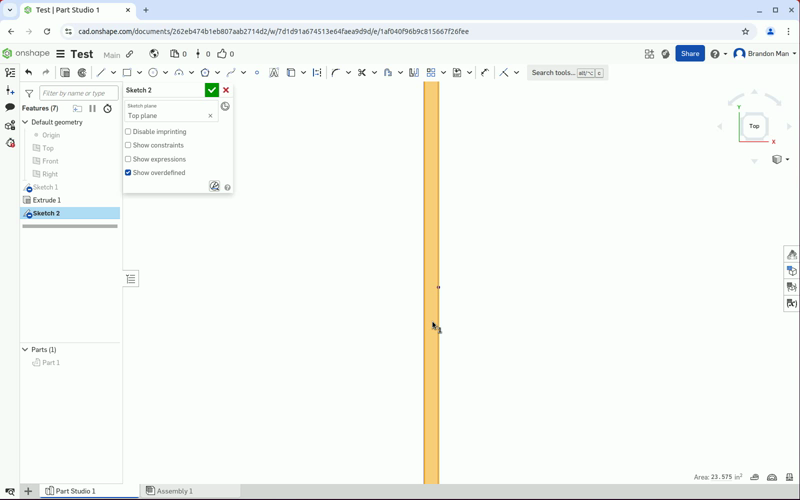
scroll(-6)
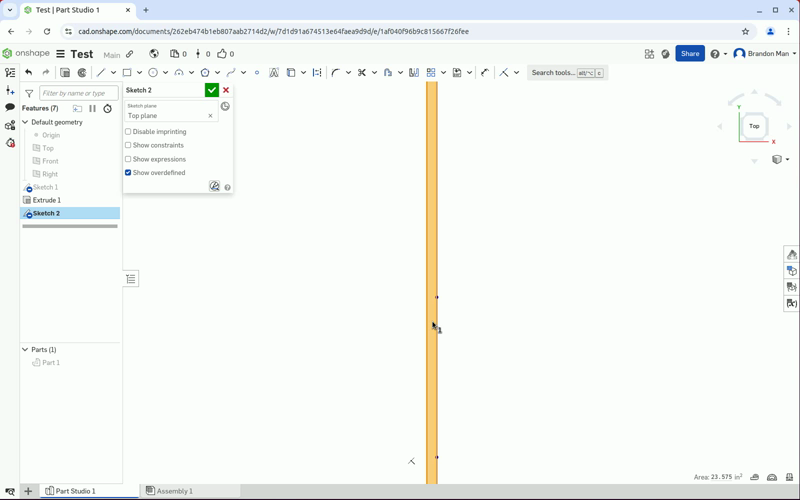
scroll(-6)
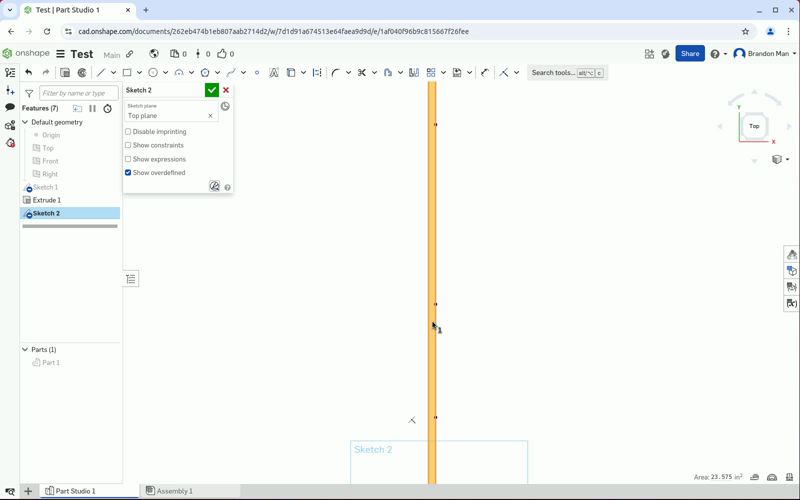
scroll(-6)
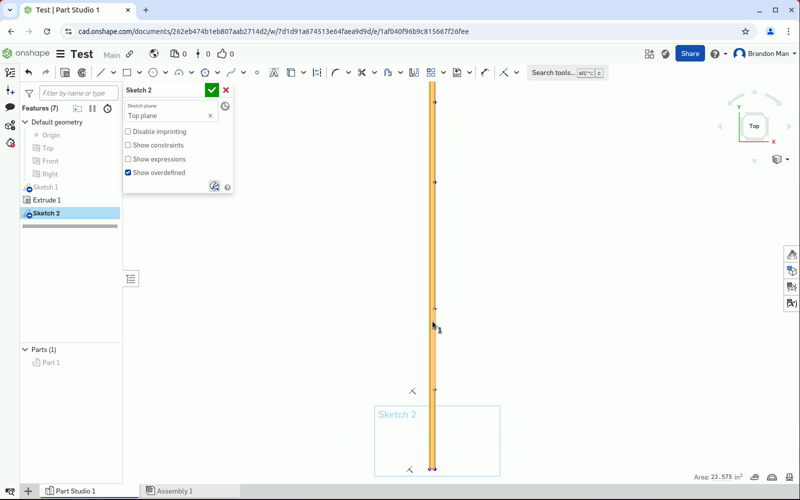
scroll(-6)
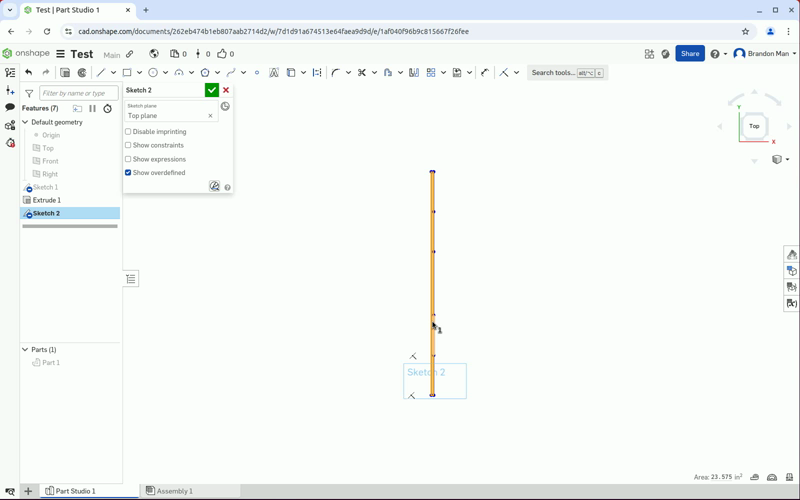
mouse_move(73, 352)
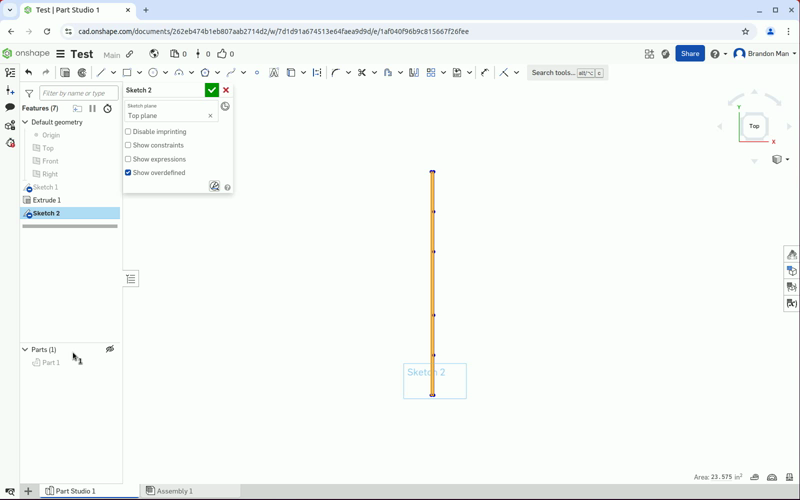
key(shift+y)
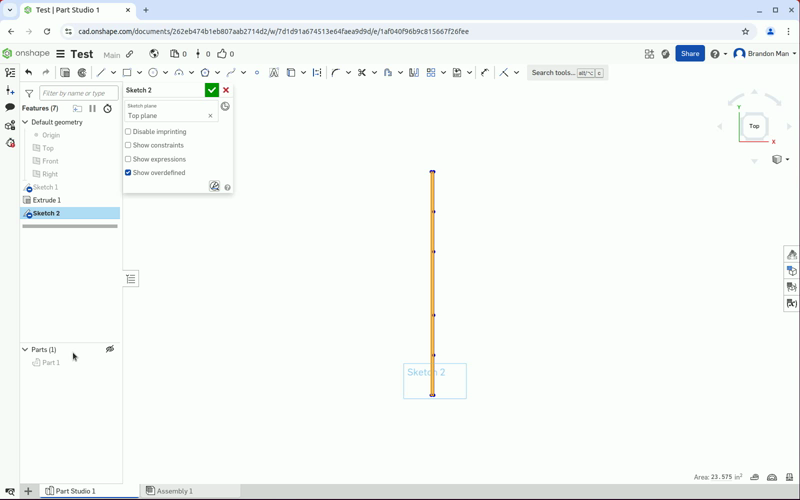
key(shift+e)
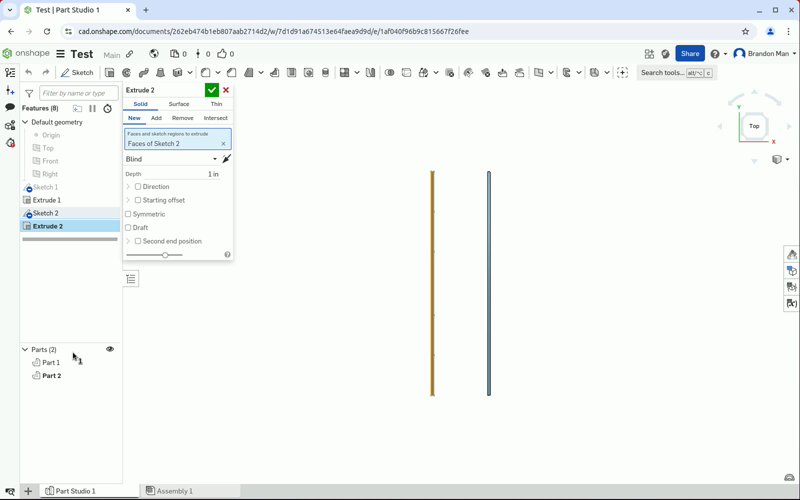
mouse_move(143, 106)
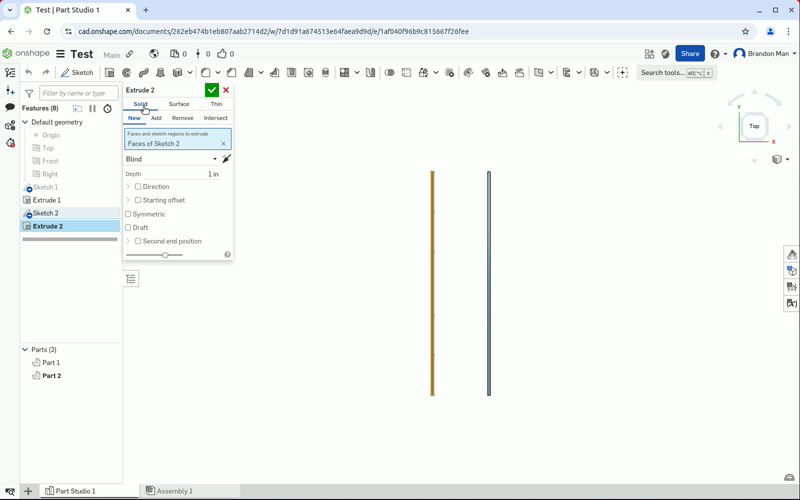
click(143, 106)
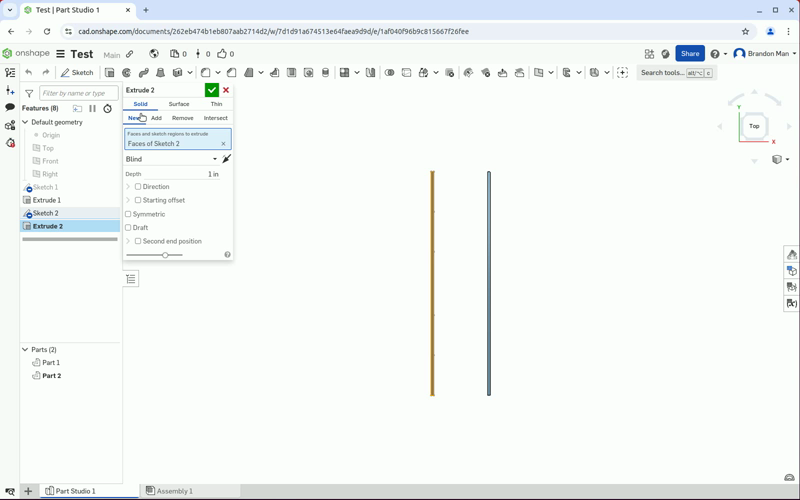
mouse_move(137, 120)
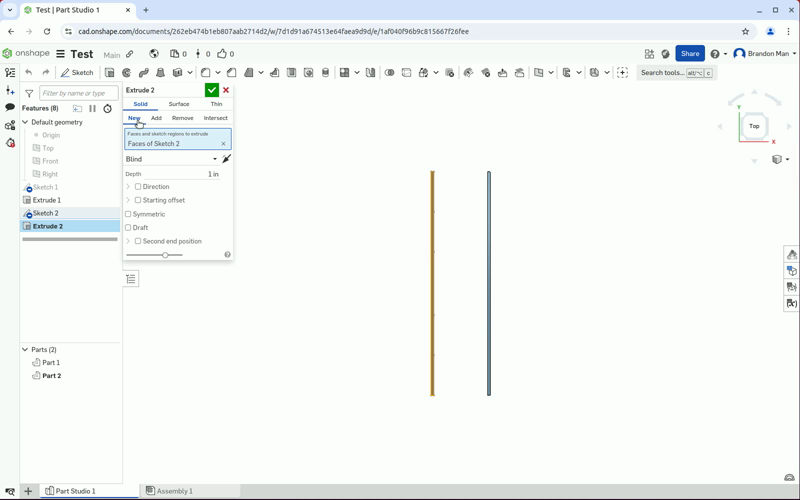
click(137, 120)
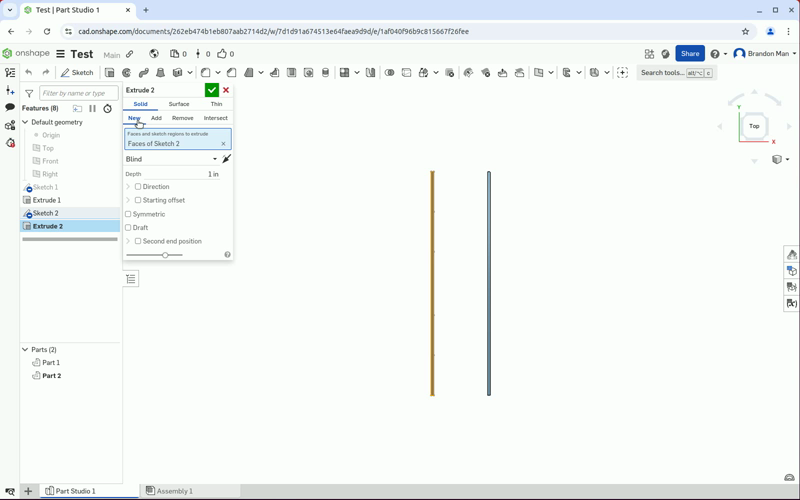
key(tab, 4)
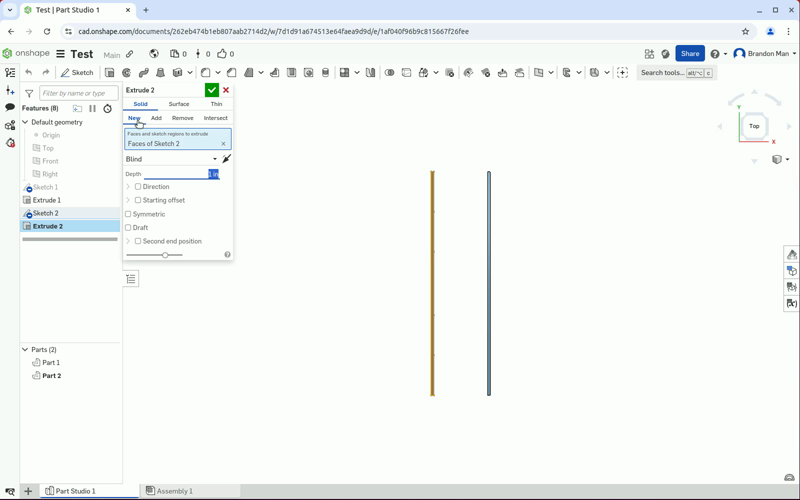
text(0.481)
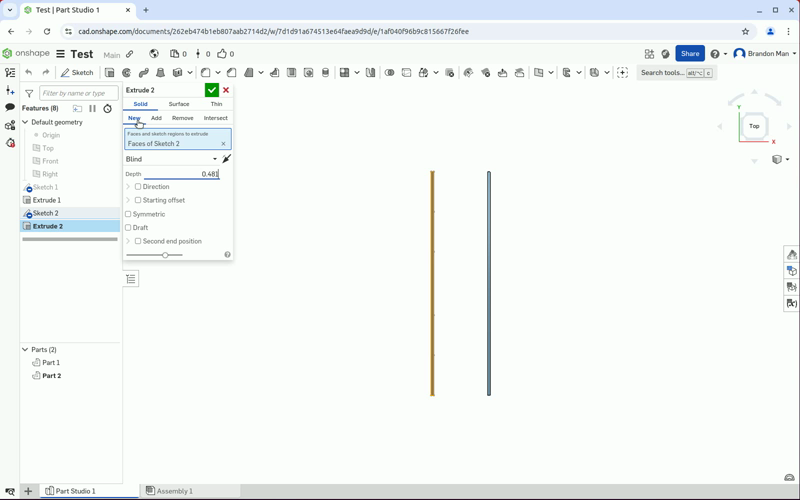
key(enter)
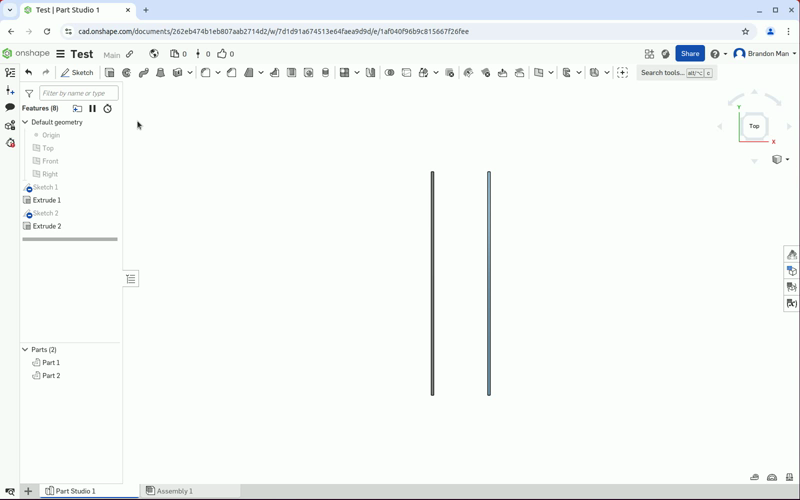
key(shift+h)
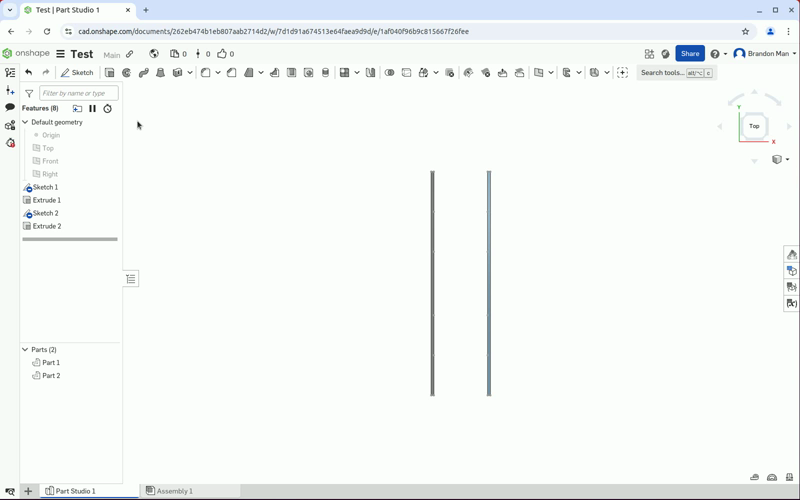
key(shift+h)
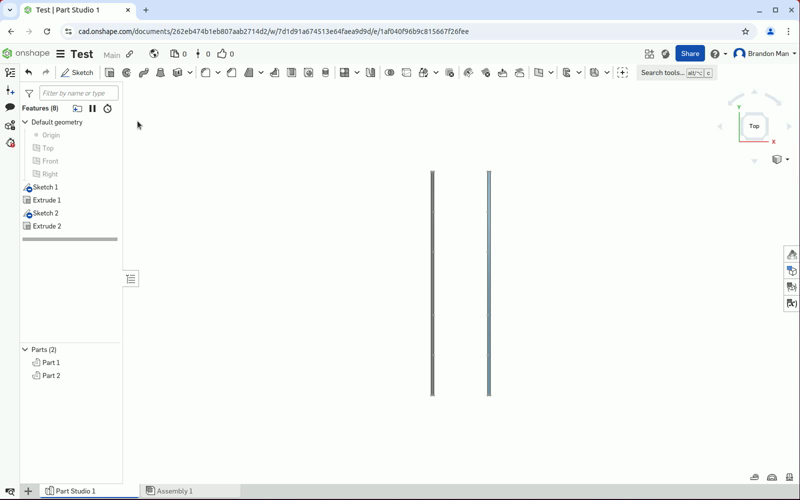
key(shift+7)
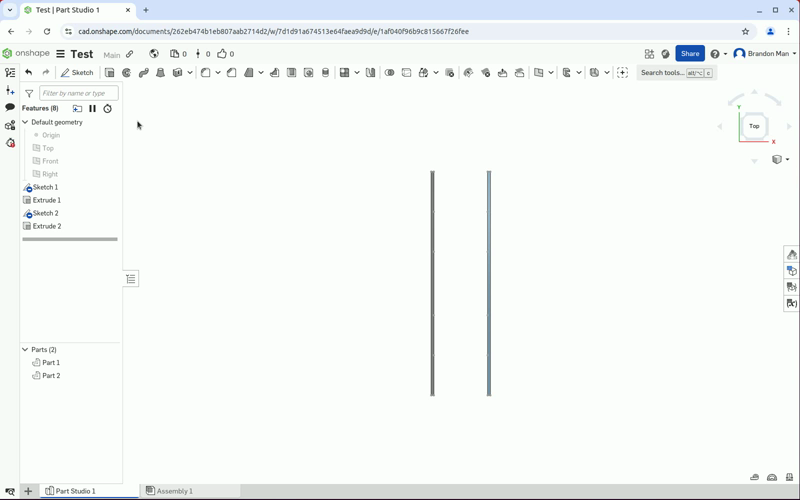
key(up, 3)
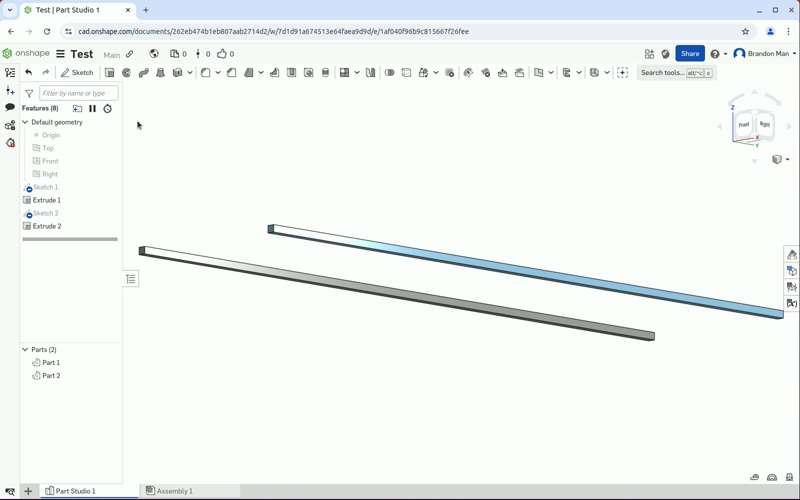
key(left, 3)
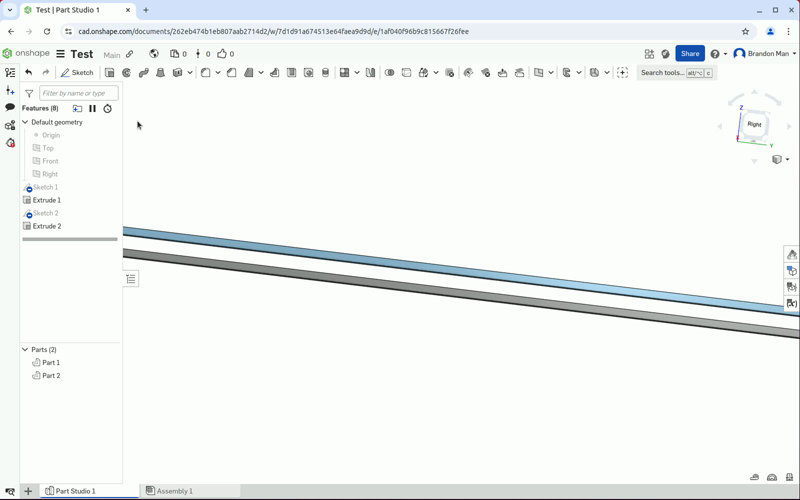
key(right, 3)
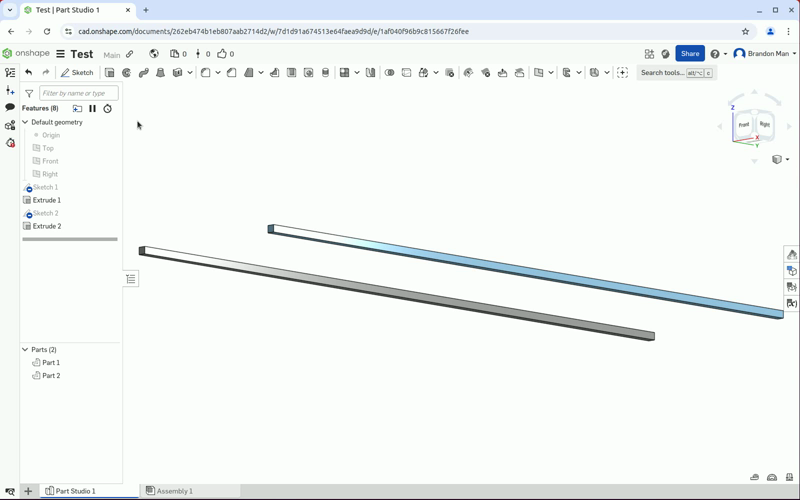
key(down, 3)
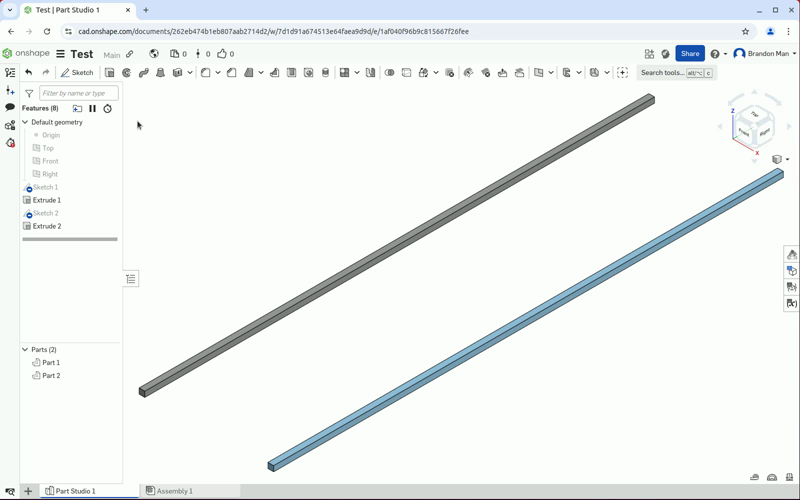
mouse_move(73, 189)
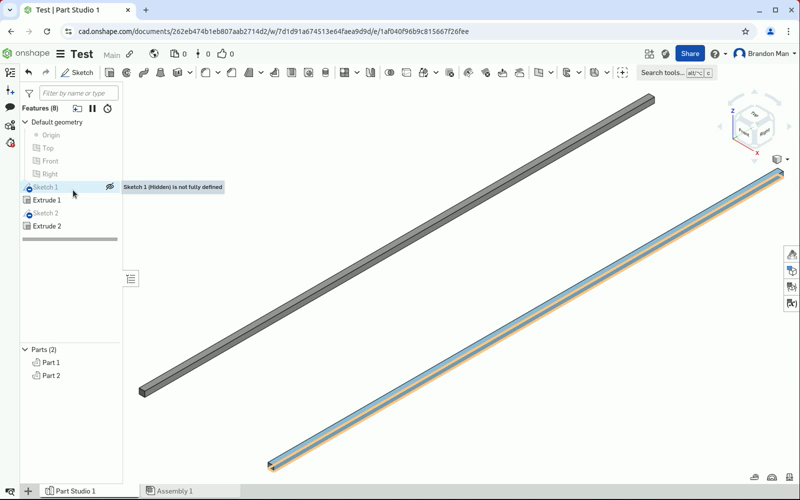
click(73, 189)